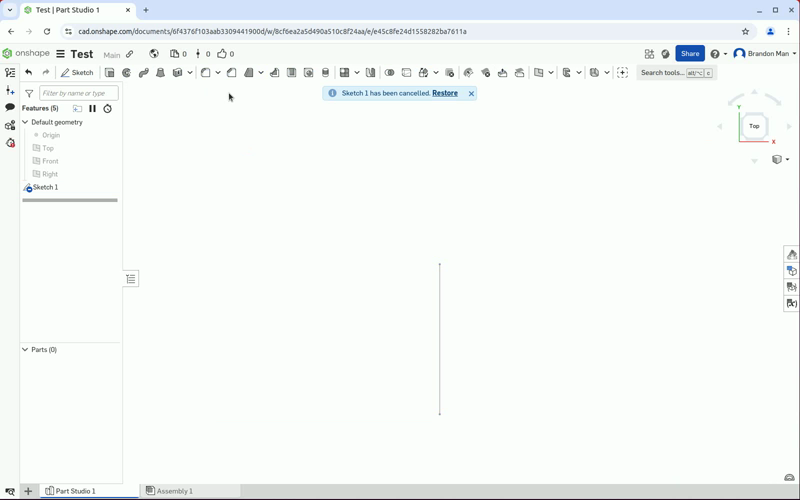
key(shift+h)
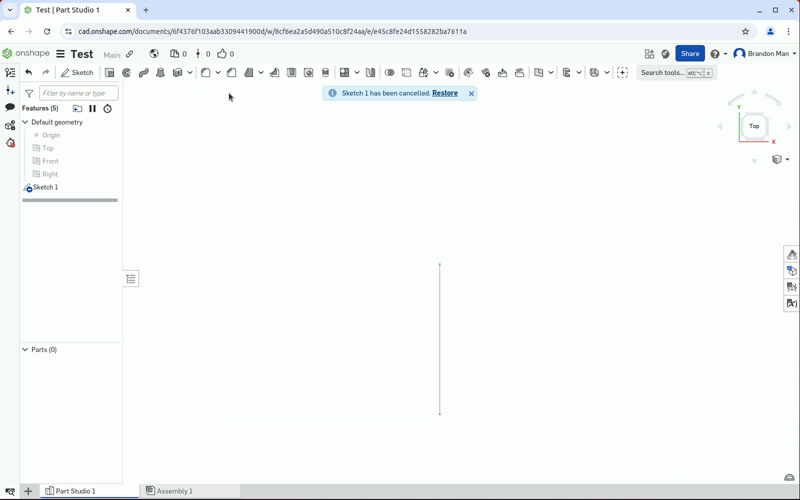
key(shift+s)
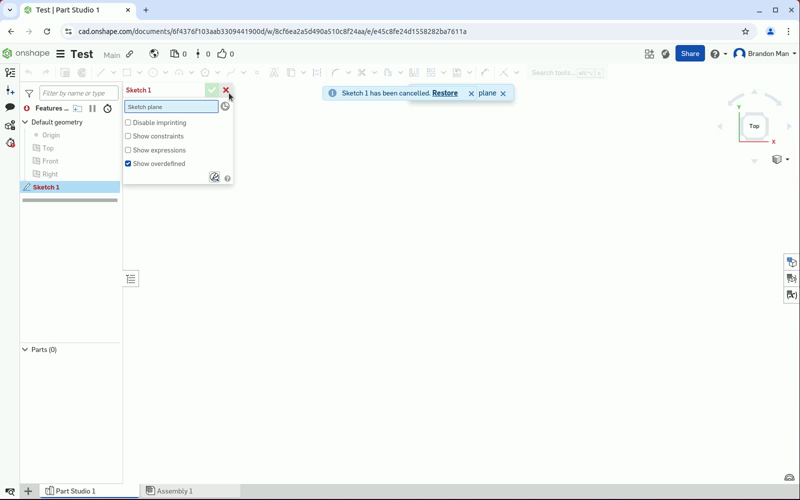
mouse_move(73, 150)
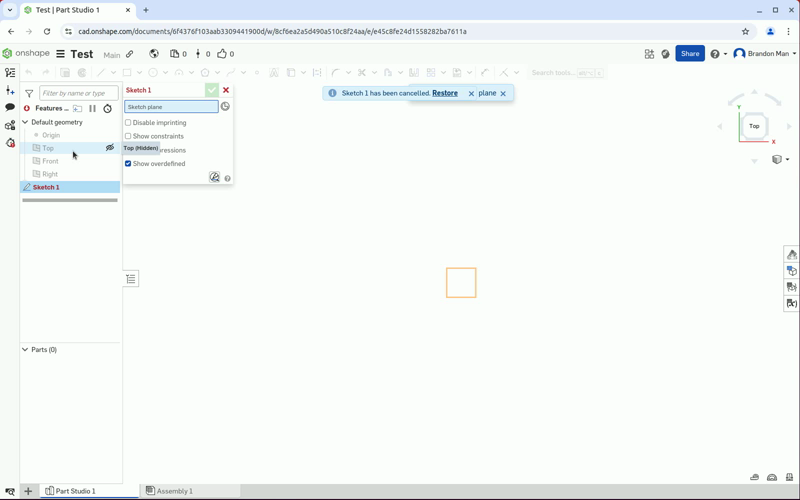
click(73, 150)
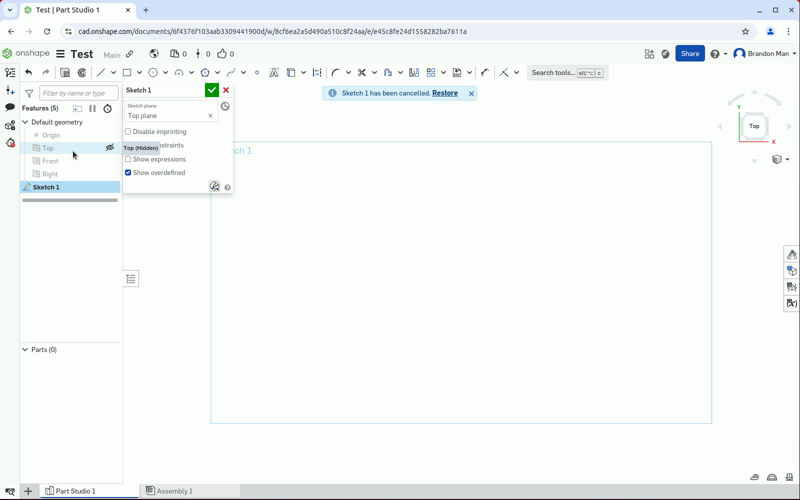
mouse_move(73, 352)
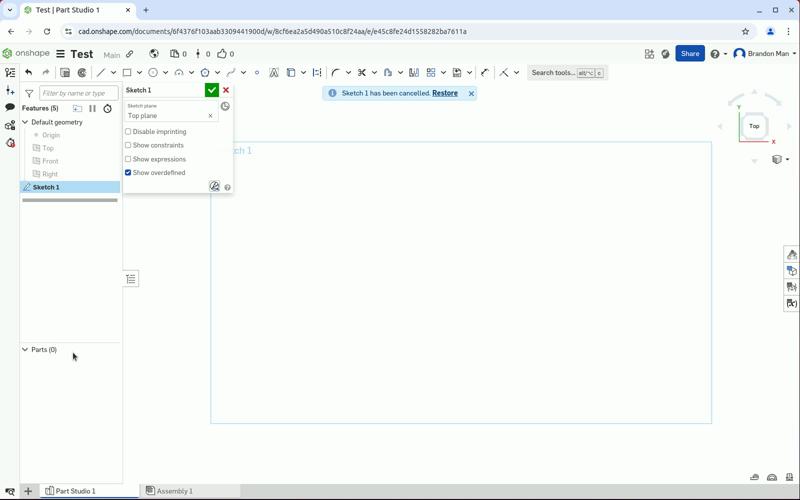
key(y)
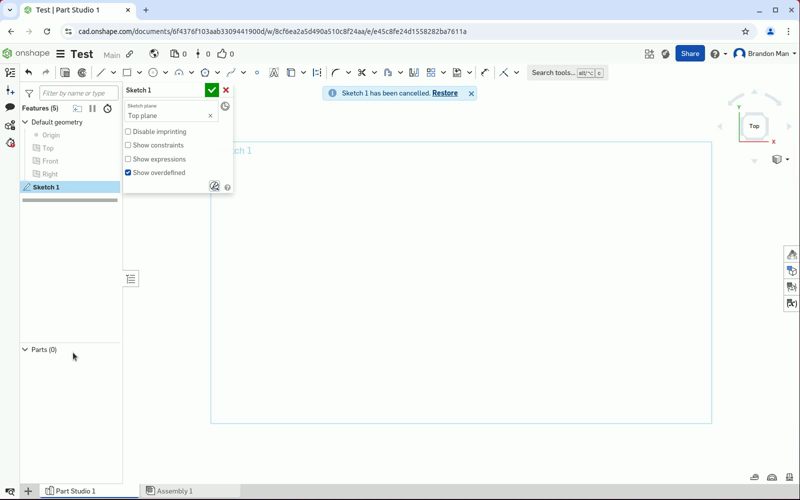
key(l)
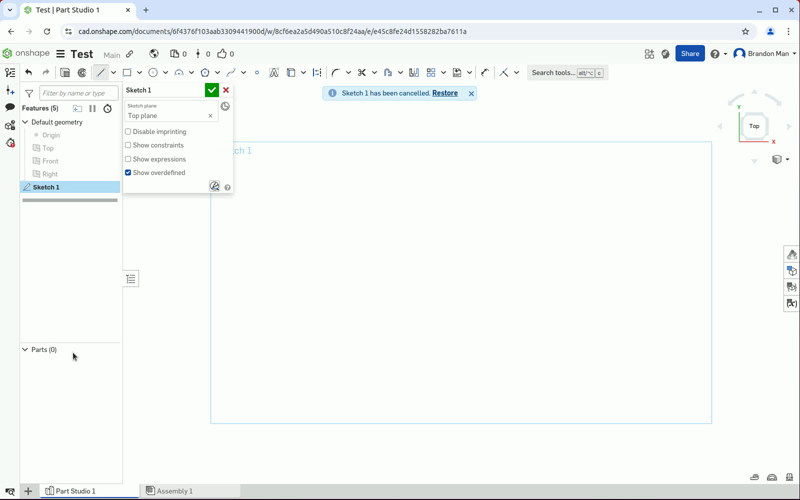
key_down(shift)
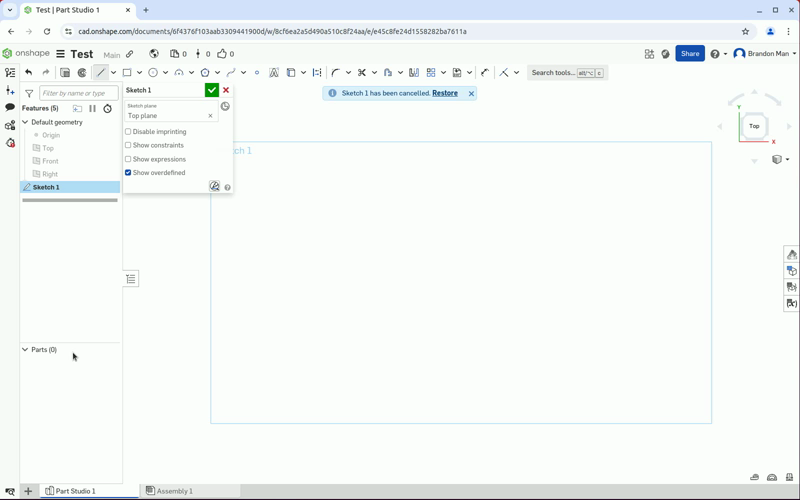
mouse_move(460, 282)
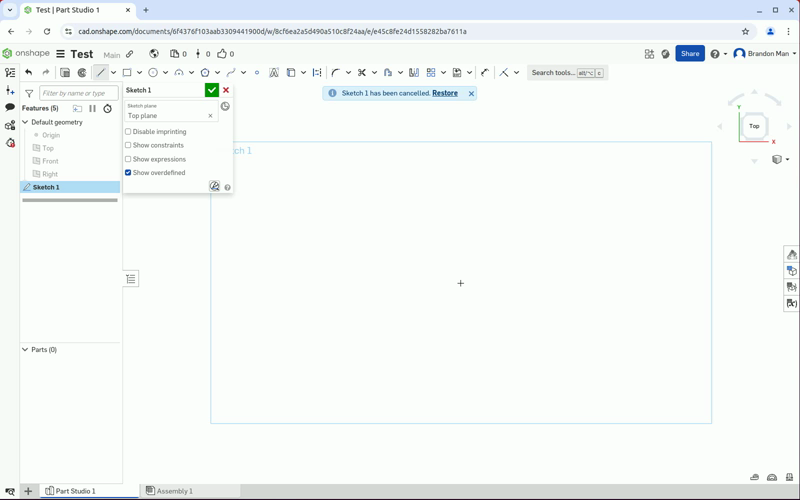
click(460, 282)
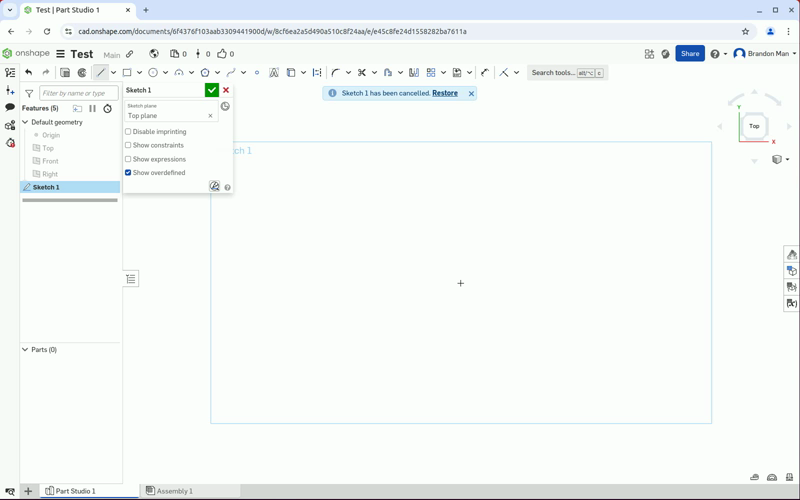
key_up(shift)
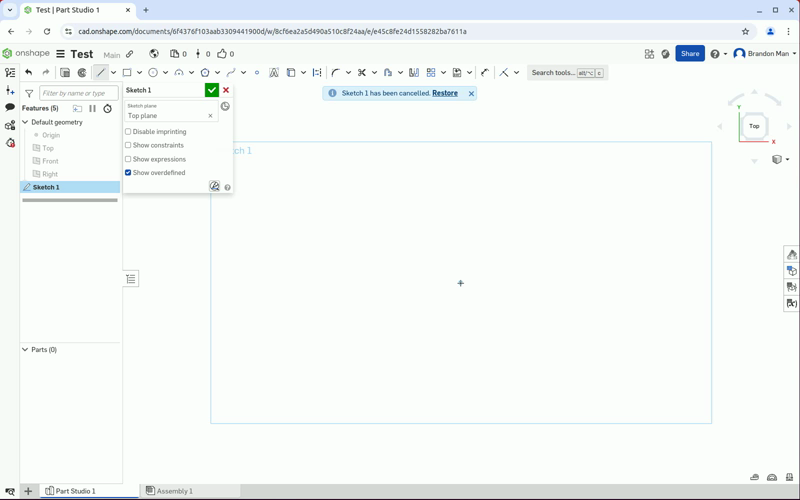
key_down(shift)
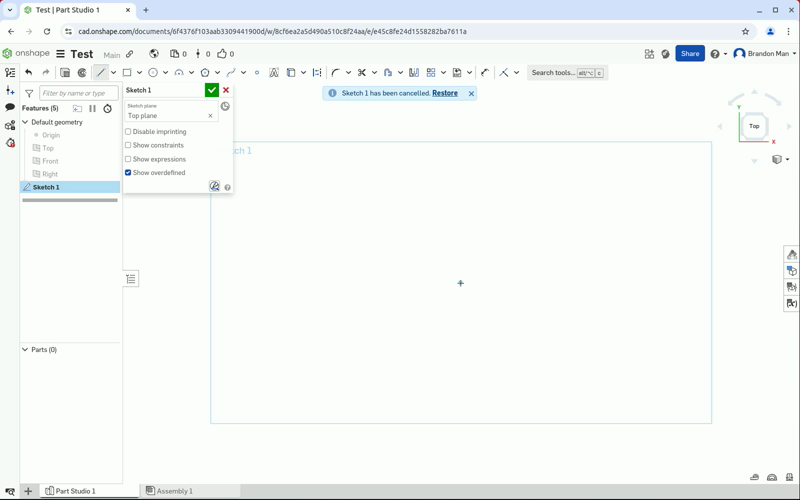
mouse_move(490, 282)
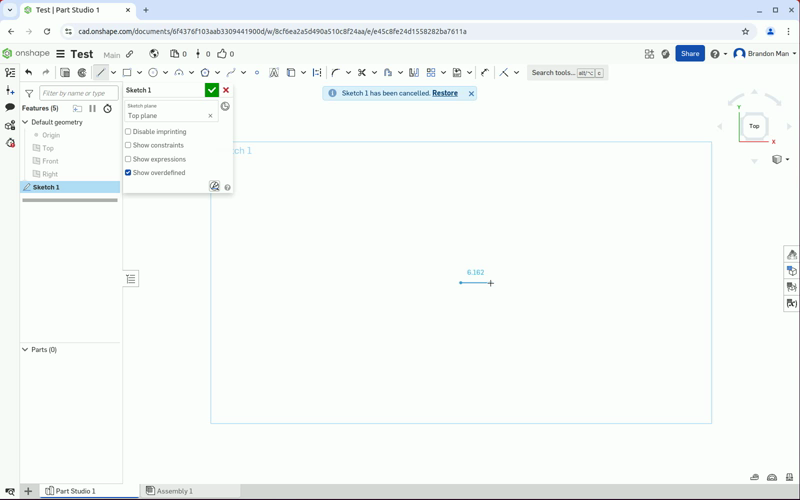
mouse_move(502, 282)
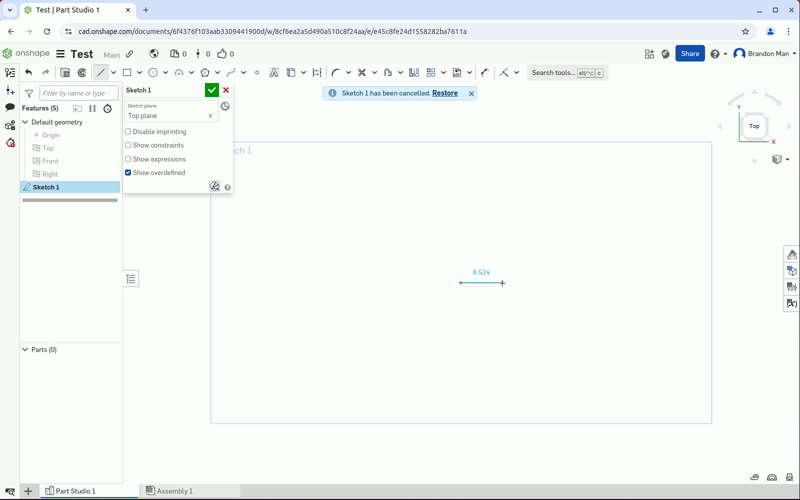
click(502, 282)
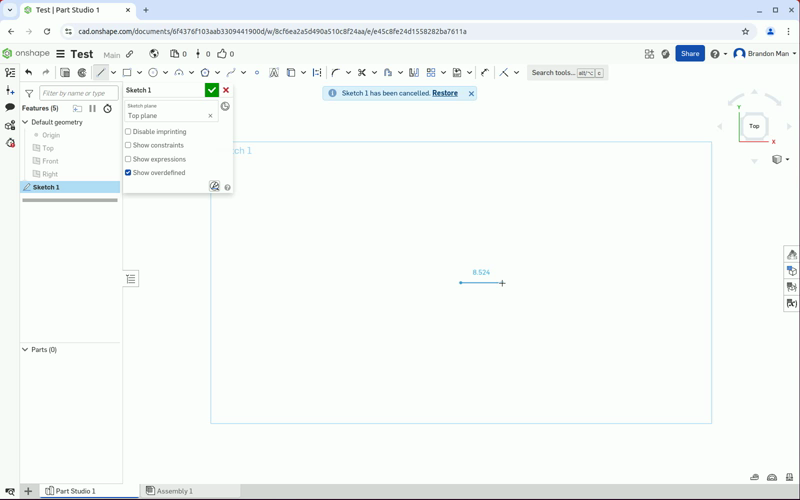
key_up(shift)
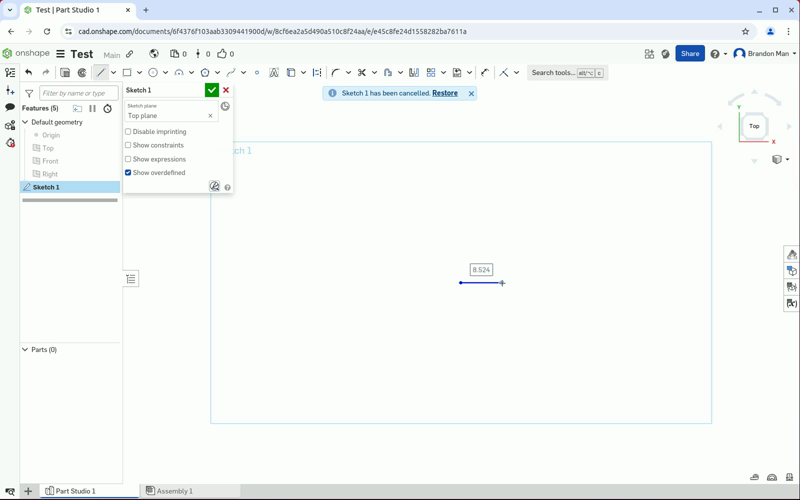
key_down(shift)
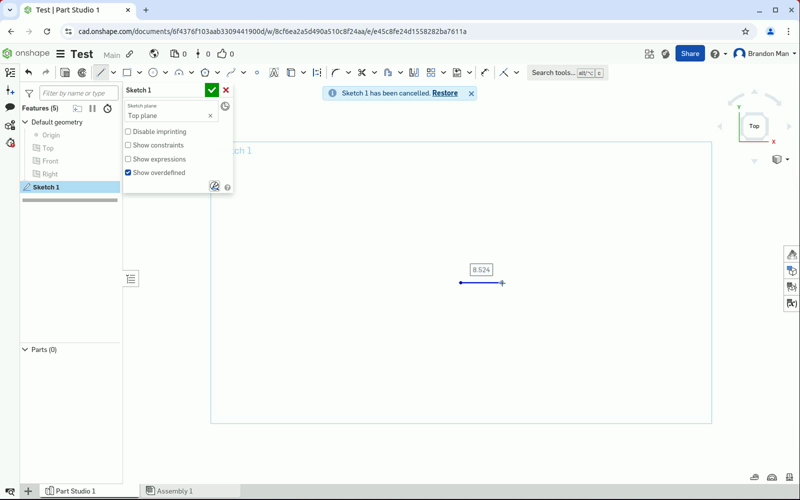
mouse_move(502, 190)
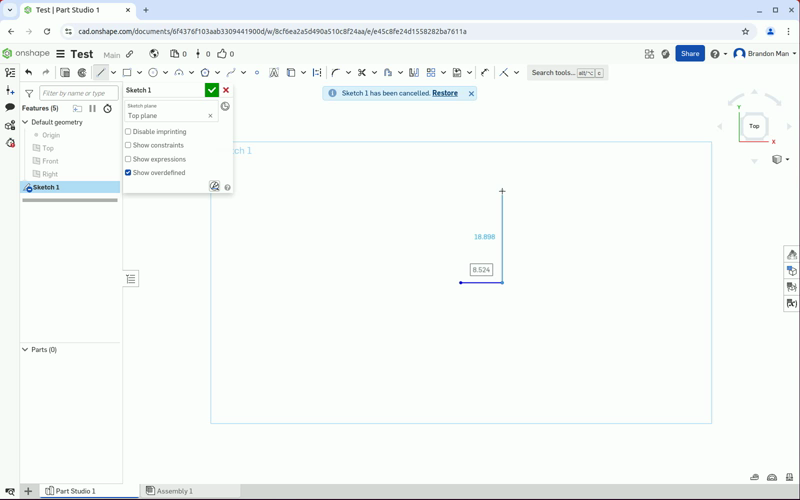
click(502, 190)
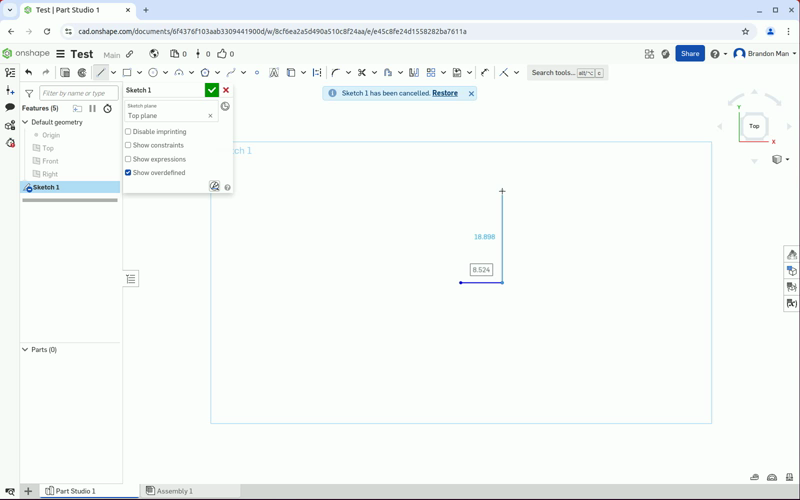
key_up(shift)
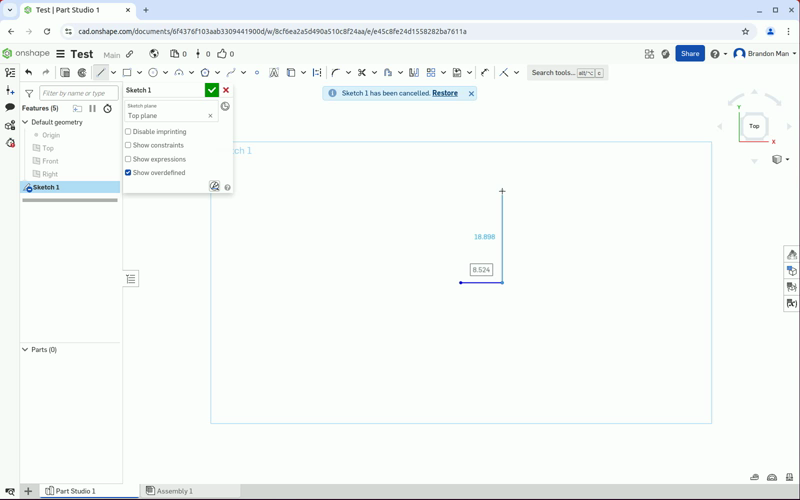
key(esc)
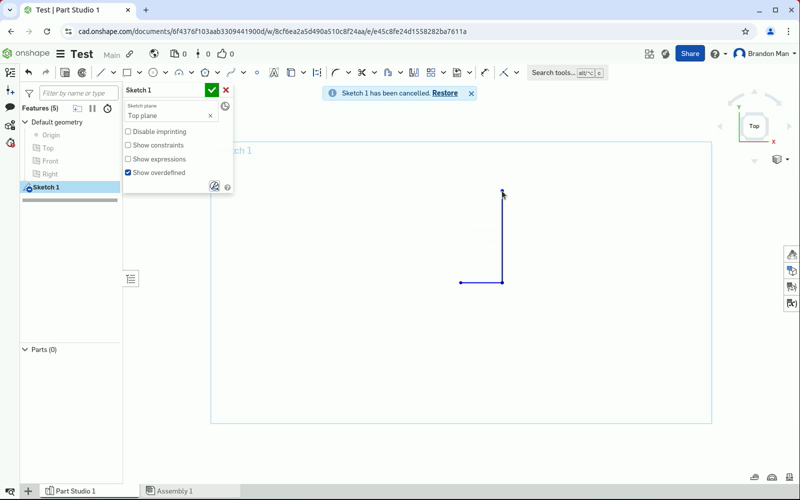
key(a)
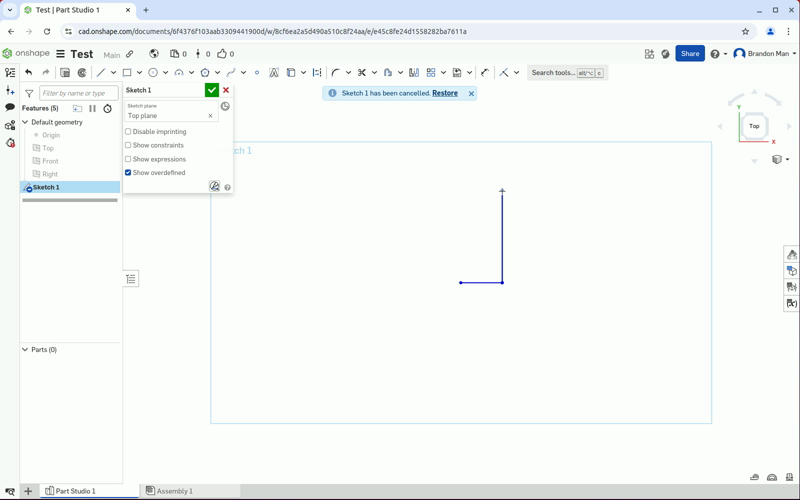
mouse_move(502, 190)
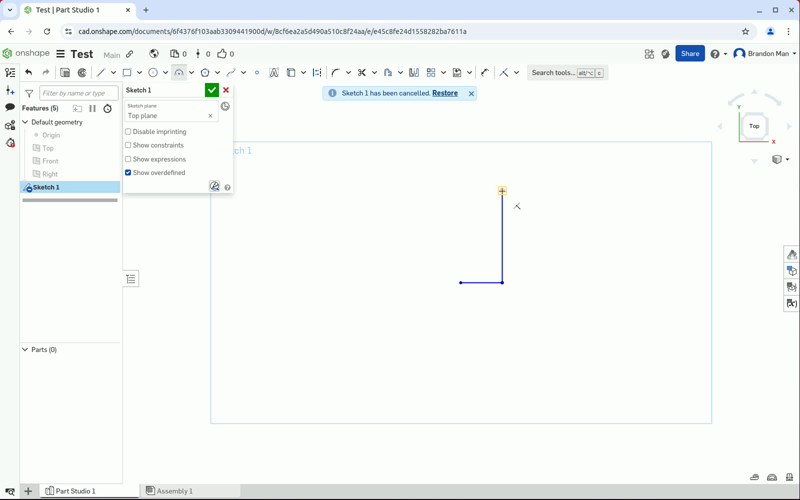
click(502, 190)
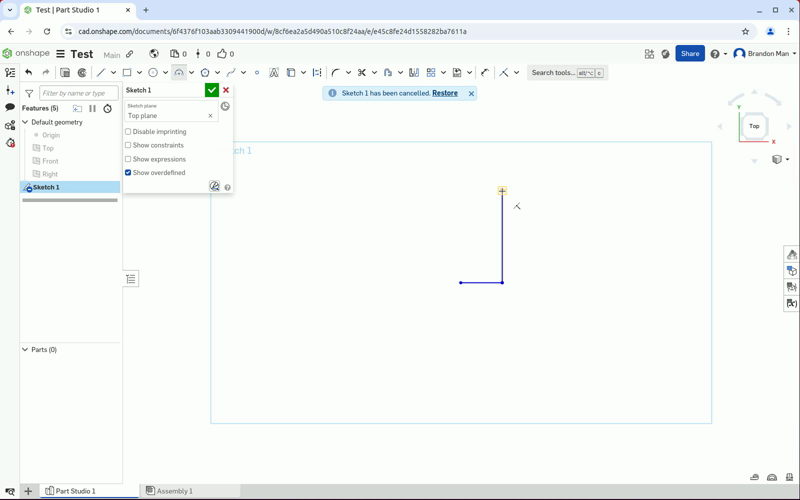
key_down(shift)
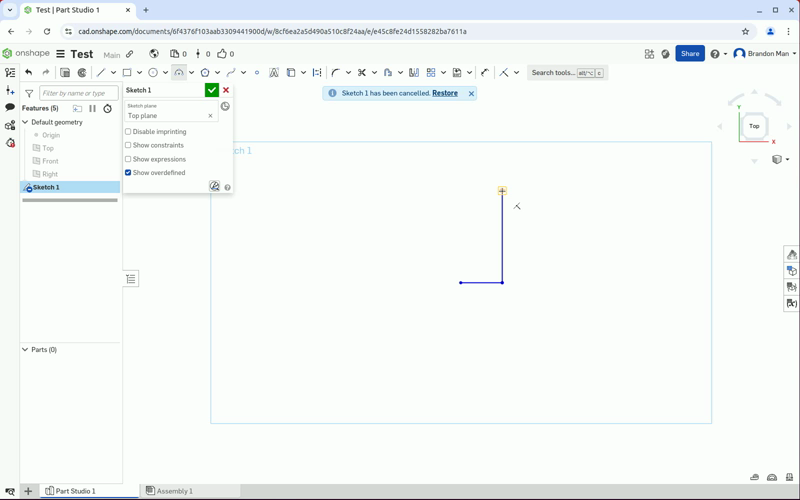
mouse_move(460, 190)
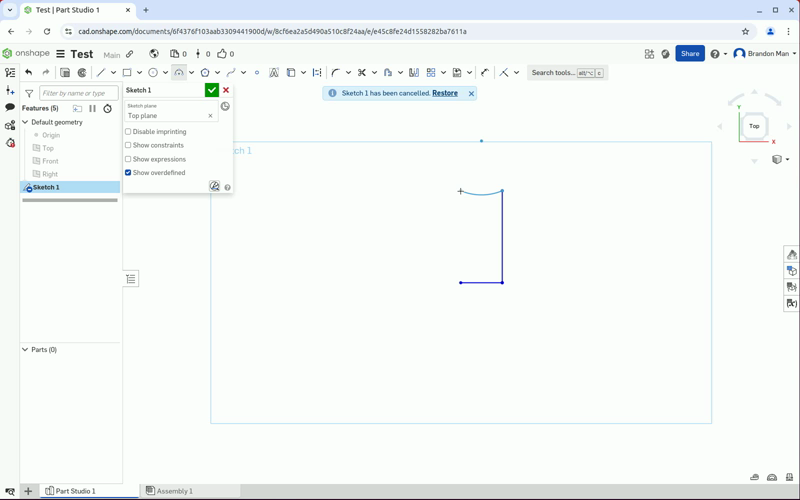
click(460, 190)
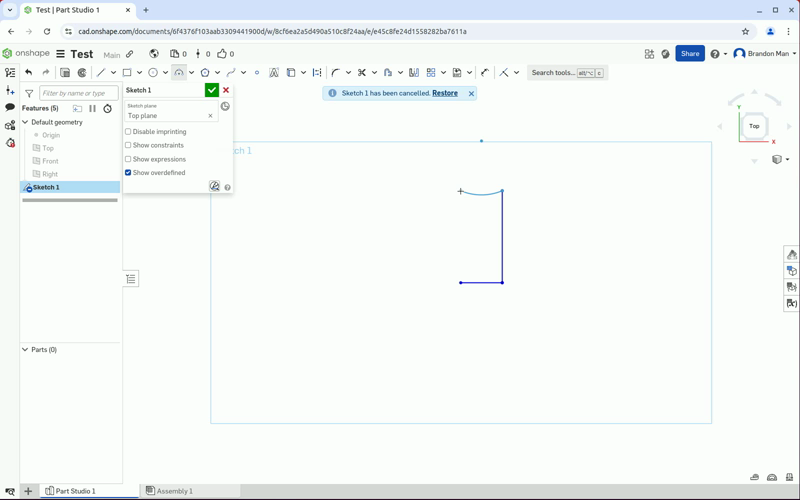
mouse_move(481, 169)
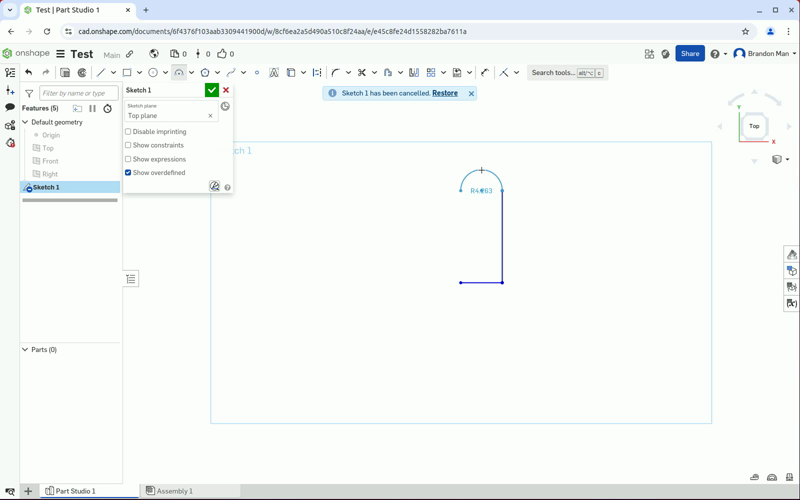
click(481, 169)
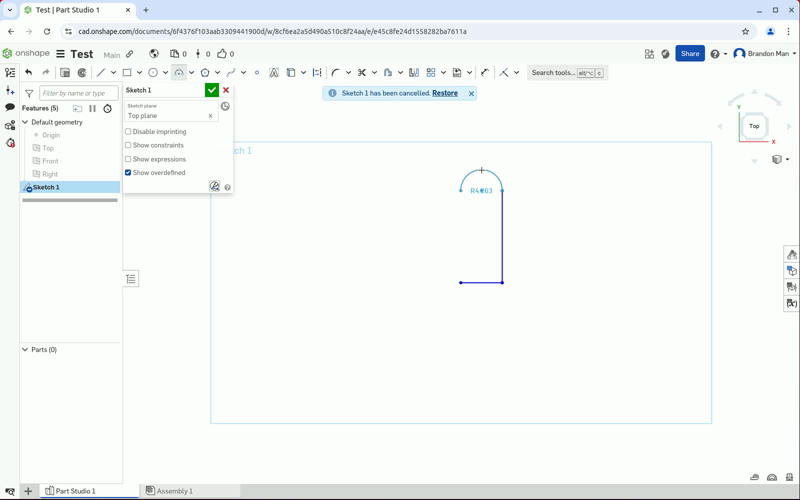
key_up(shift)
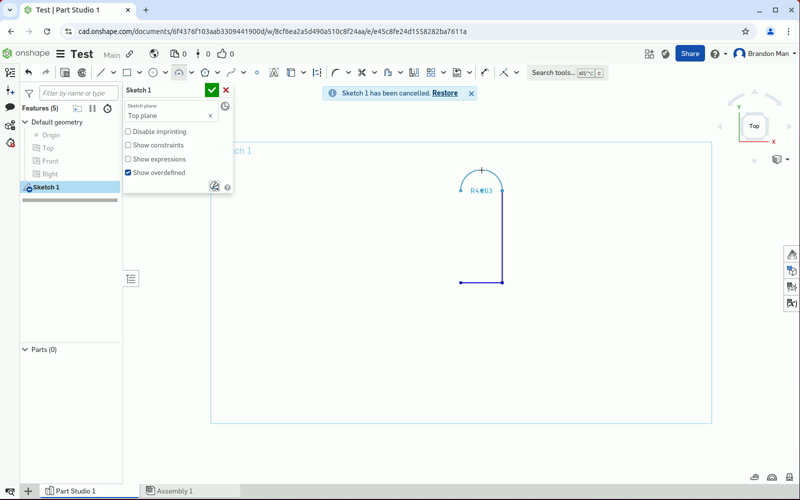
key(esc)
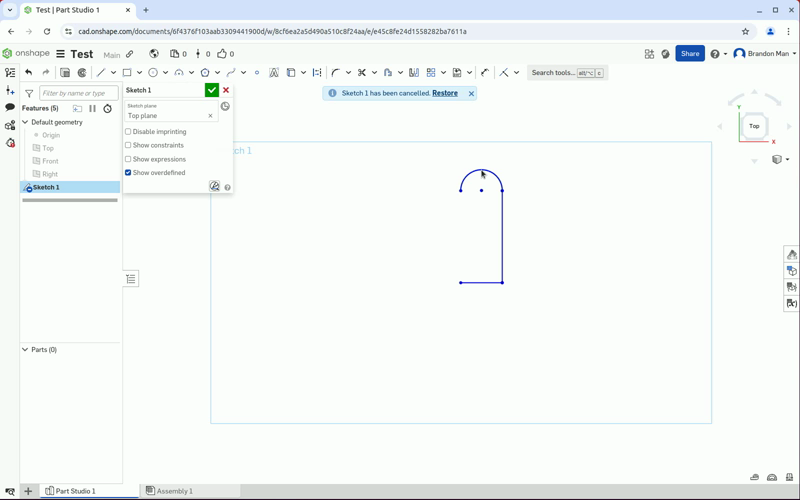
key(l)
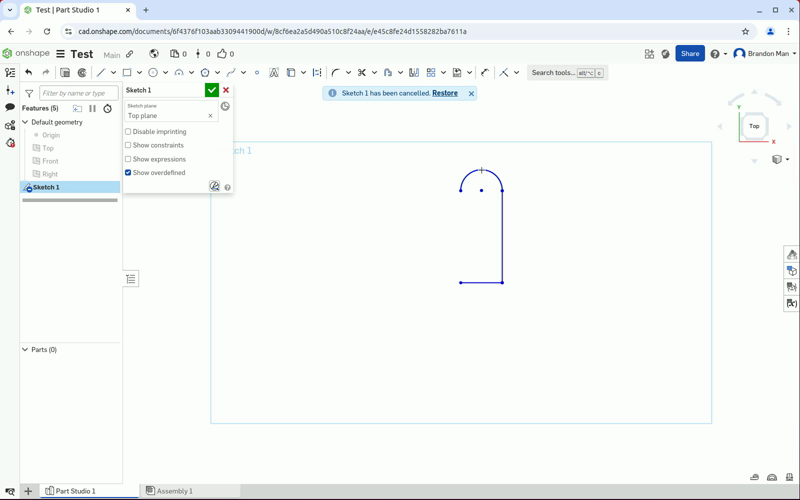
mouse_move(460, 190)
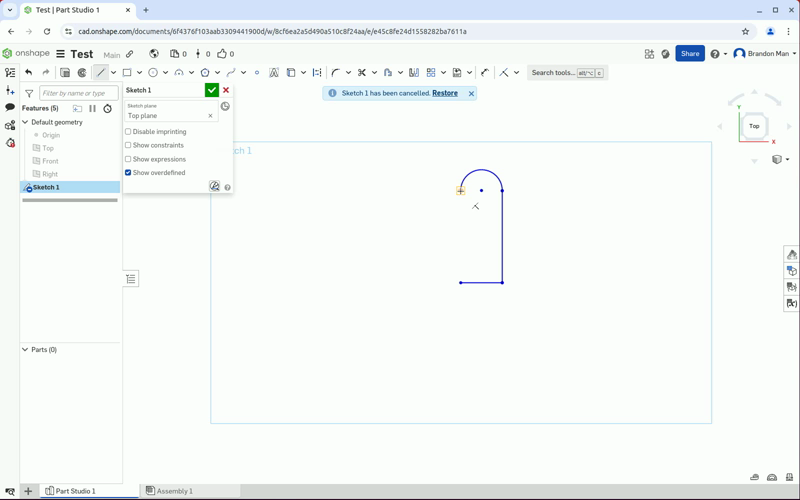
click(460, 190)
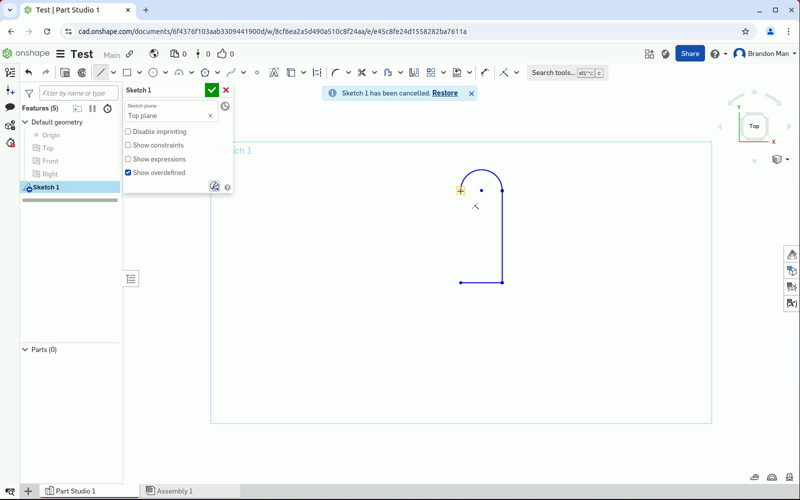
key_down(shift)
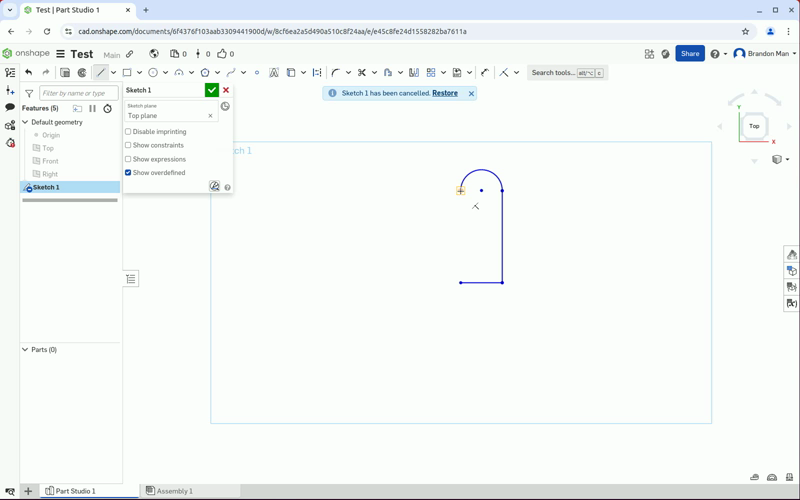
mouse_move(460, 282)
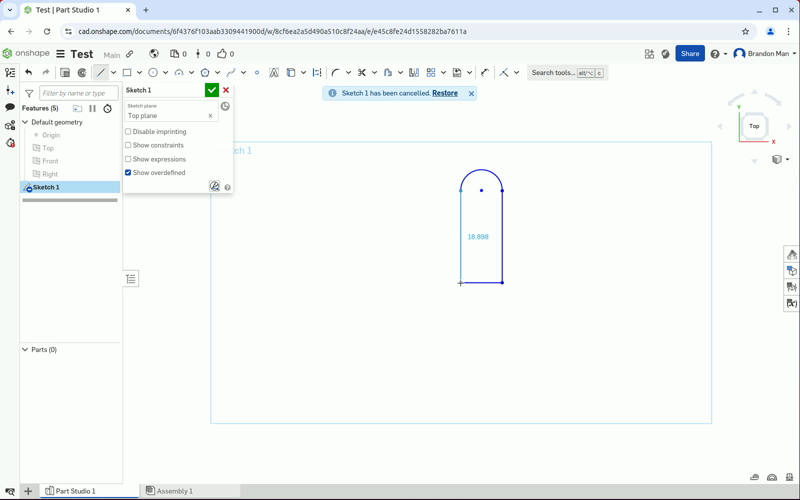
key_up(shift)
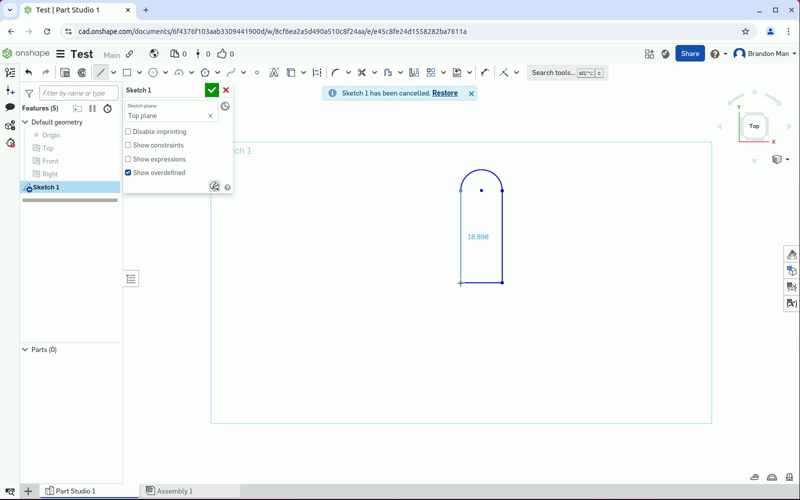
click(460, 282)
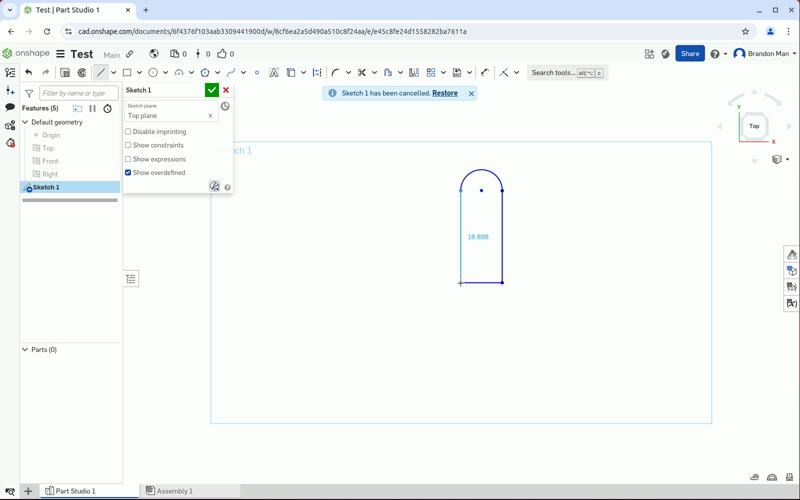
key(esc)
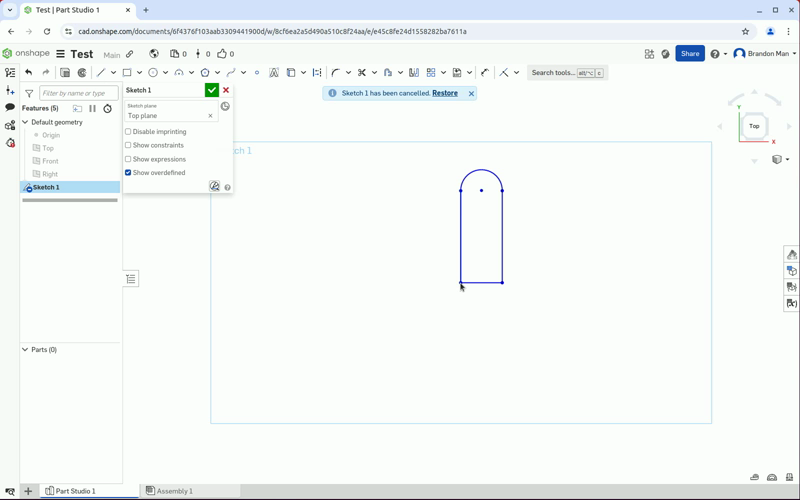
key(c)
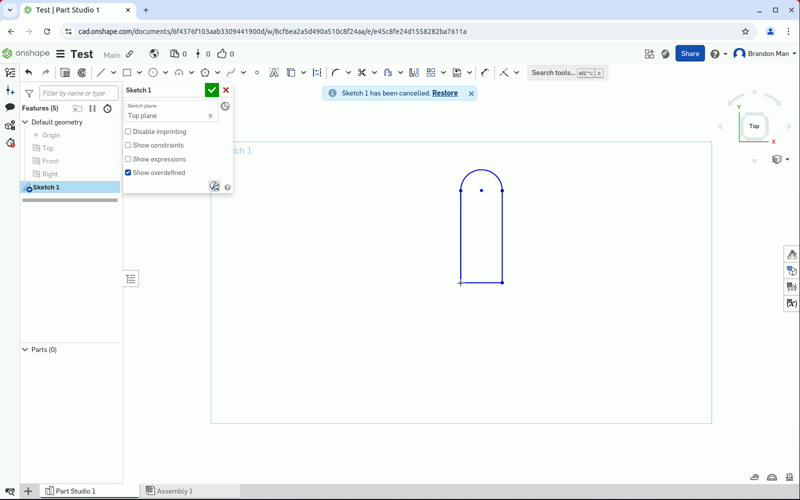
key_down(shift)
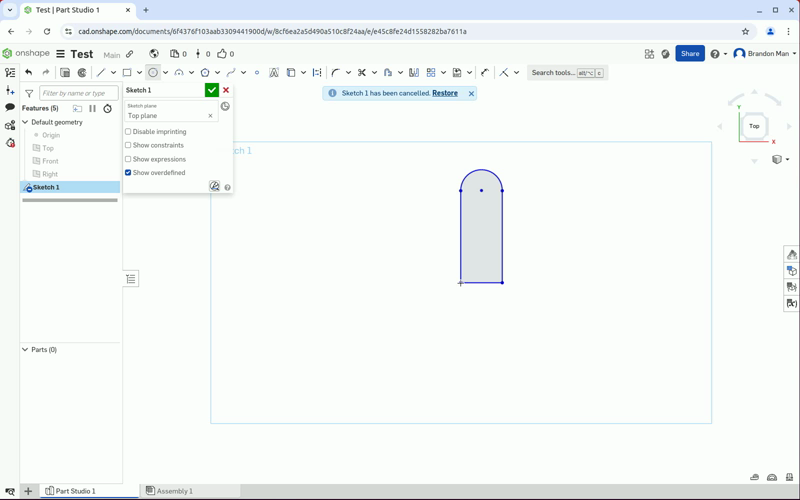
mouse_move(480, 190)
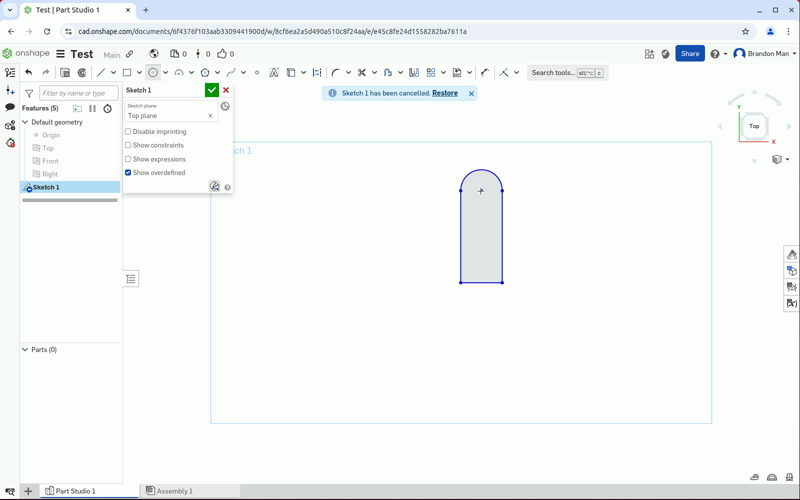
scroll(6)
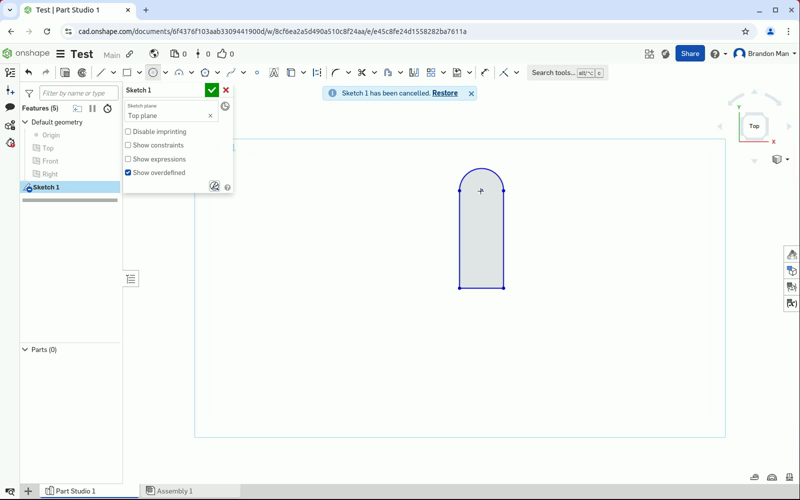
scroll(6)
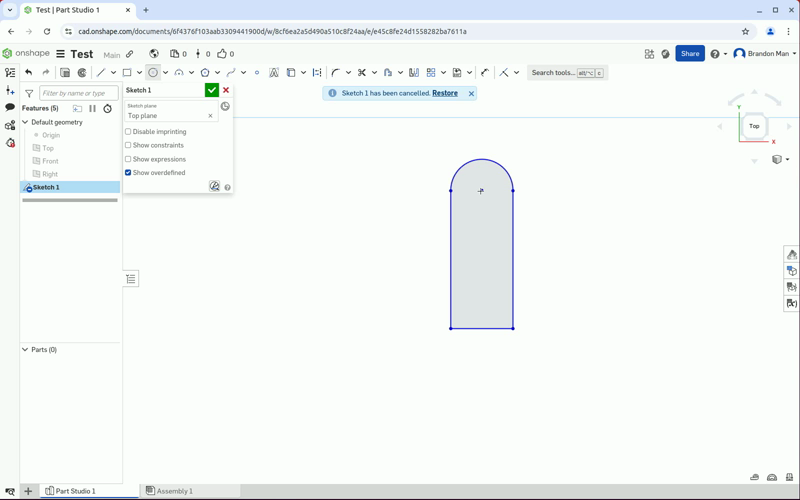
scroll(6)
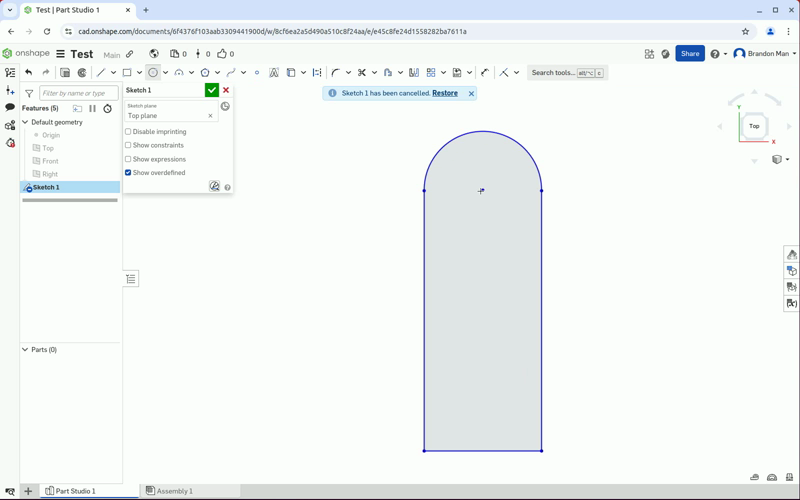
scroll(6)
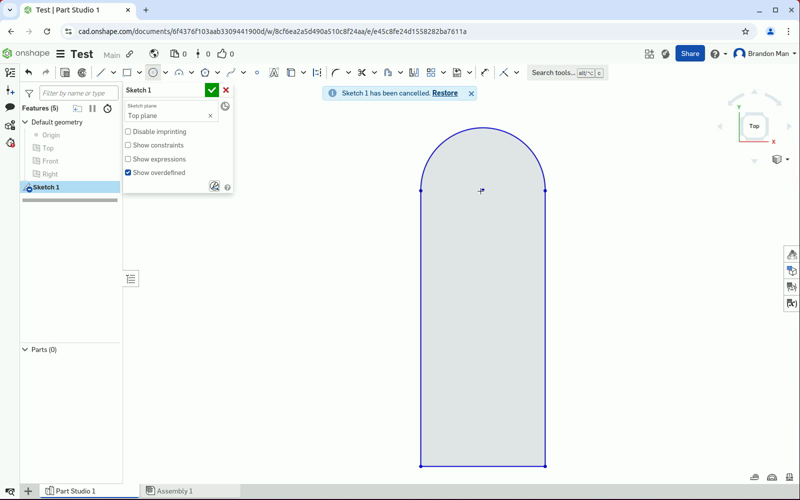
scroll(6)
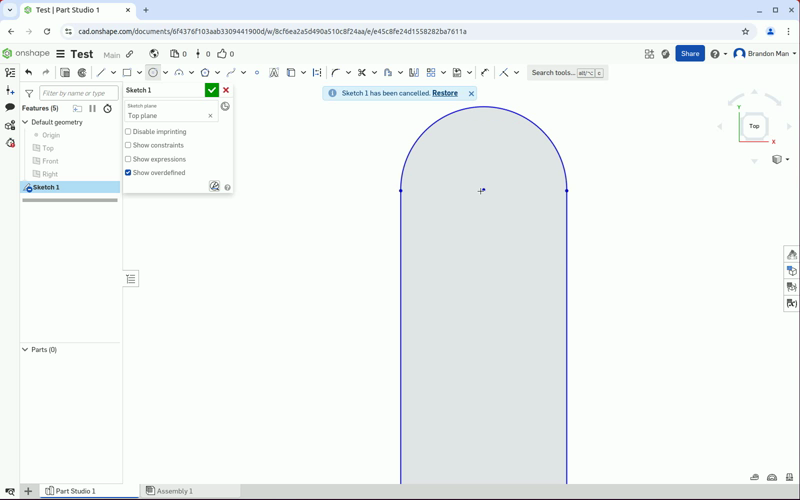
scroll(6)
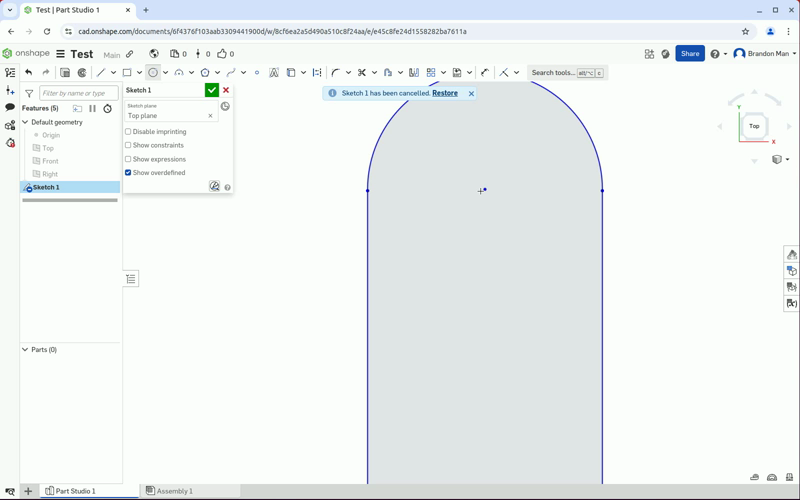
scroll(6)
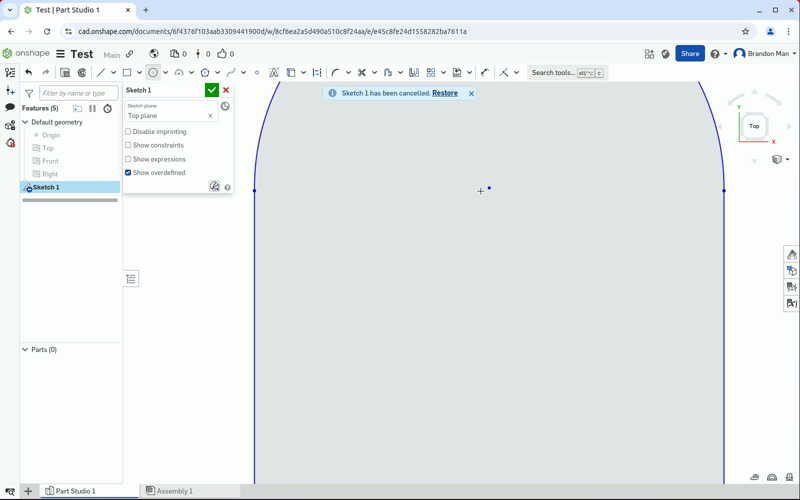
click(480, 190)
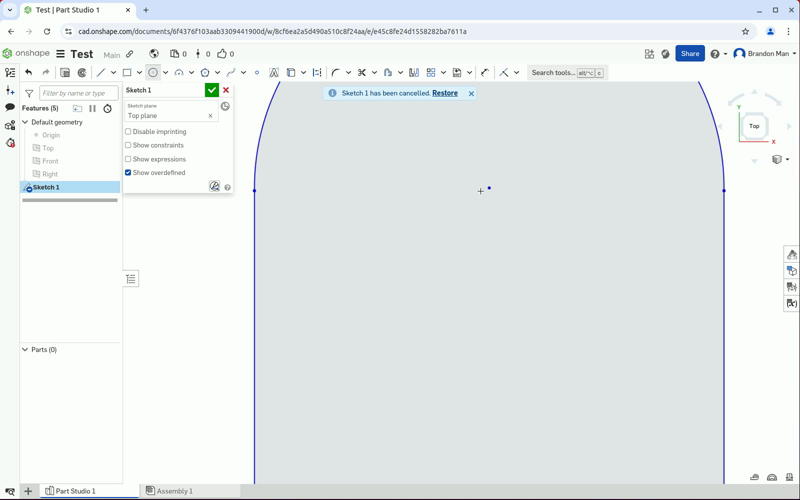
scroll(-6)
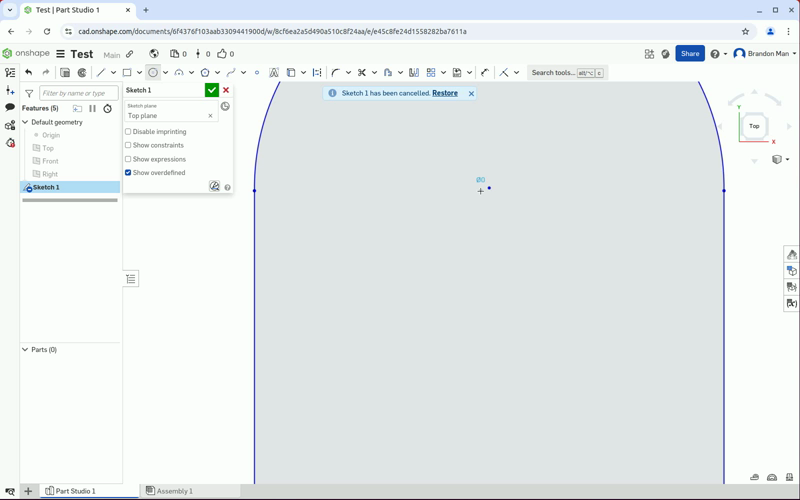
scroll(-6)
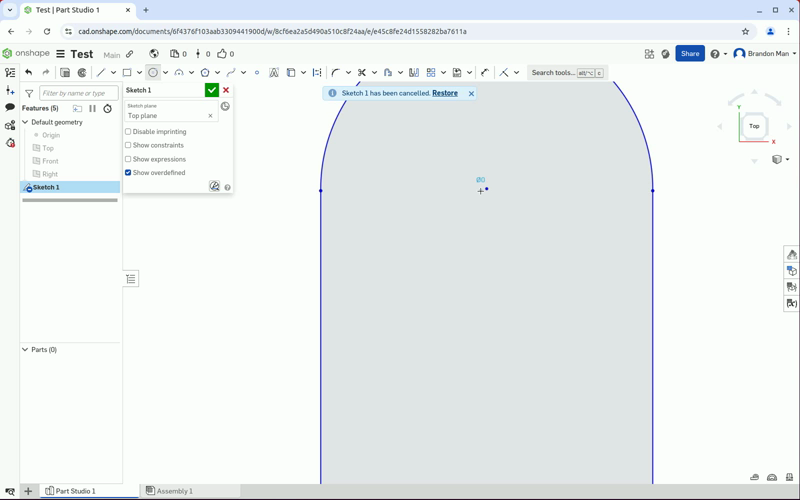
scroll(-6)
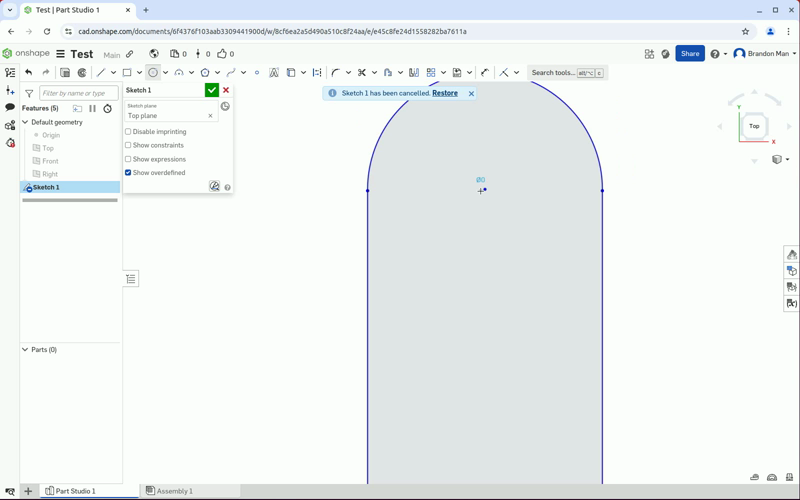
scroll(-6)
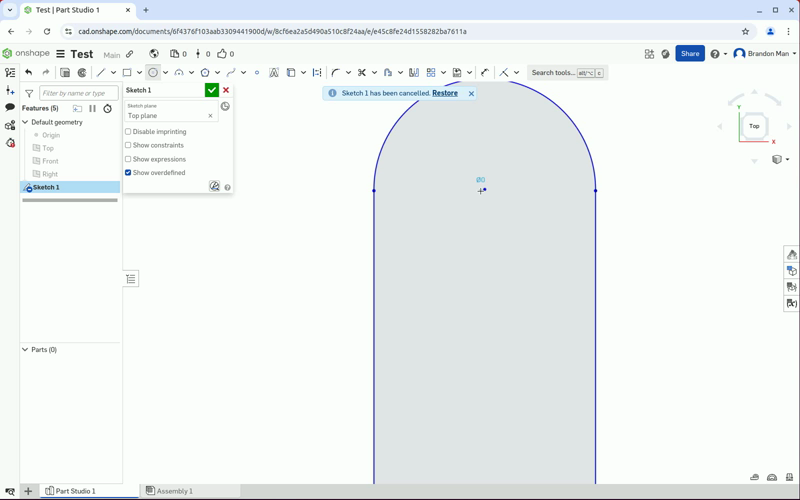
scroll(-6)
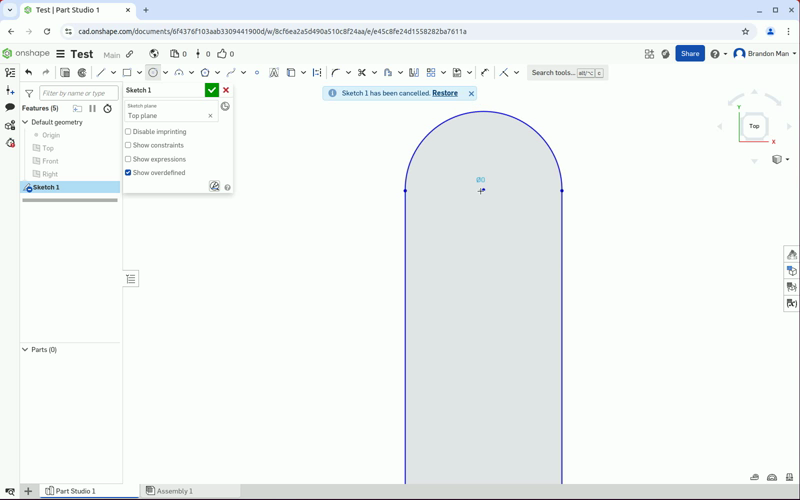
scroll(-6)
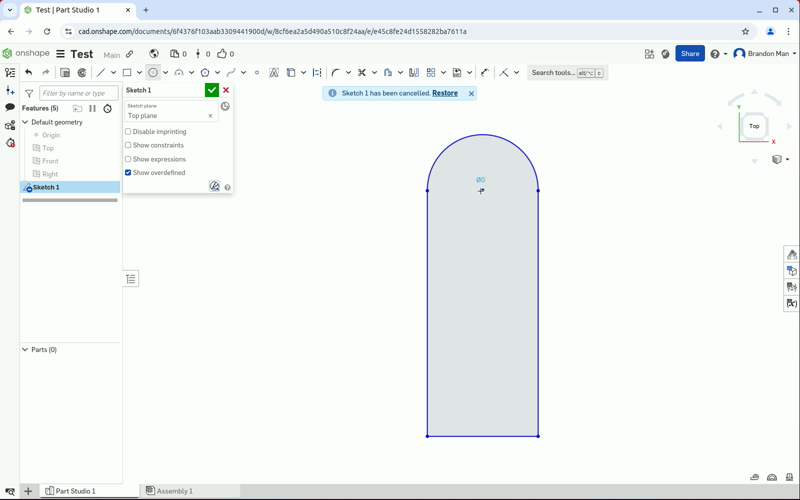
scroll(-6)
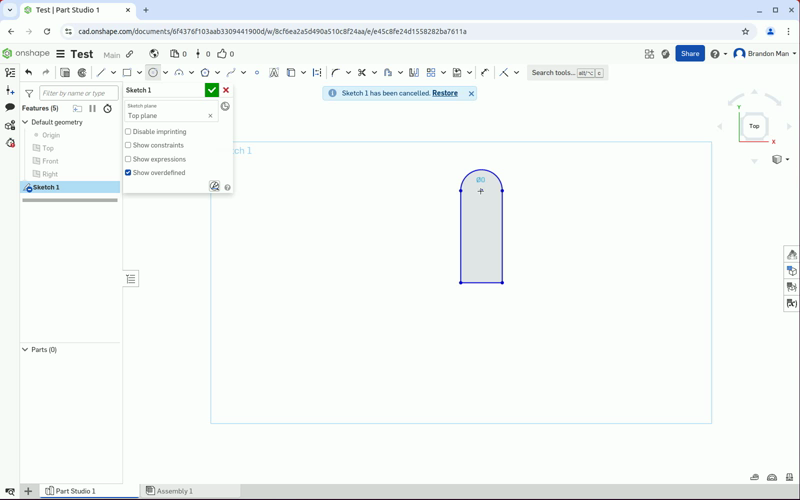
key_up(shift)
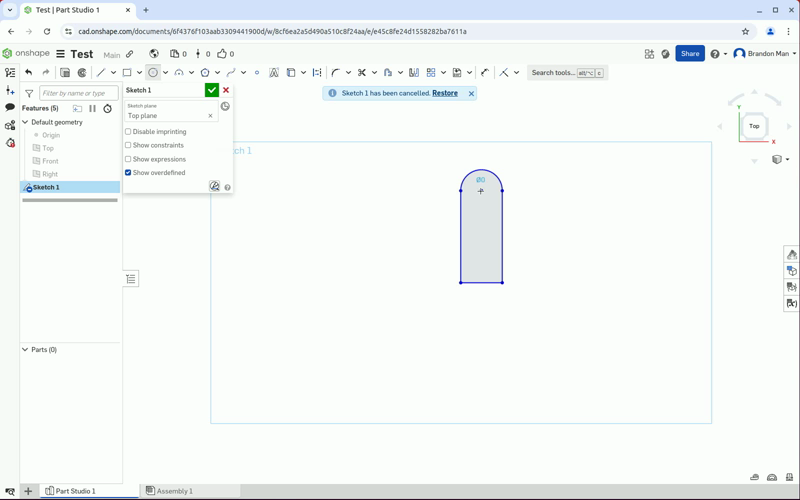
mouse_move(491, 190)
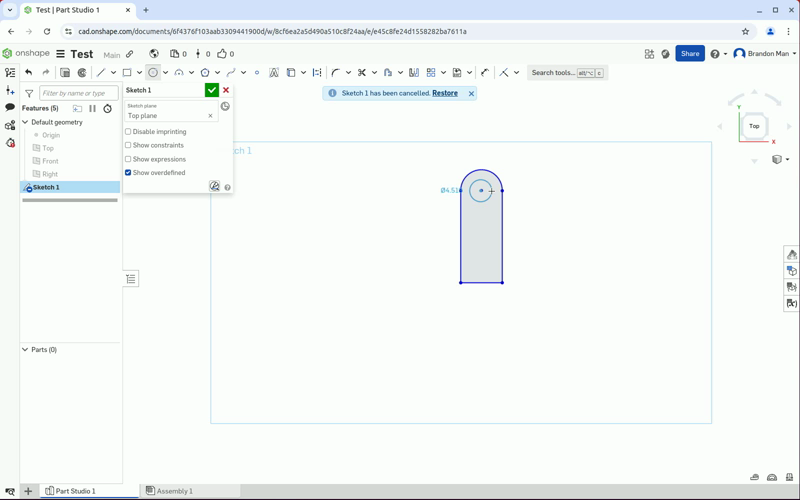
click(491, 190)
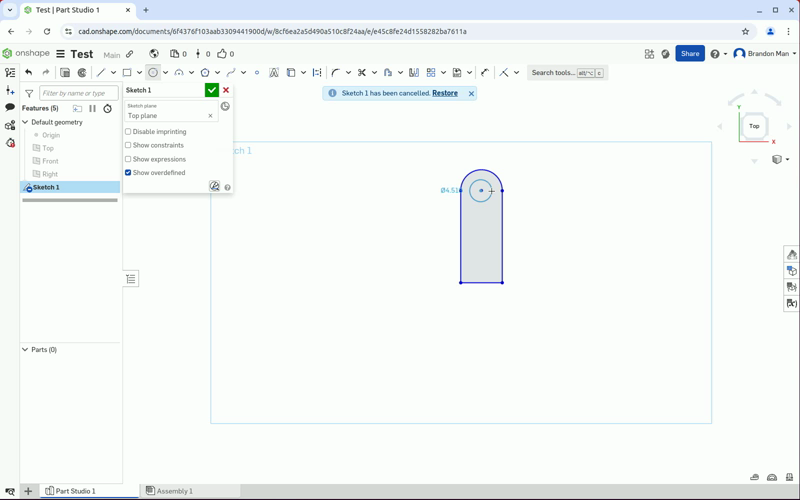
key(esc)
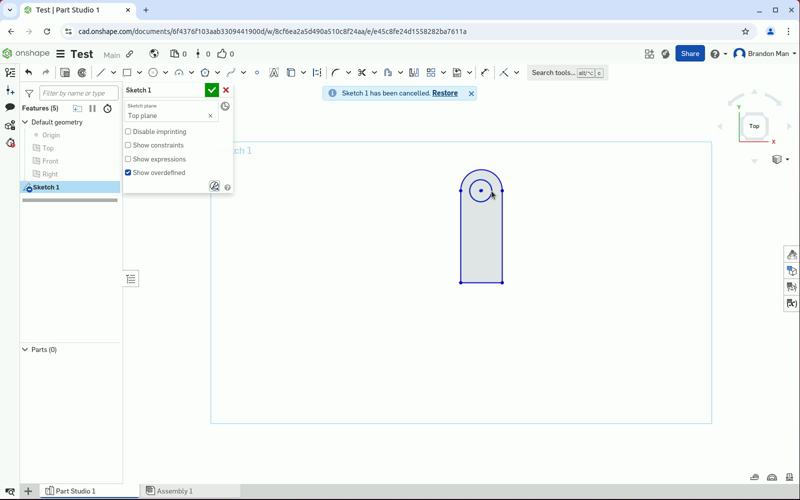
mouse_move(463, 206)
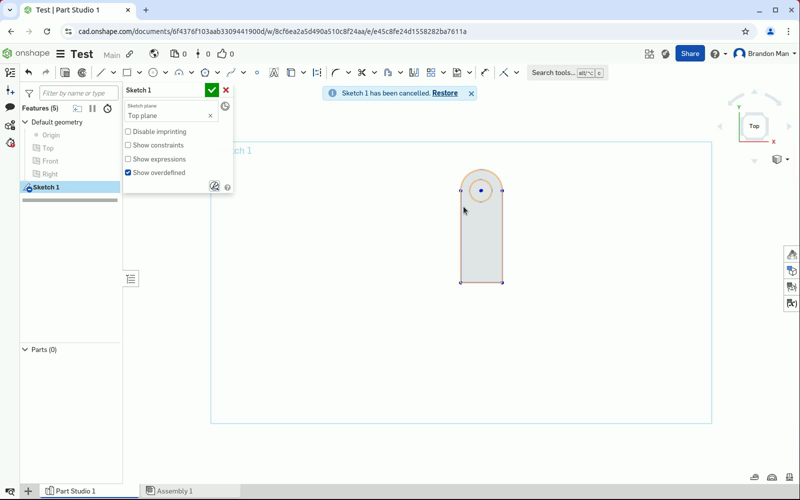
click(463, 206)
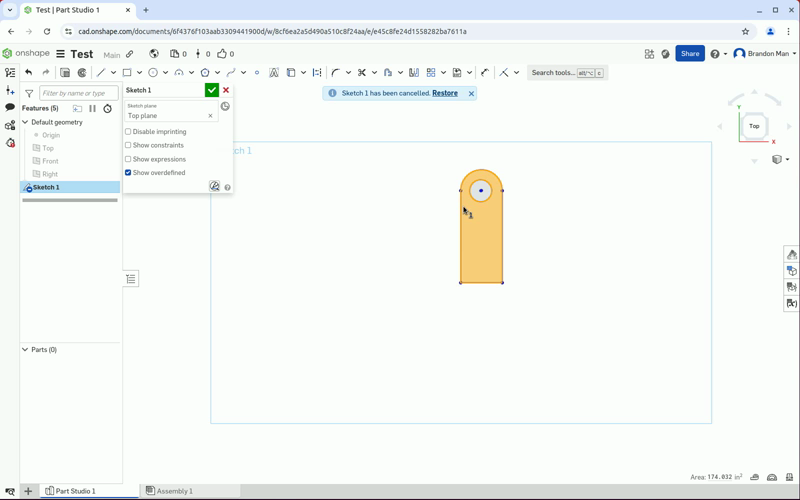
mouse_move(73, 352)
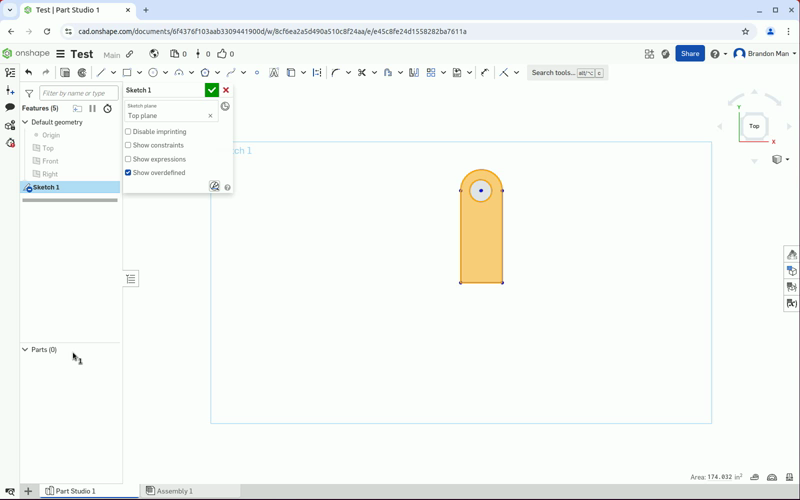
key(shift+y)
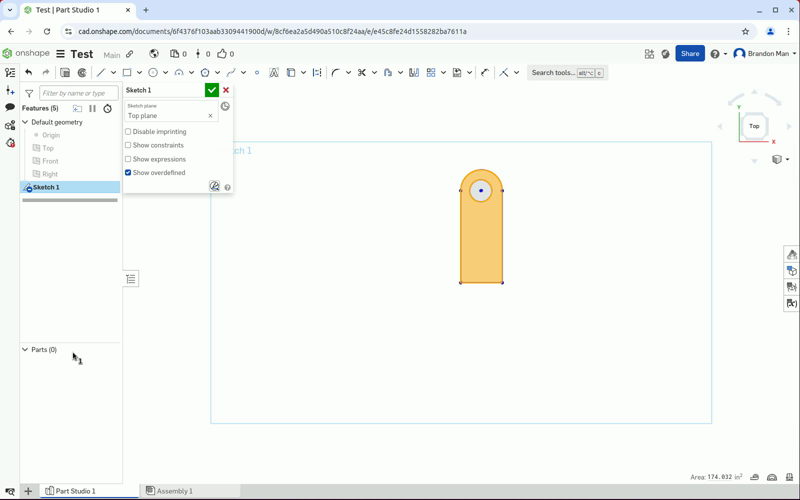
key(shift+e)
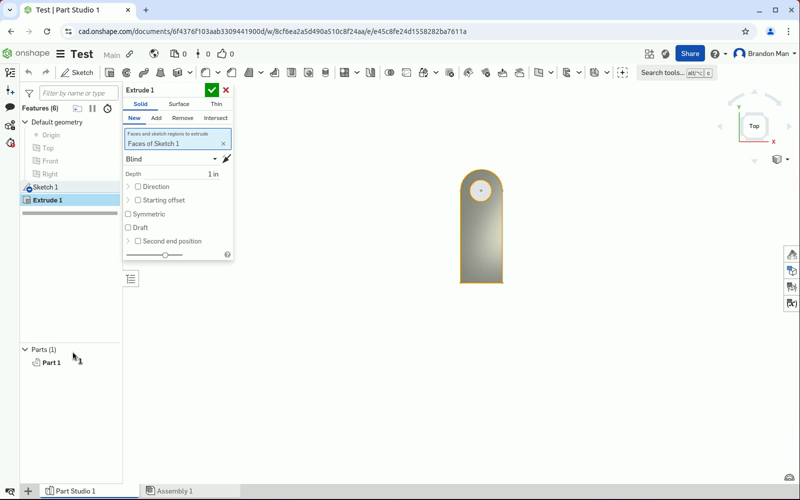
mouse_move(143, 106)
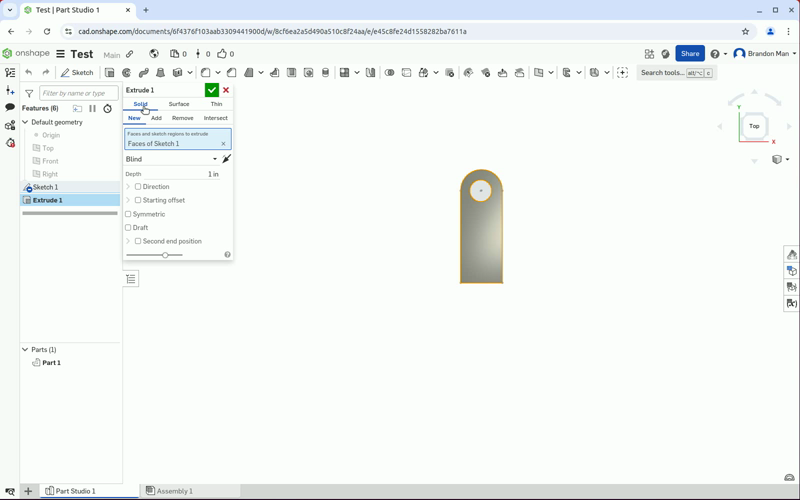
click(143, 106)
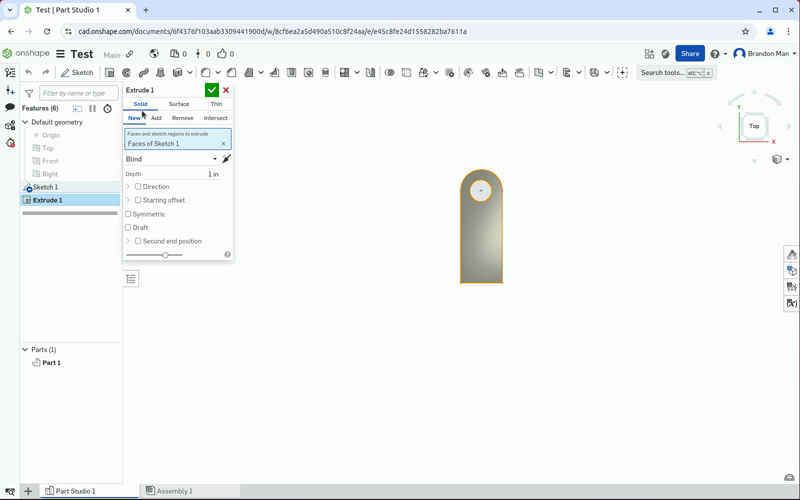
mouse_move(137, 120)
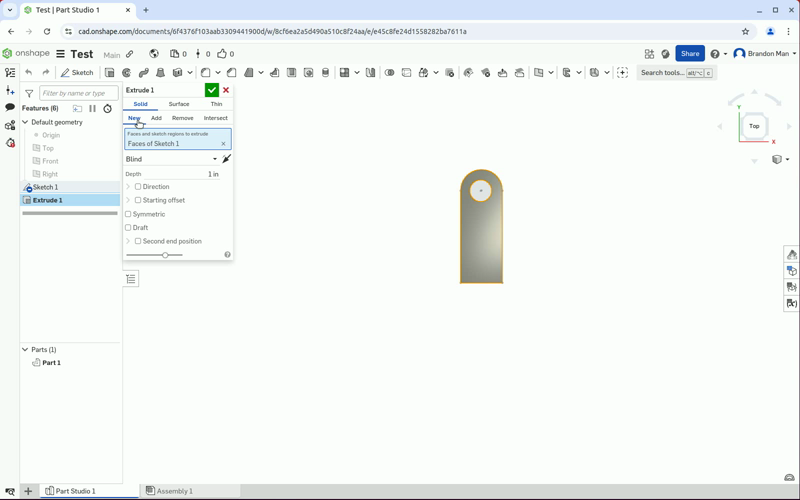
click(137, 120)
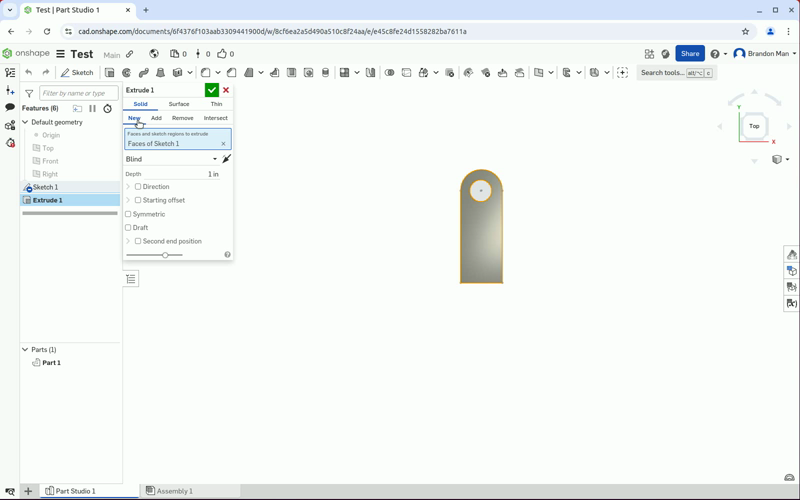
key(tab, 4)
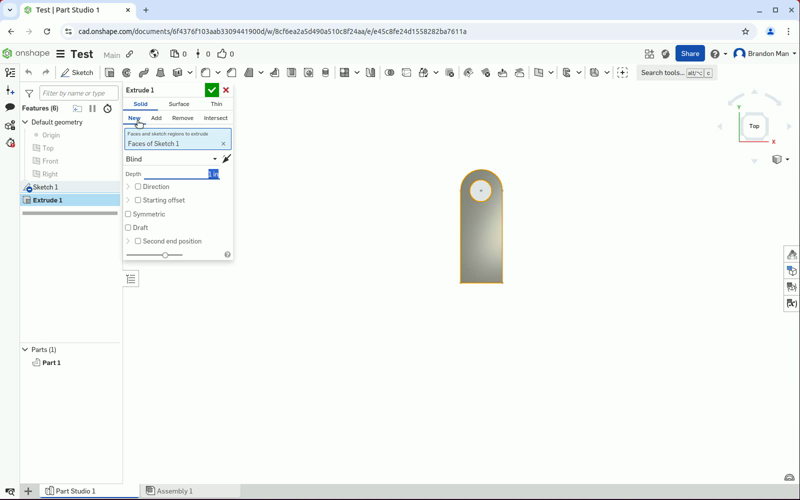
text(8.425)
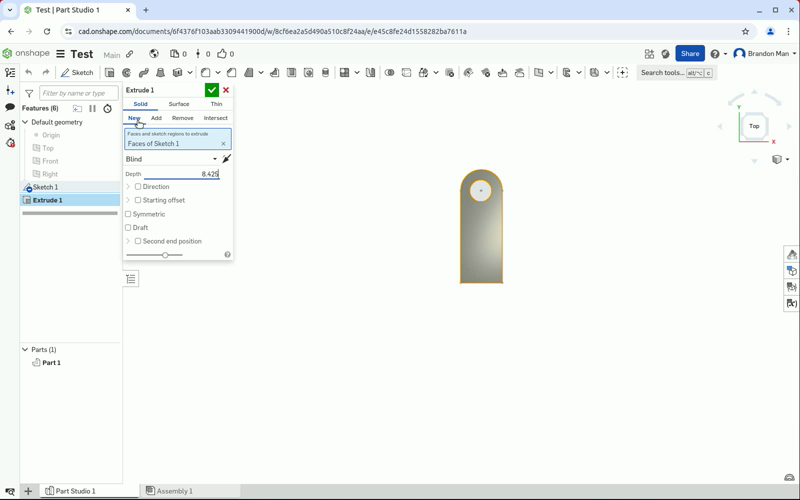
key(enter)
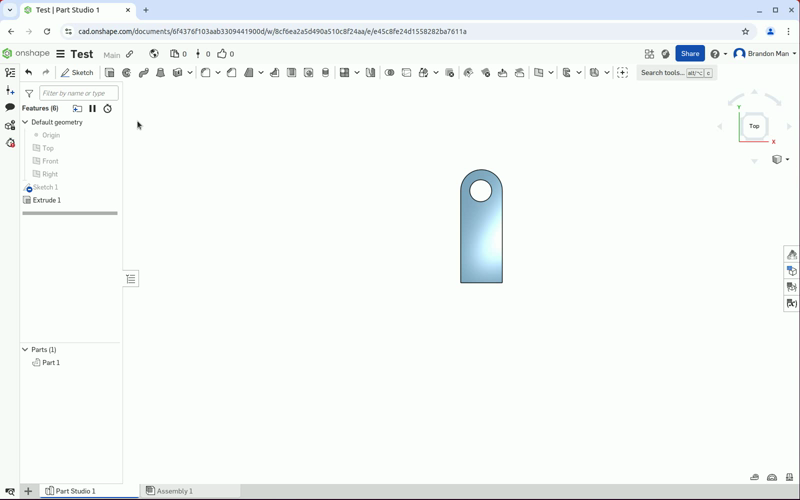
key(shift+h)
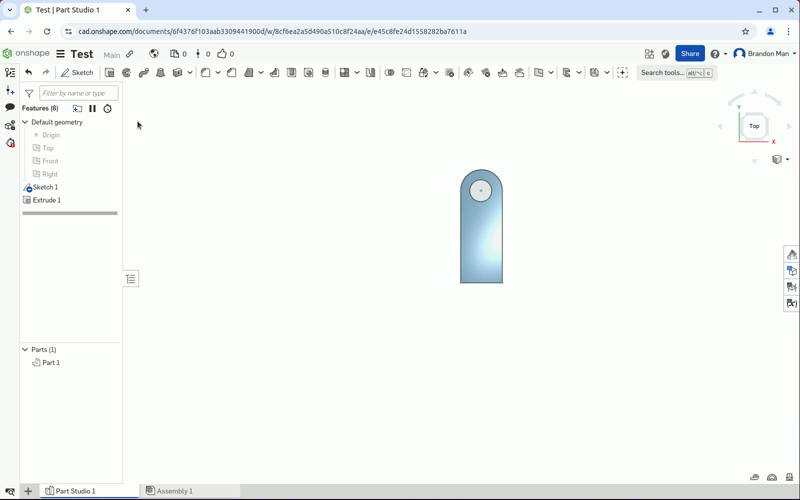
key(shift+h)
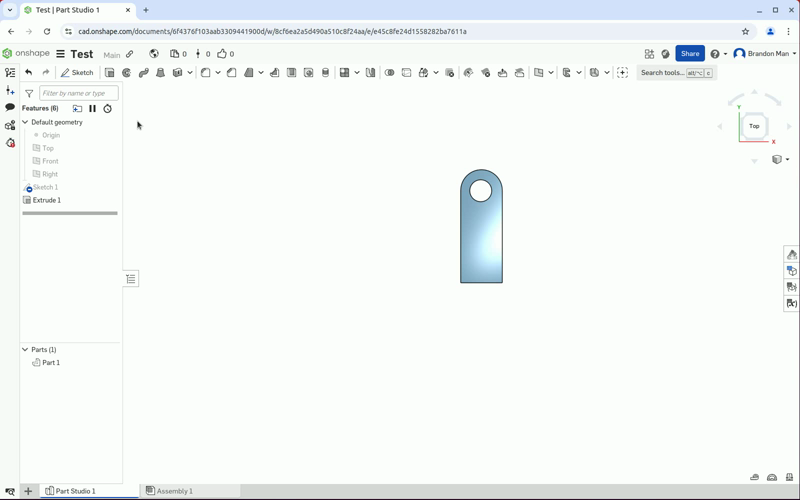
mouse_move(73, 189)
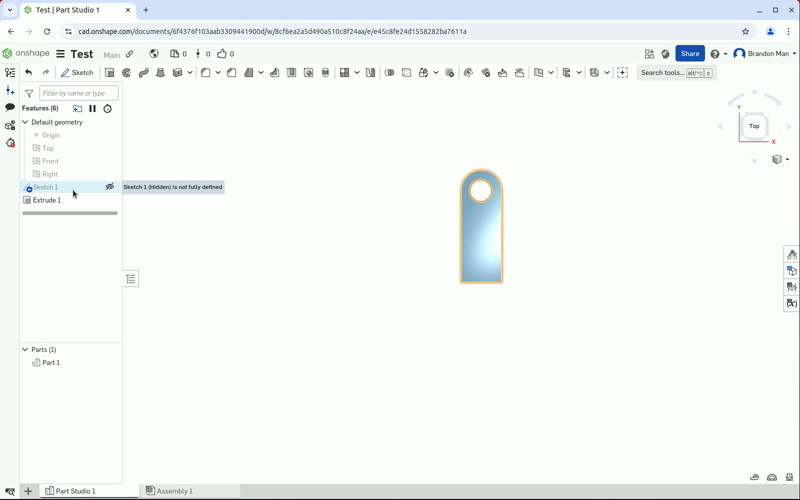
click(73, 189)
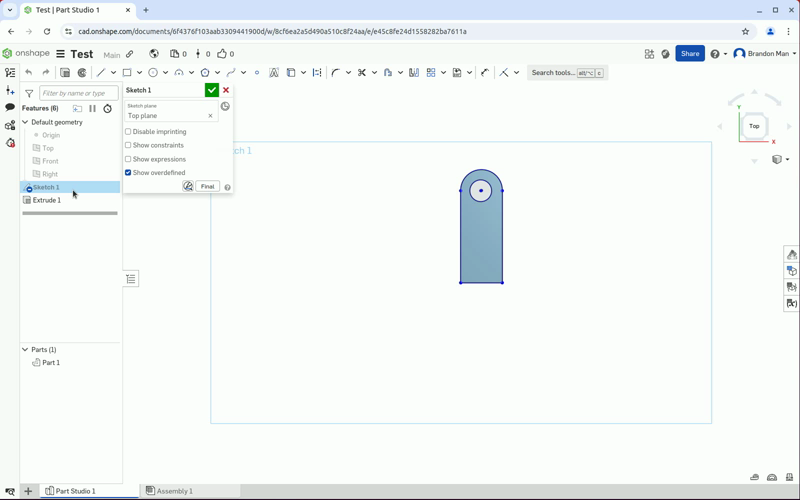
mouse_move(229, 92)
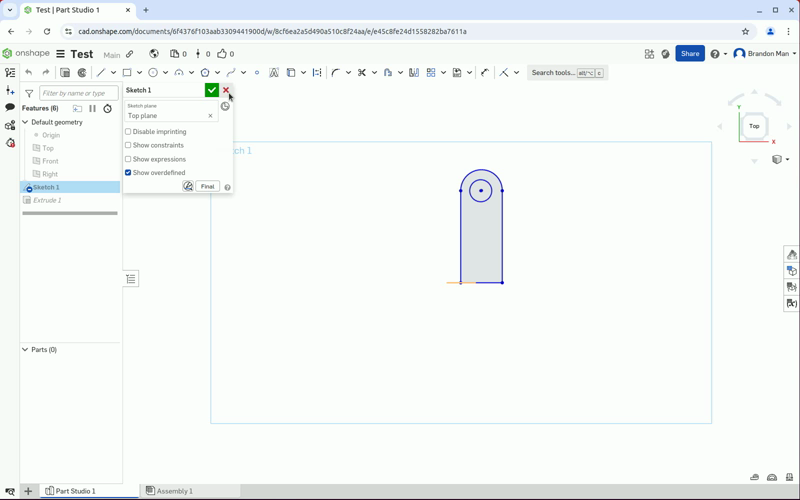
click(229, 92)
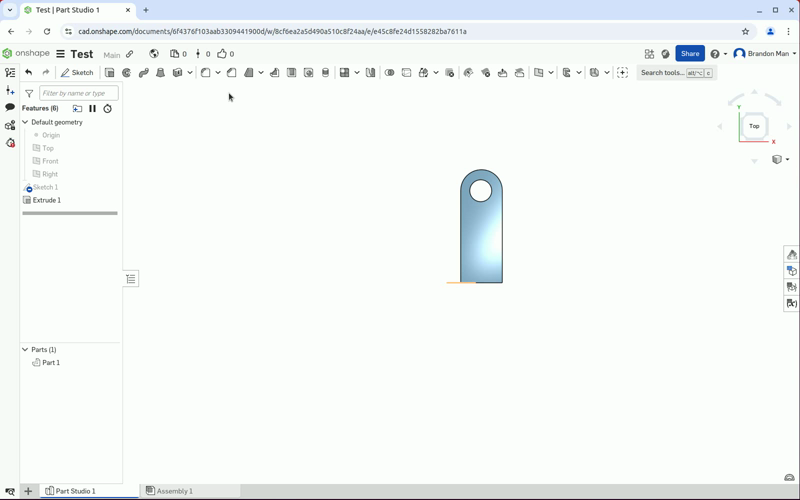
mouse_move(73, 352)
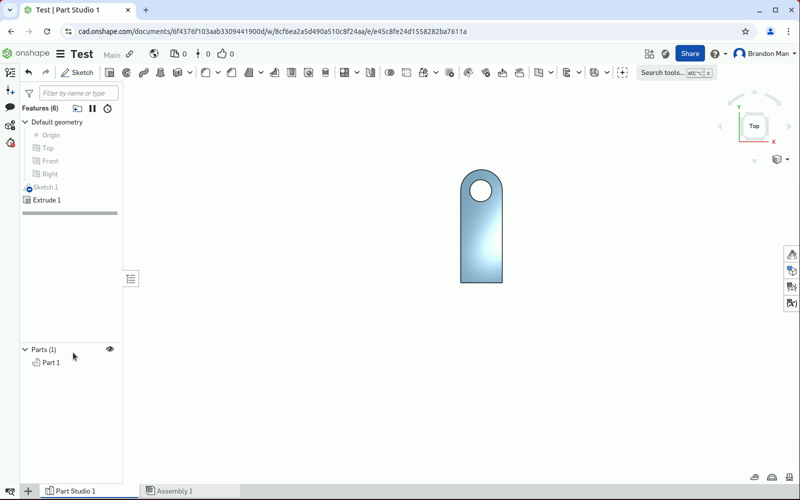
key(y)
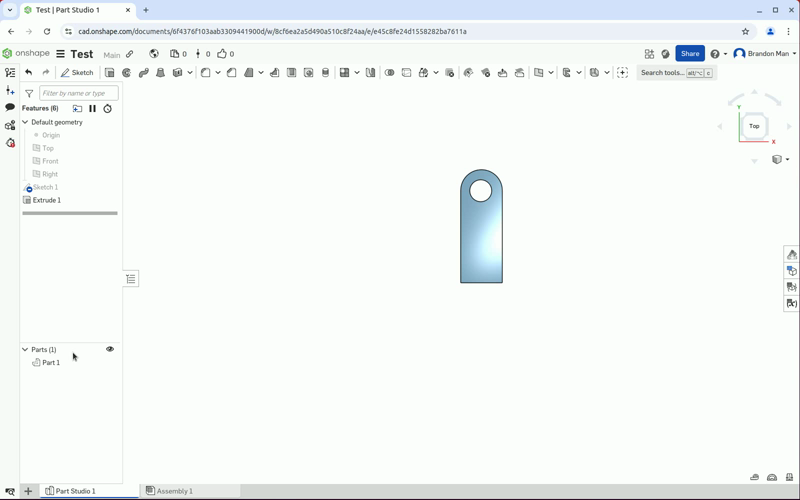
key(shift+p)
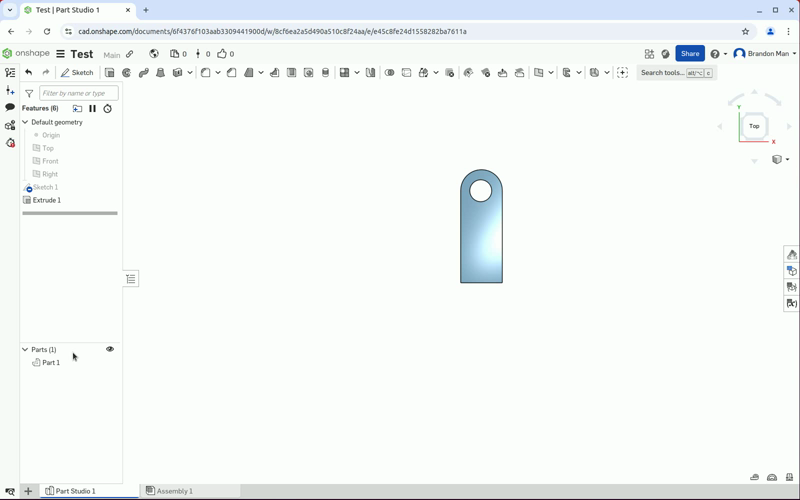
key(space)
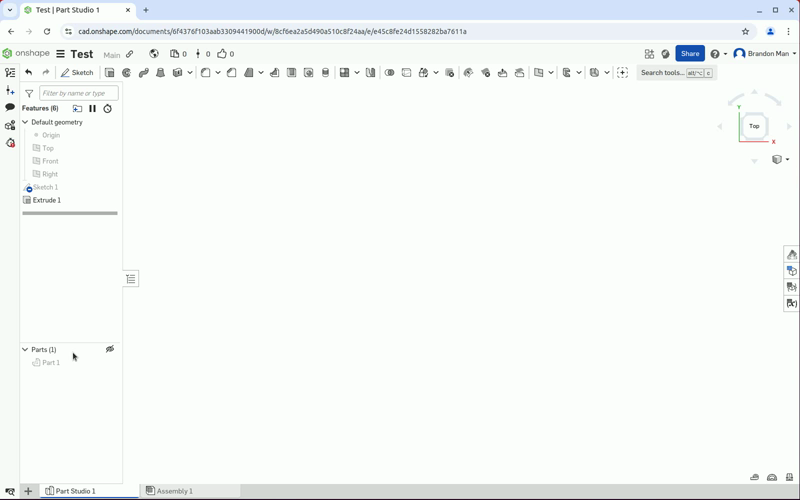
key_down(shift)
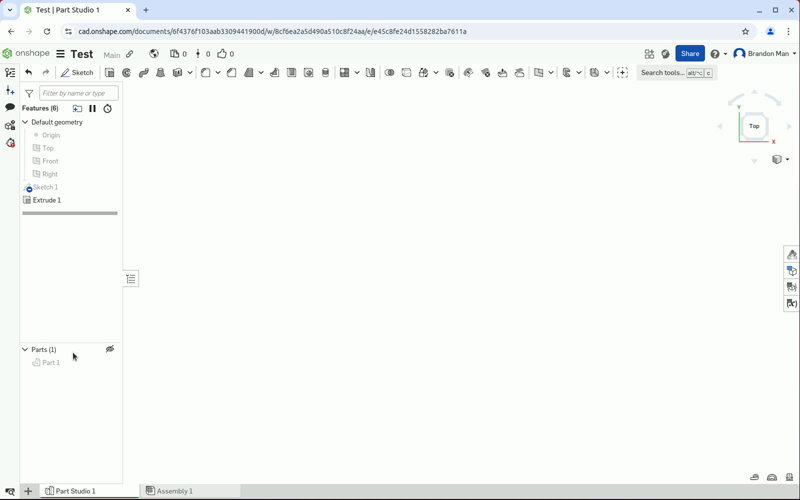
key(up)
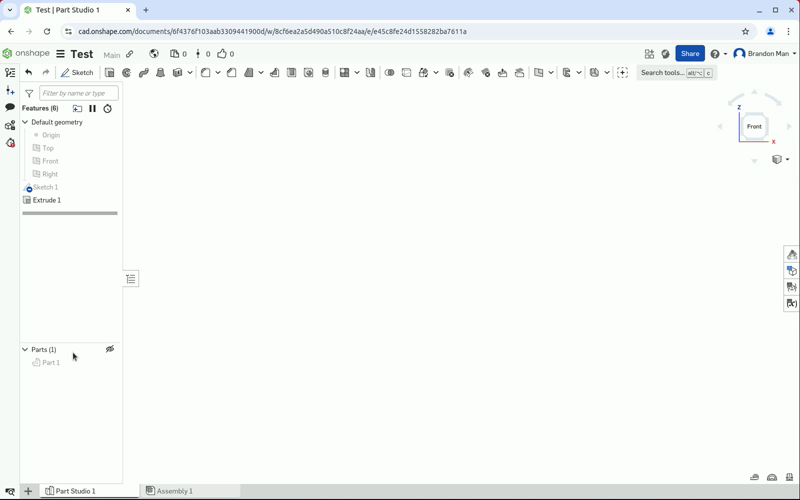
key_up(shift)
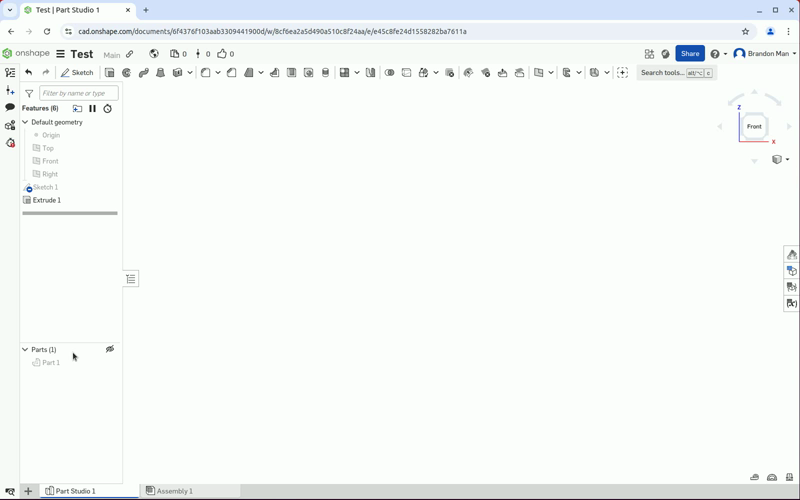
mouse_move(73, 352)
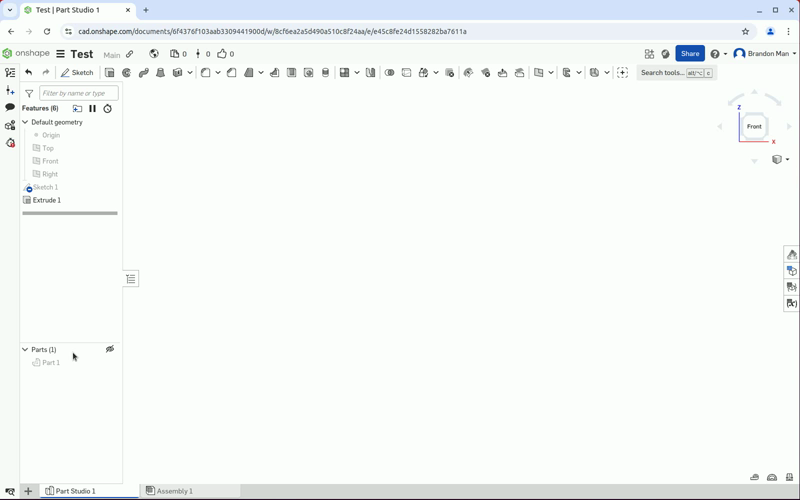
key(shift+y)
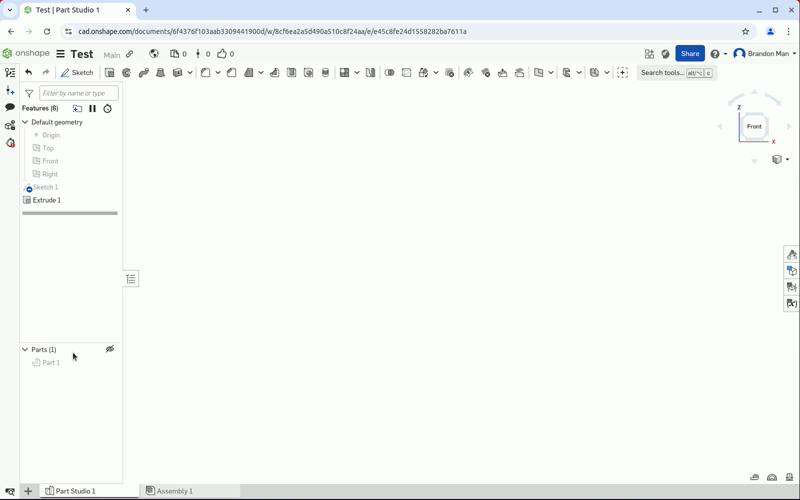
key(shift+s)
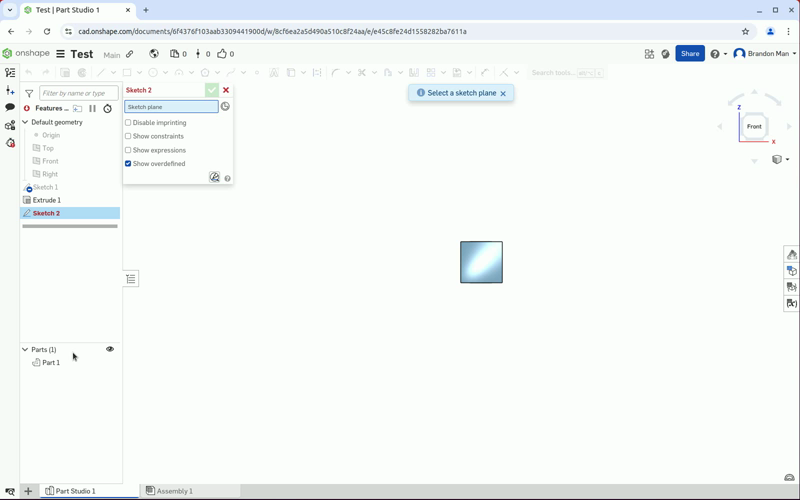
mouse_move(73, 163)
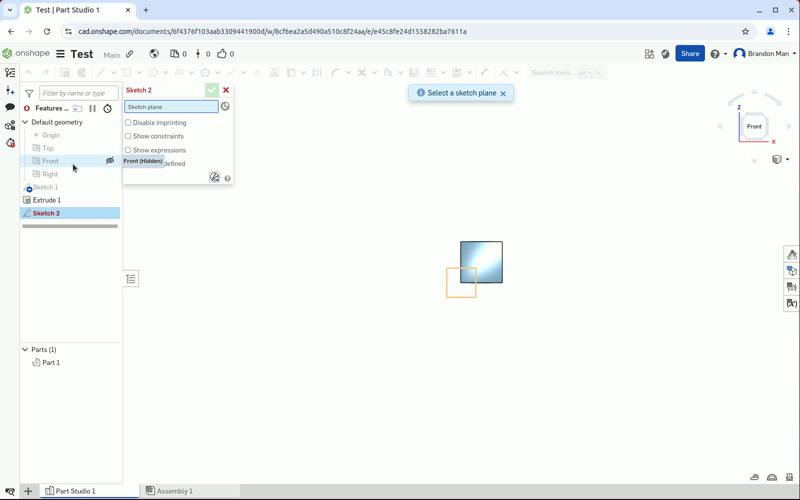
click(73, 163)
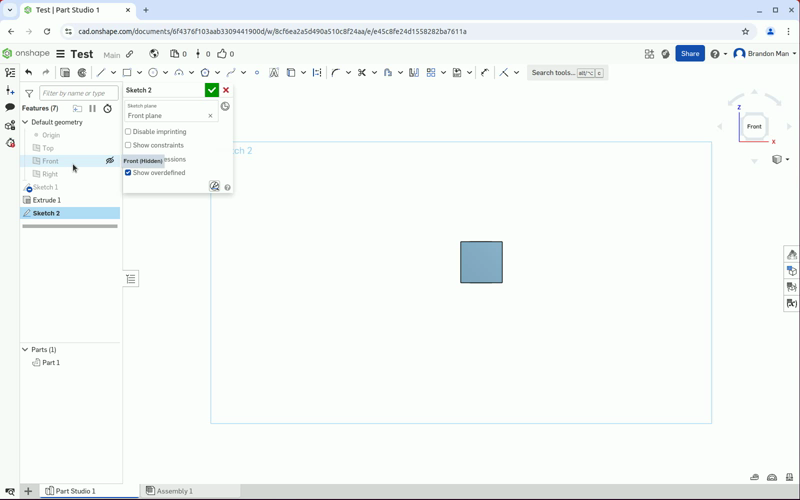
mouse_move(73, 352)
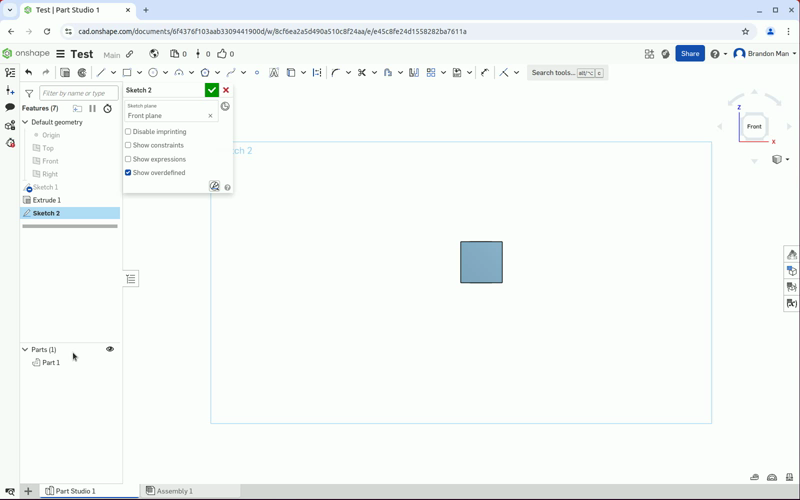
key(y)
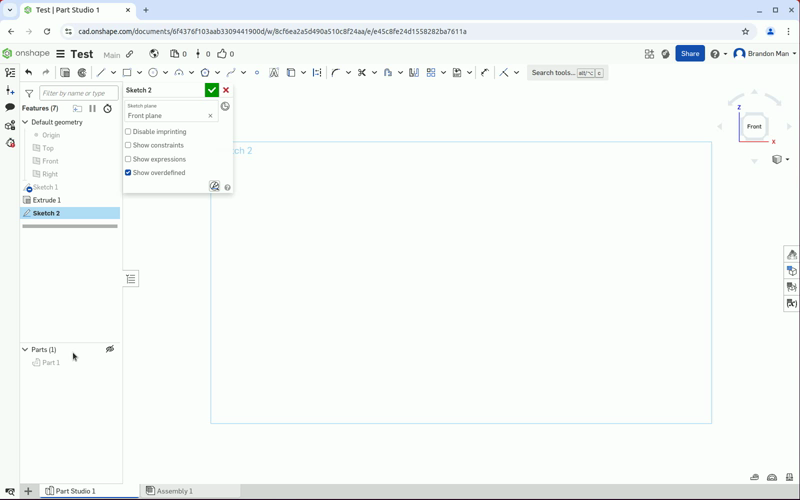
key(c)
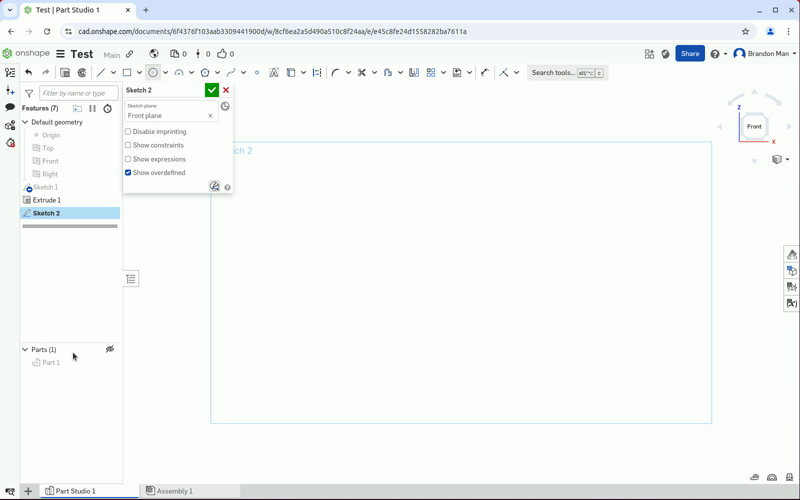
key_down(shift)
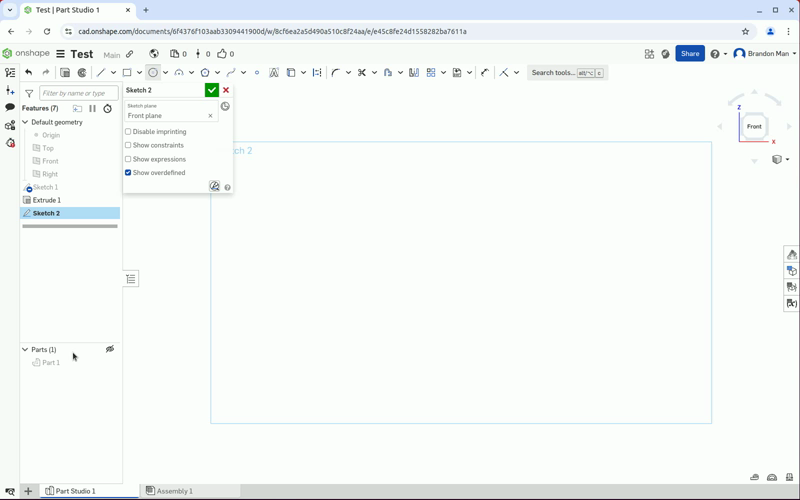
mouse_move(481, 262)
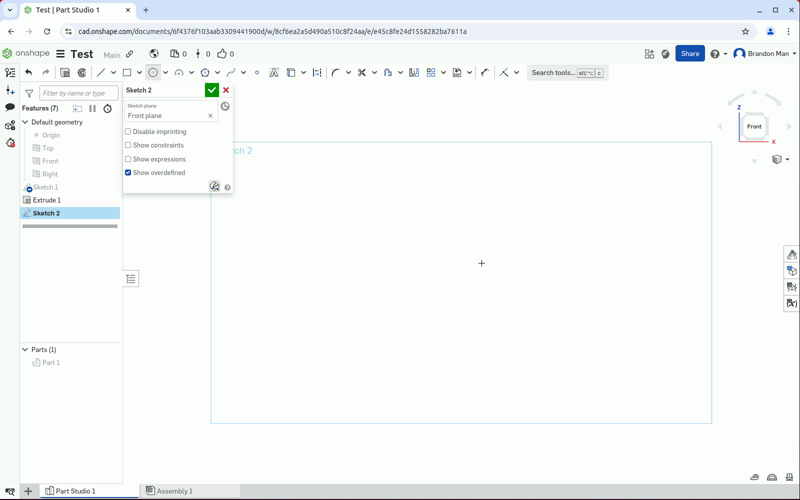
click(481, 262)
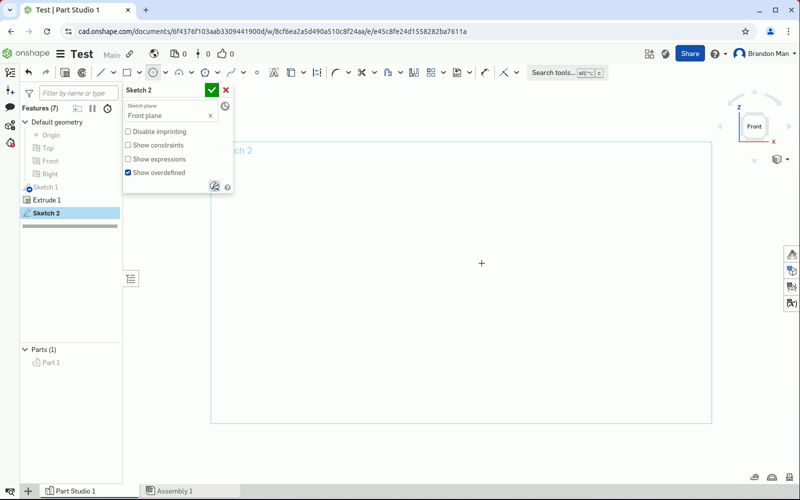
key_up(shift)
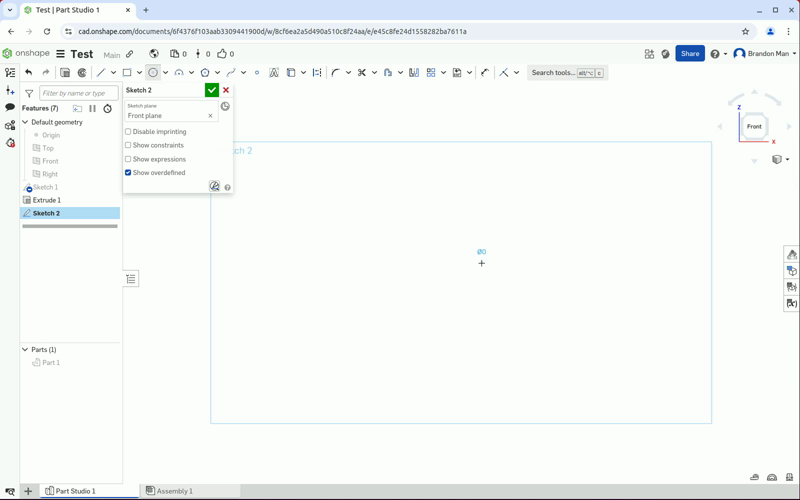
mouse_move(492, 262)
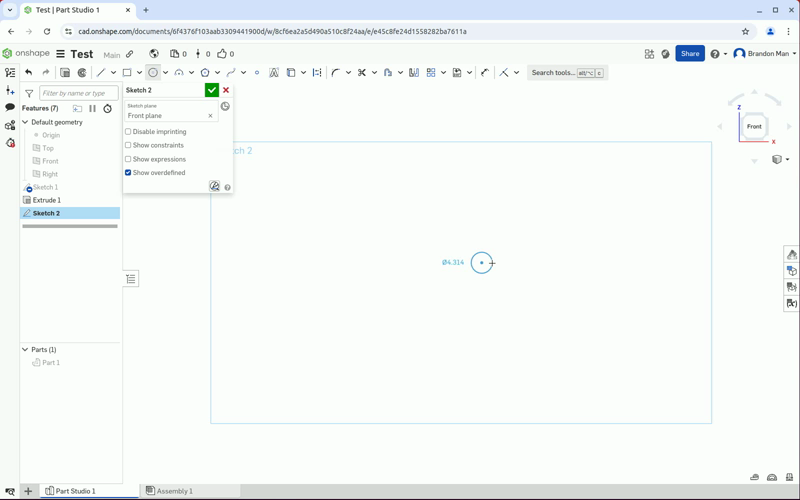
click(492, 262)
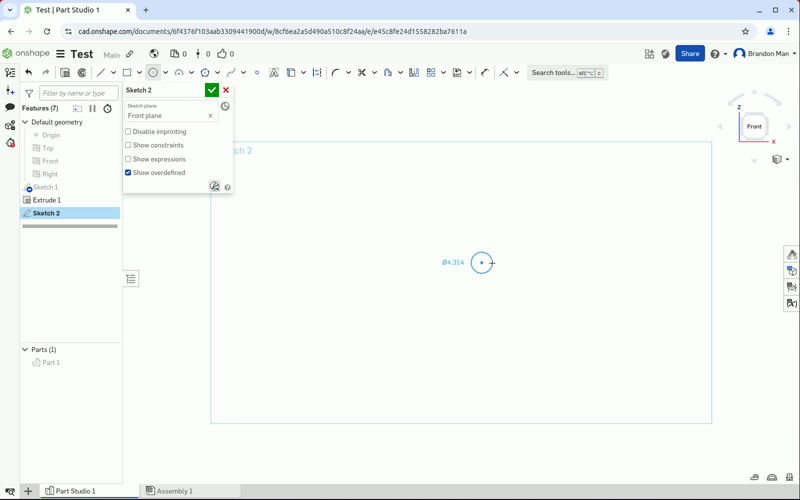
key(esc)
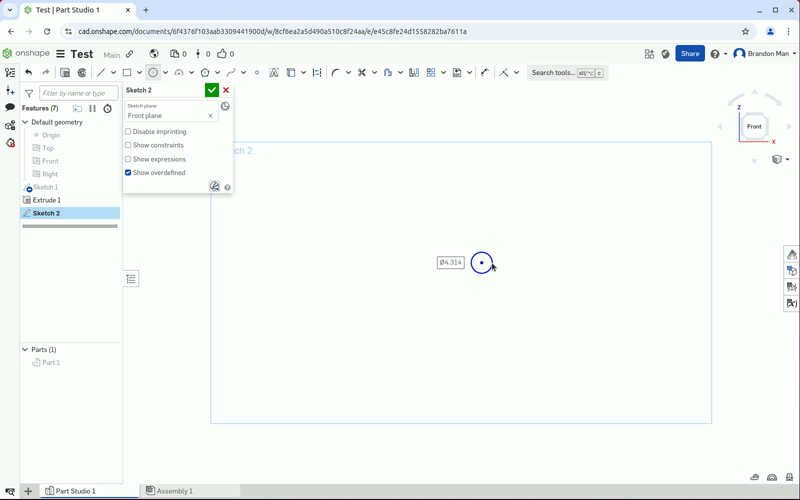
mouse_move(472, 266)
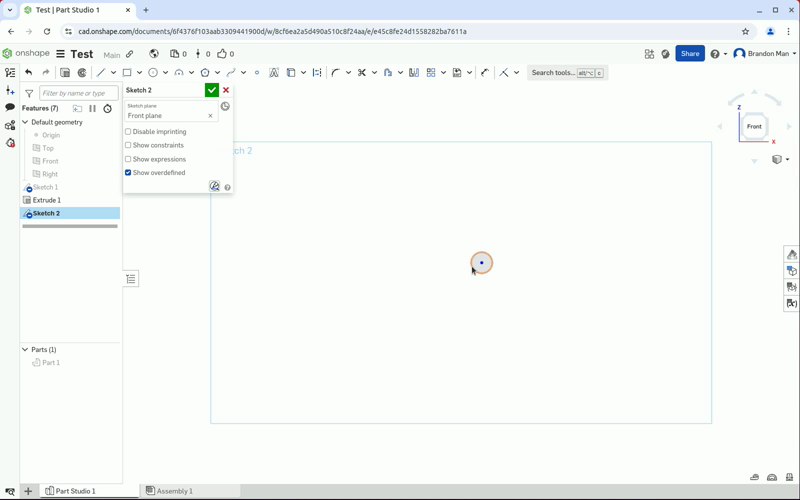
scroll(6)
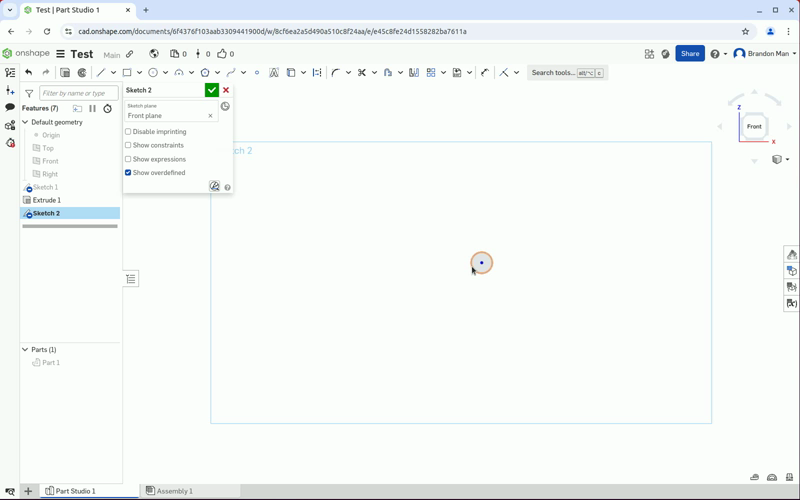
scroll(6)
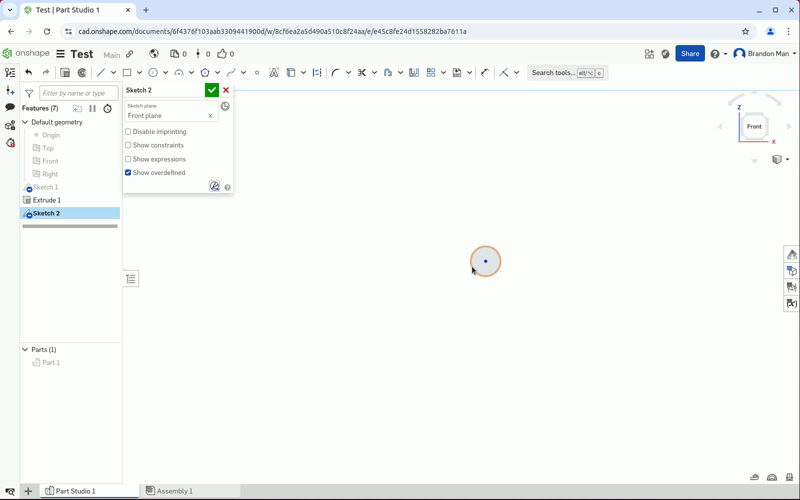
scroll(6)
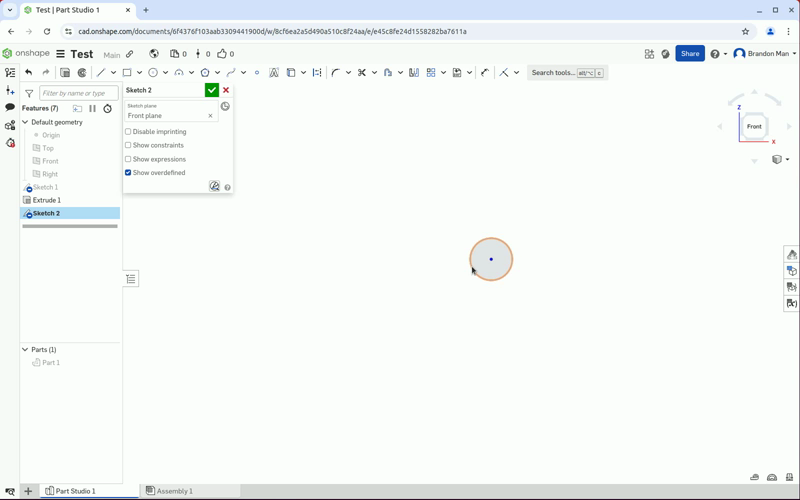
scroll(6)
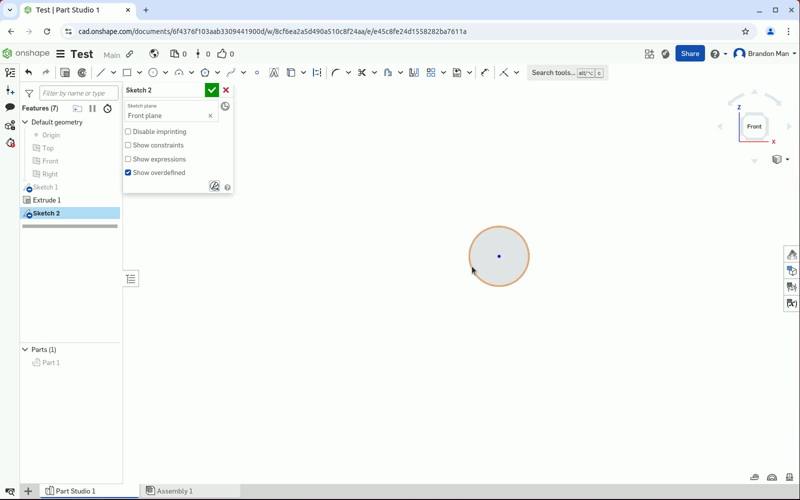
scroll(6)
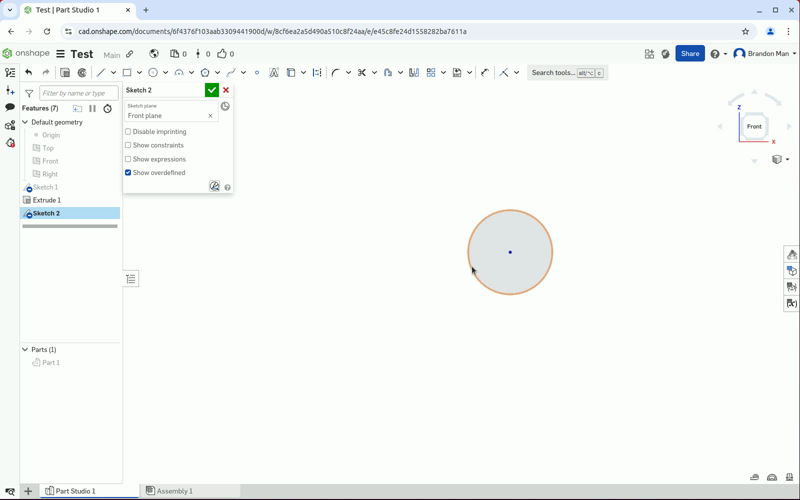
scroll(6)
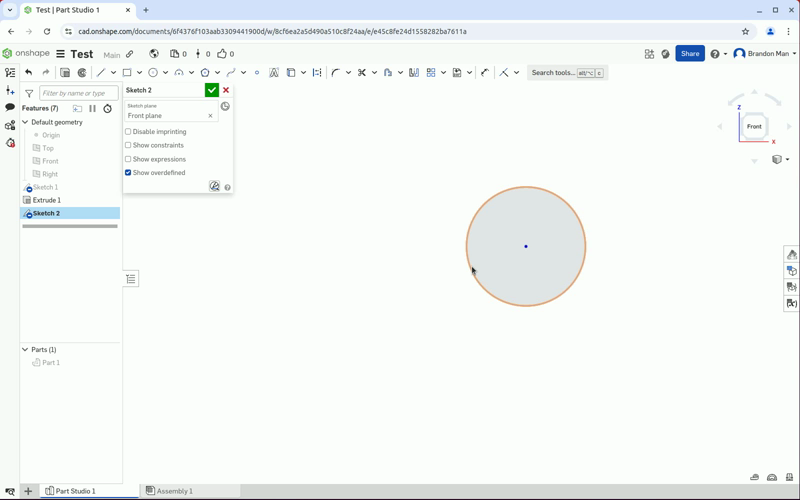
scroll(6)
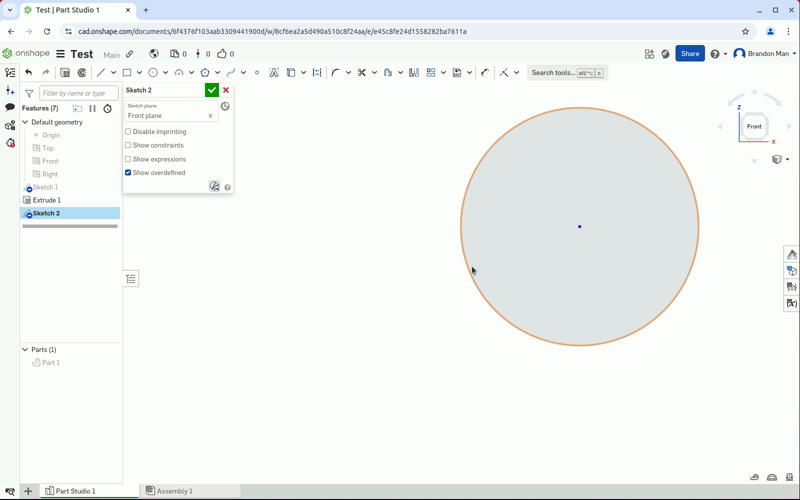
click(472, 266)
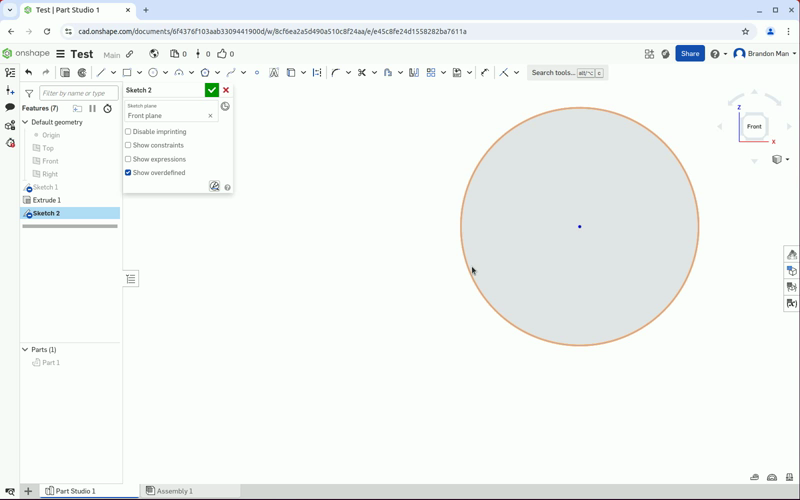
scroll(-6)
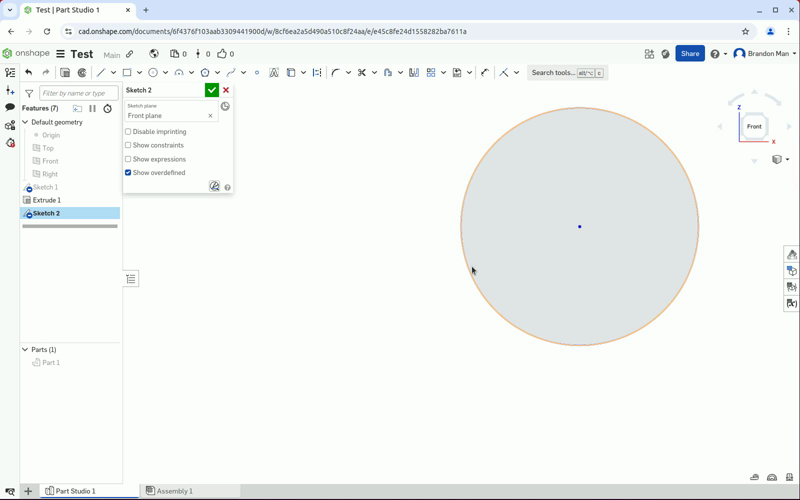
scroll(-6)
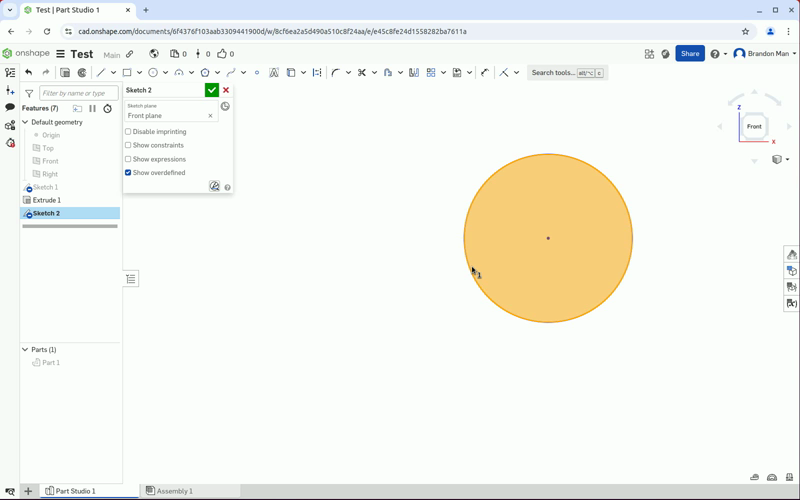
scroll(-6)
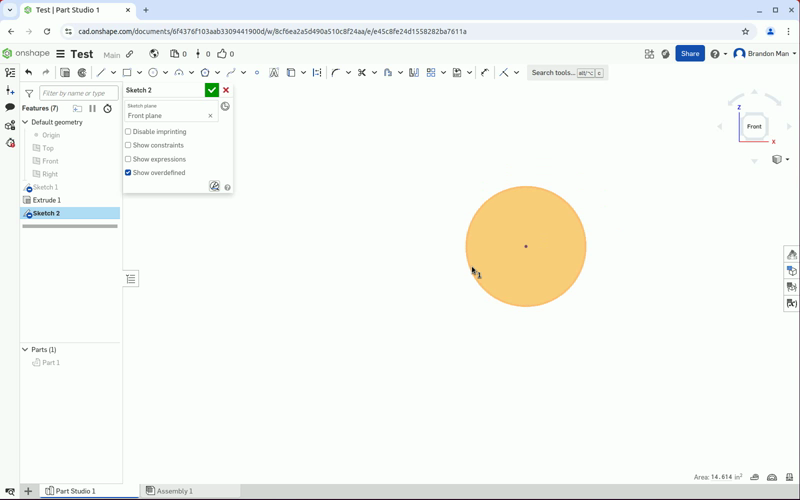
scroll(-6)
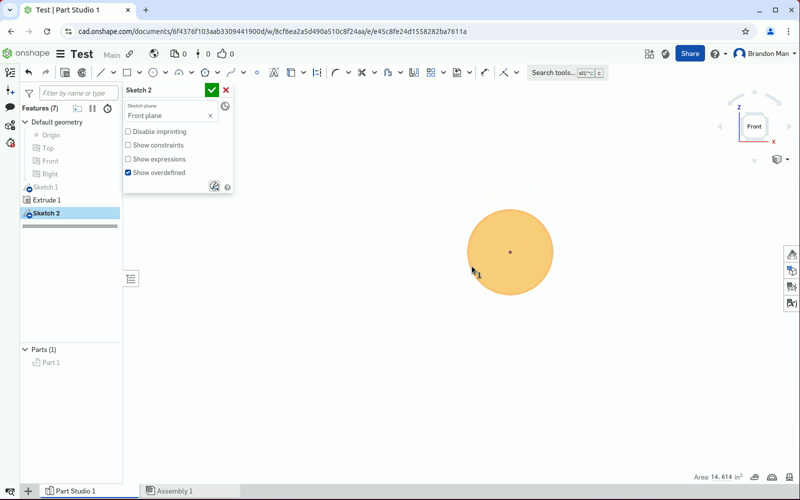
scroll(-6)
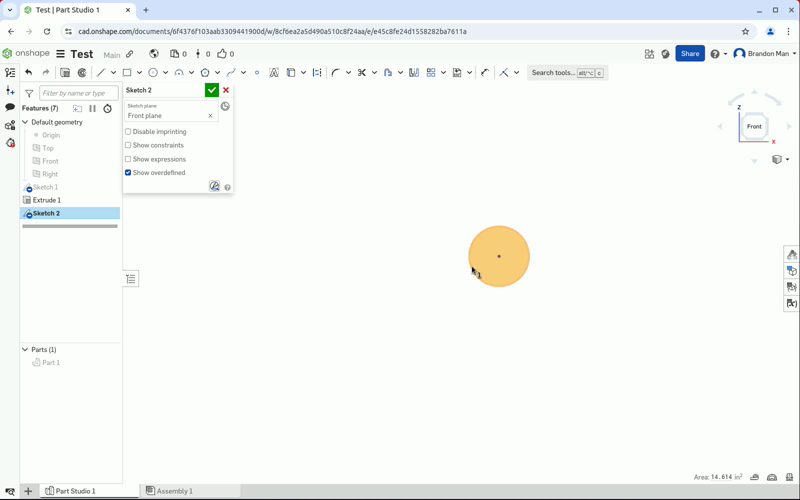
scroll(-6)
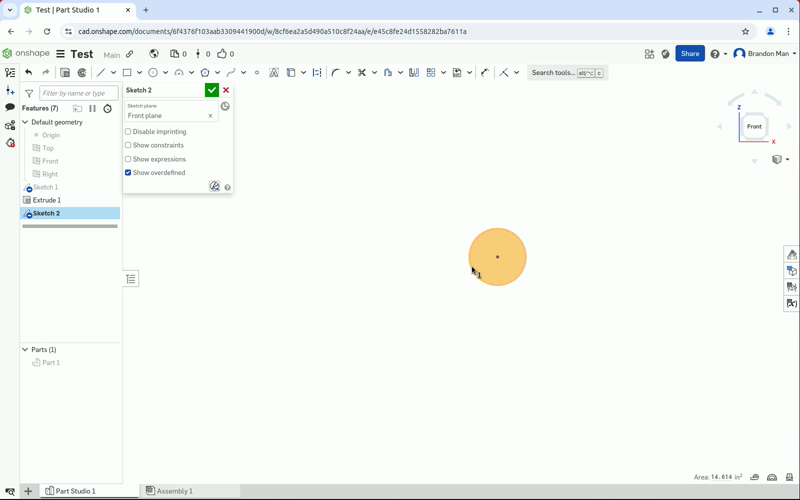
scroll(-6)
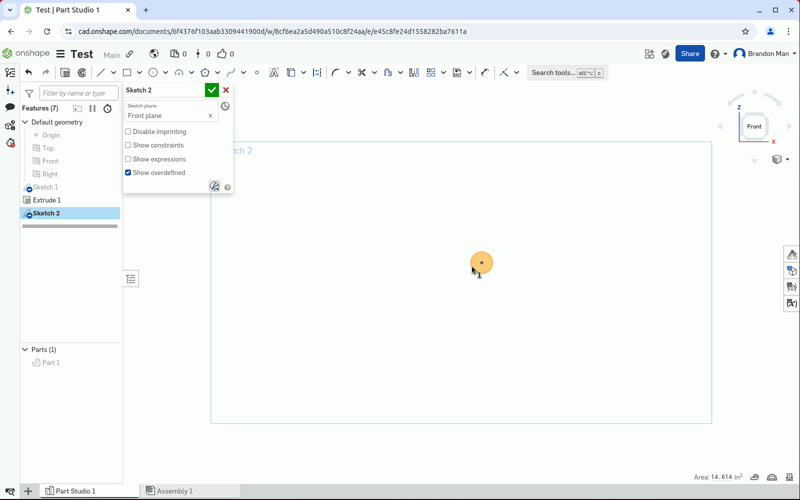
mouse_move(73, 352)
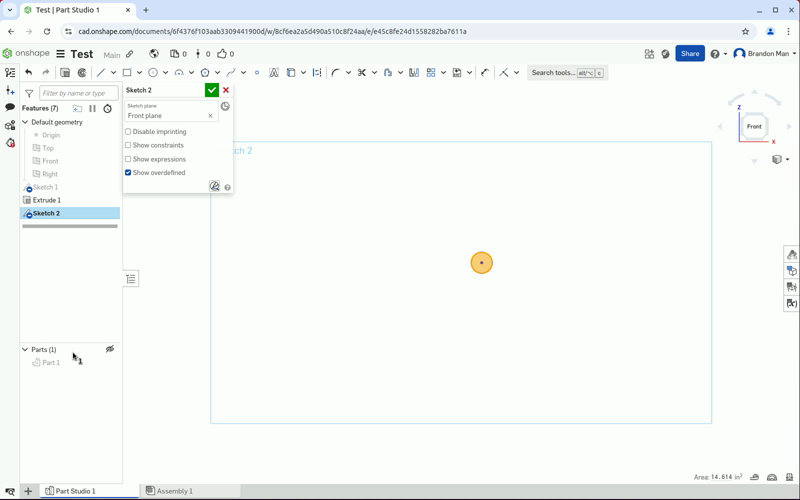
key(shift+y)
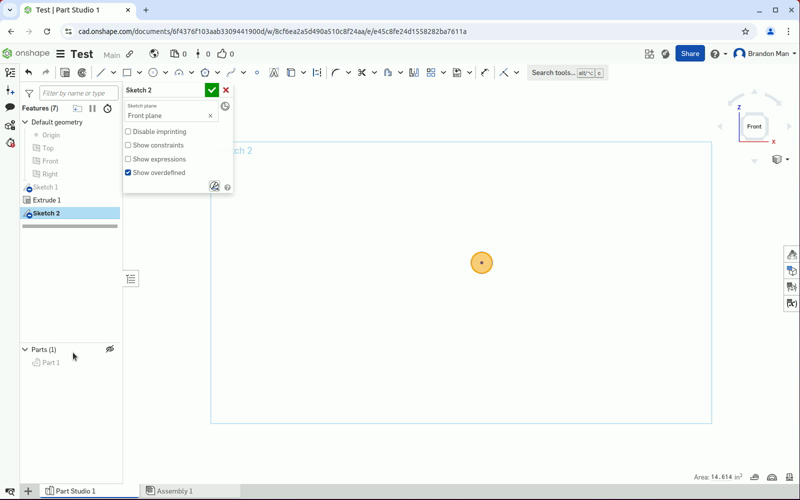
key(shift+e)
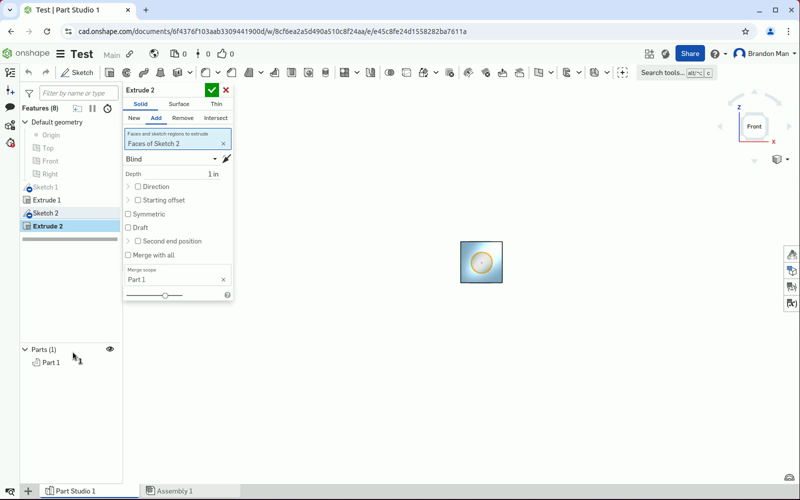
mouse_move(143, 106)
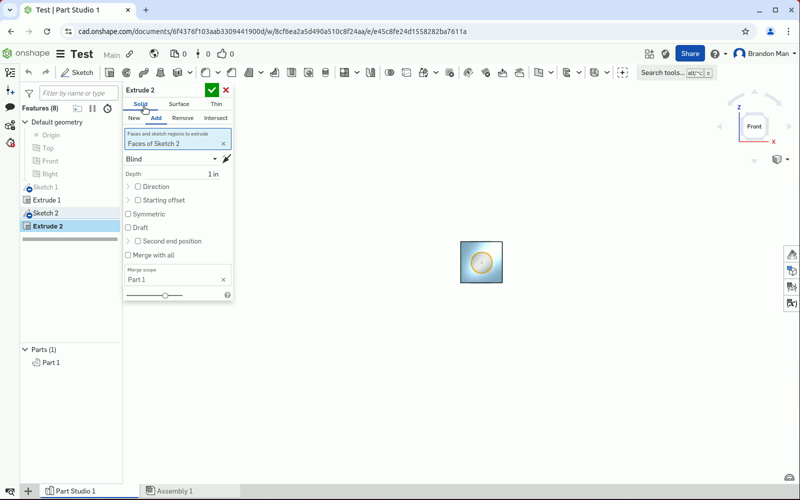
click(143, 106)
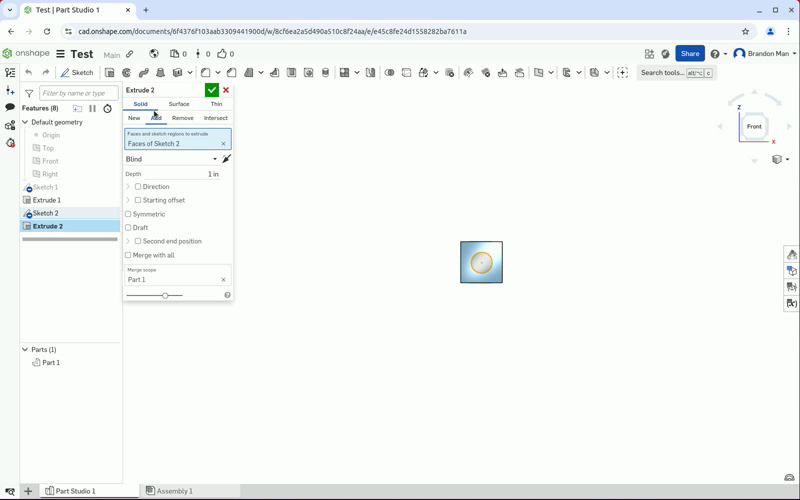
mouse_move(186, 120)
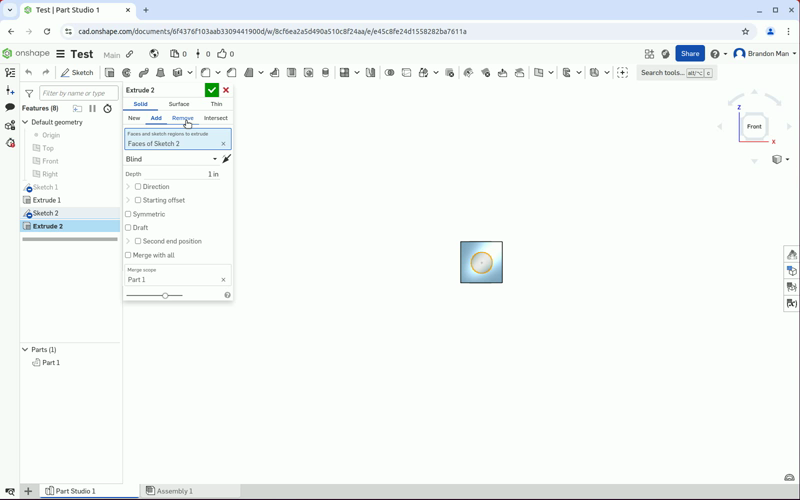
click(186, 120)
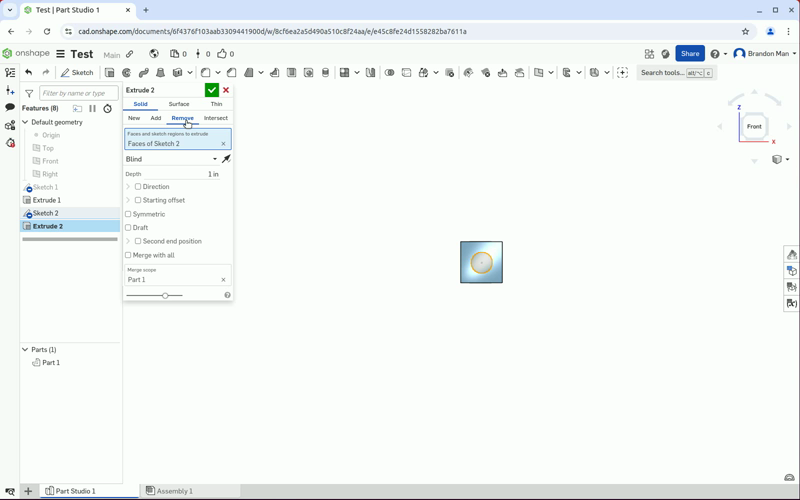
key(tab, 4)
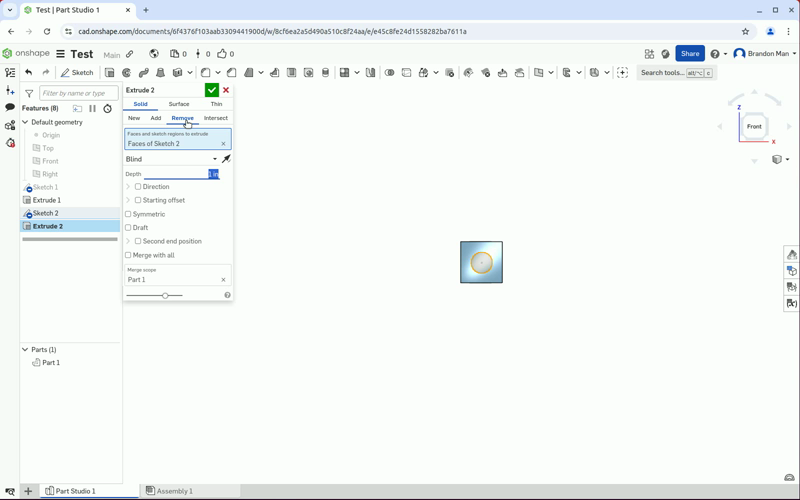
text(4.092)
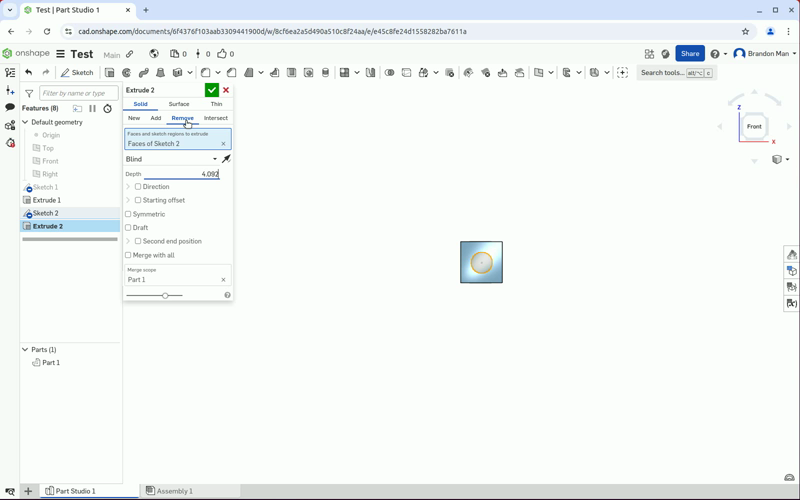
key(tab, 6)
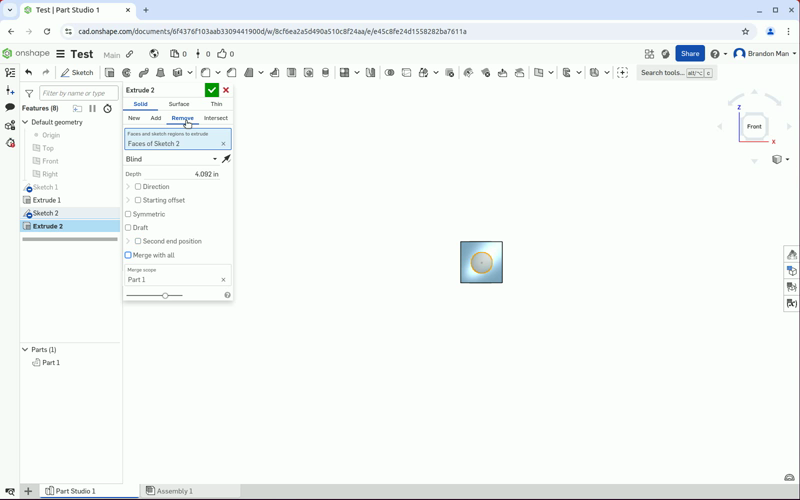
key(space)
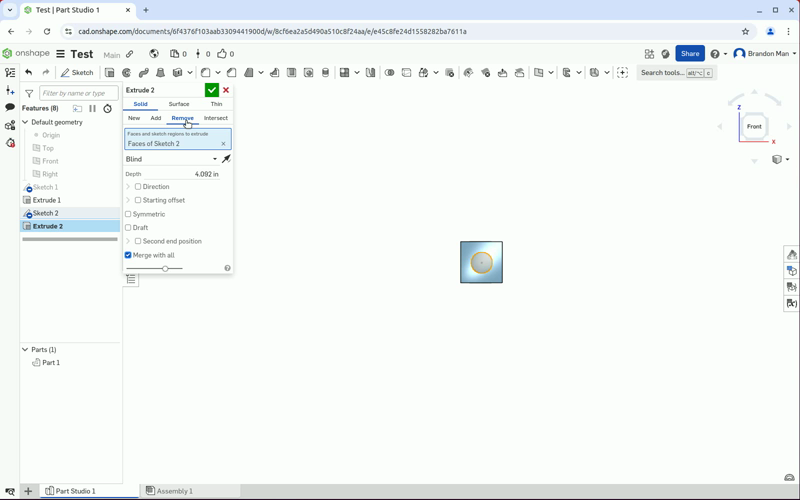
key(enter)
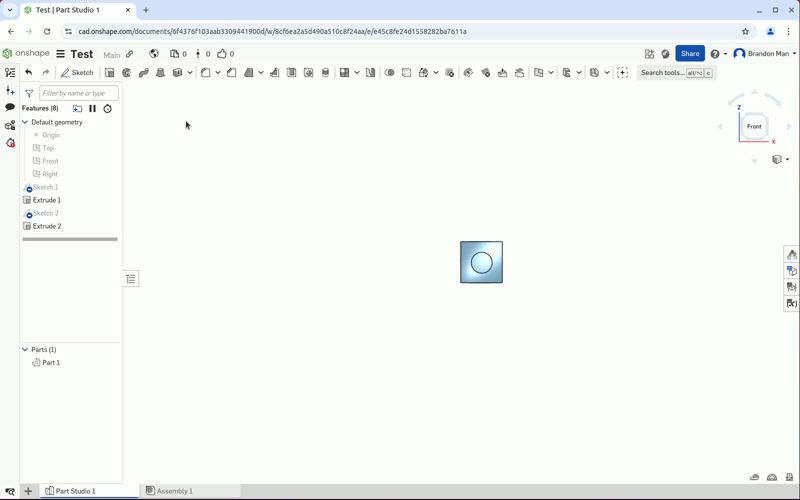
key(shift+h)
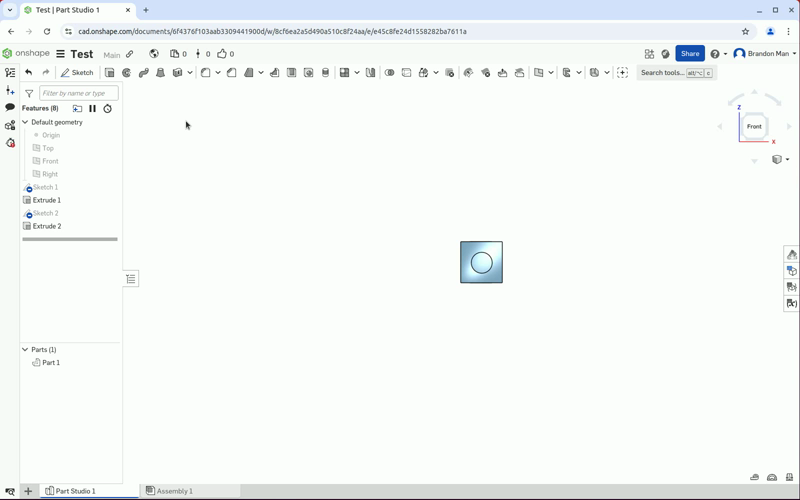
key(shift+h)
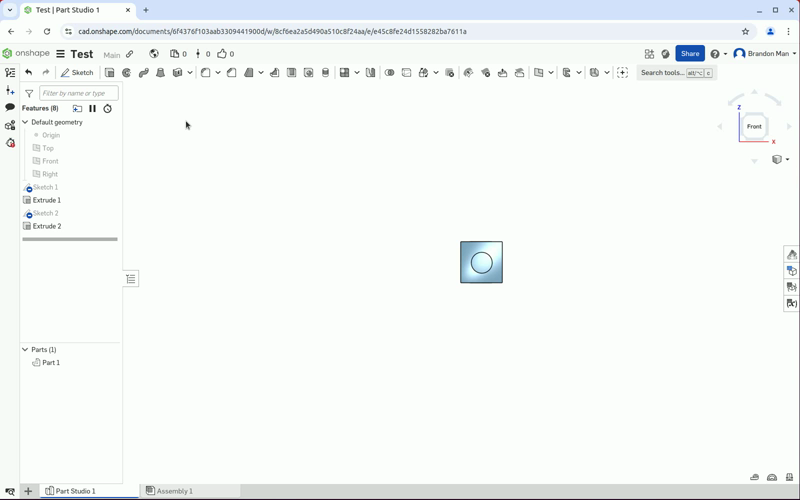
mouse_move(73, 189)
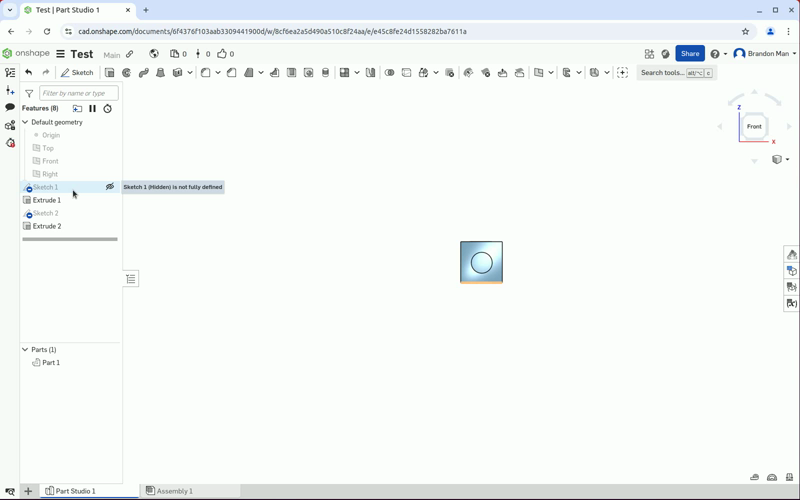
click(73, 189)
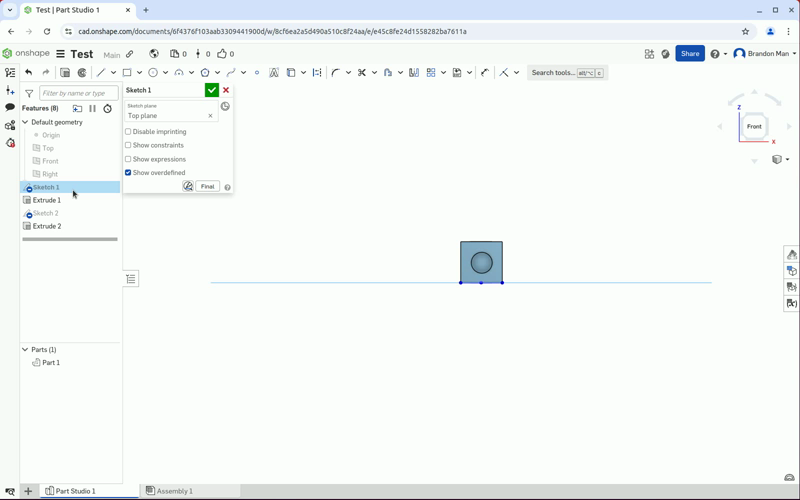
mouse_move(229, 92)
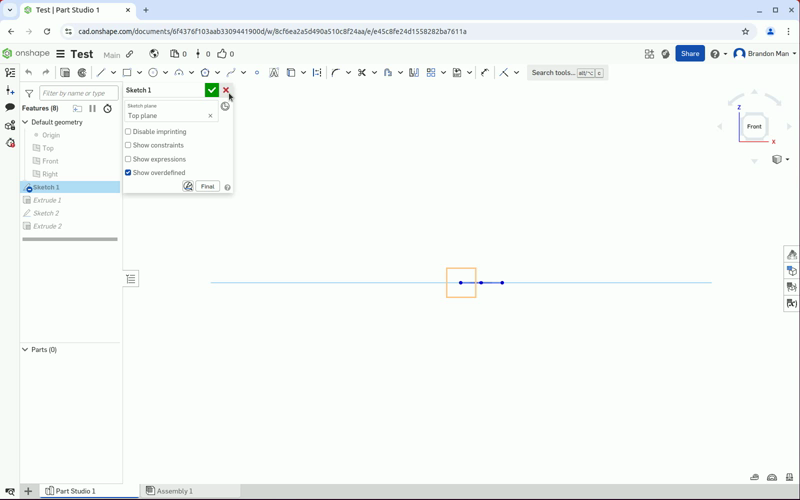
click(229, 92)
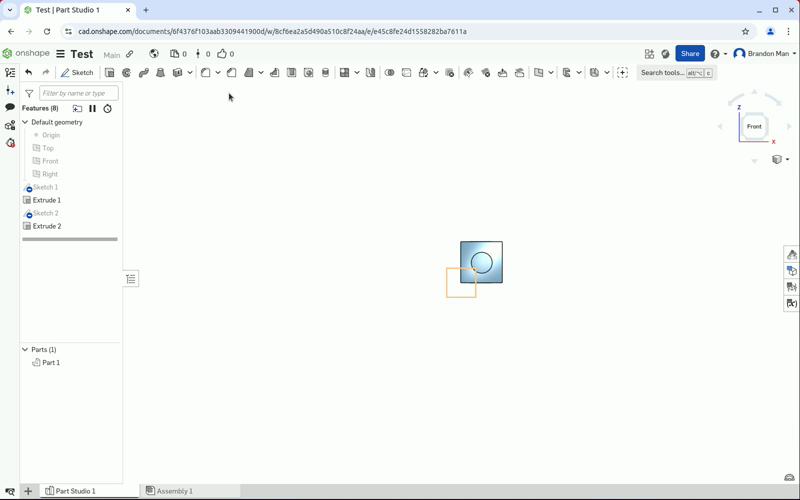
mouse_move(73, 352)
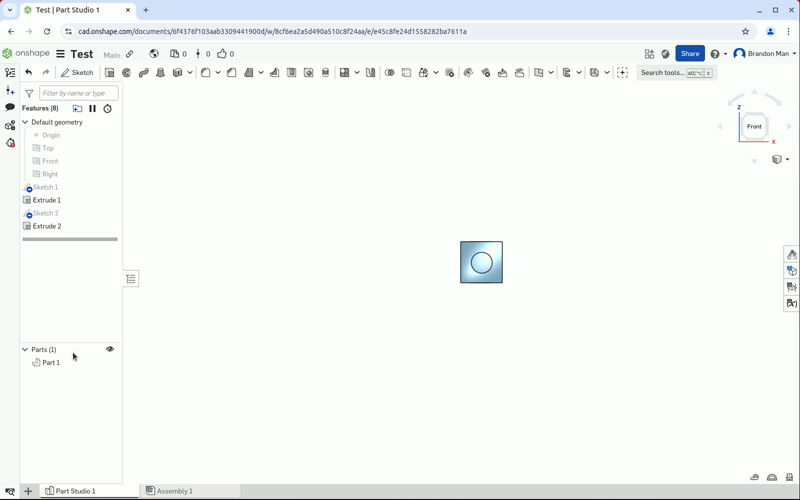
key(y)
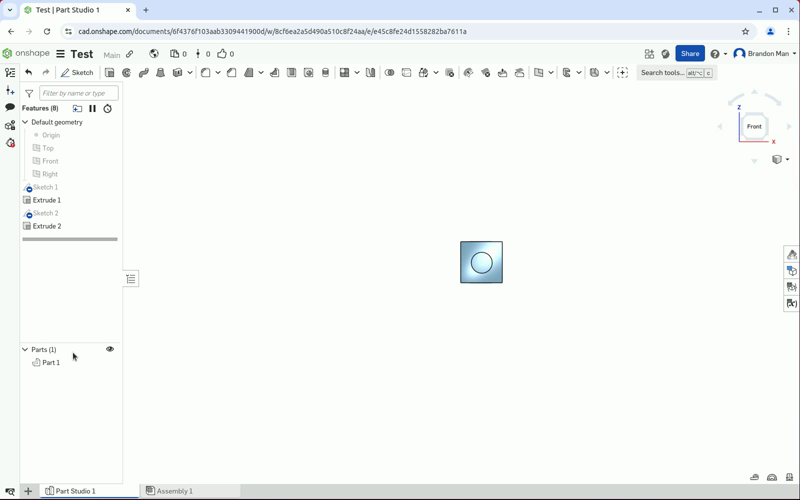
key(shift+p)
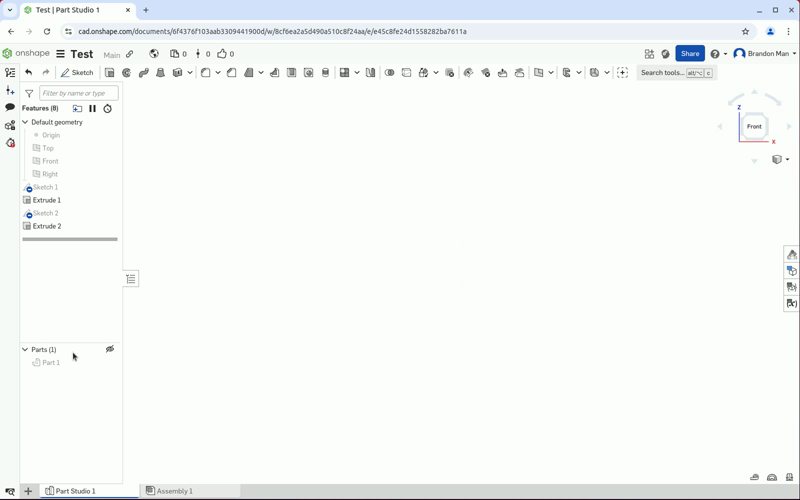
key(space)
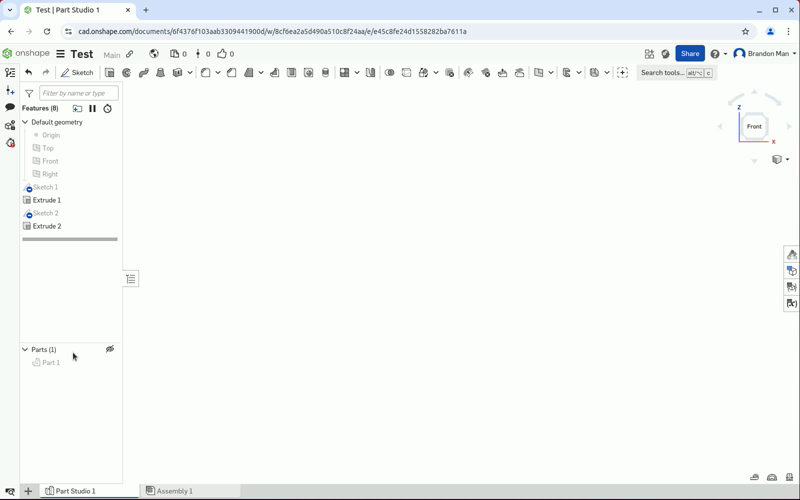
key_down(shift)
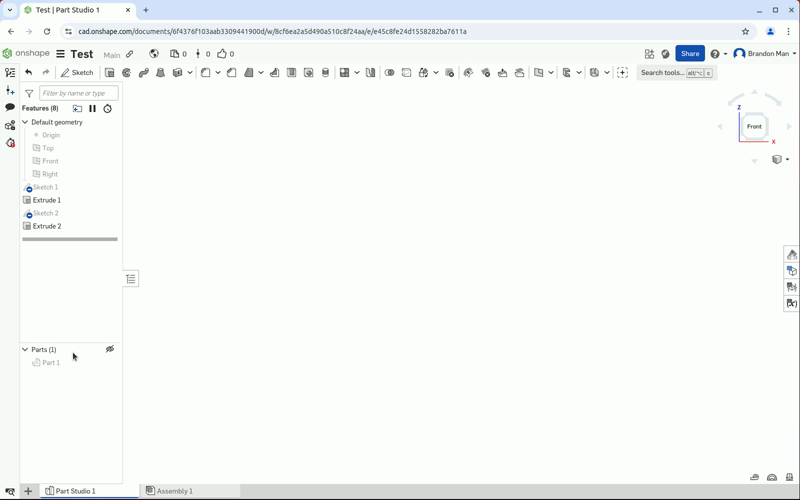
key(left)
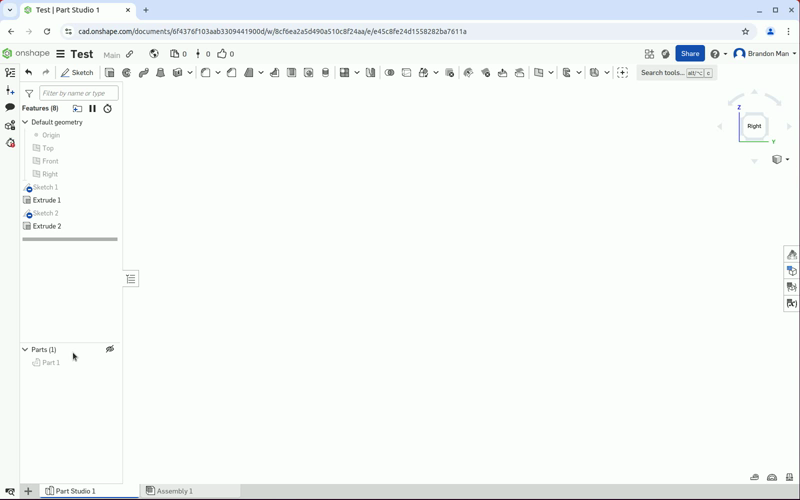
key_up(shift)
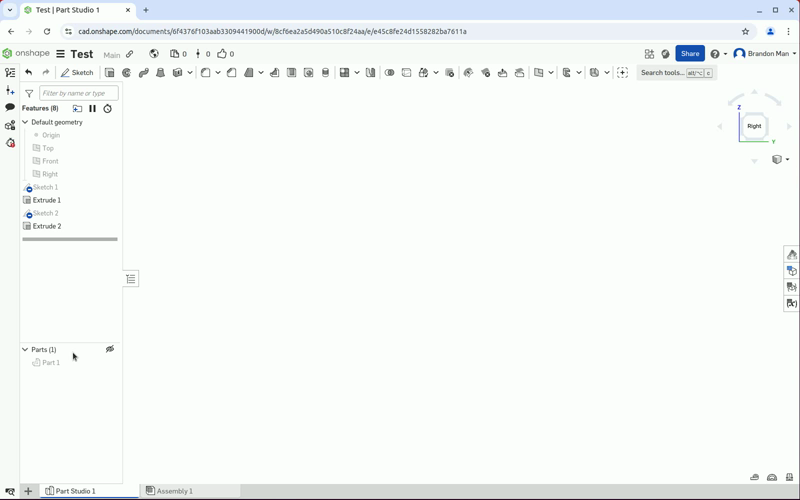
mouse_move(73, 352)
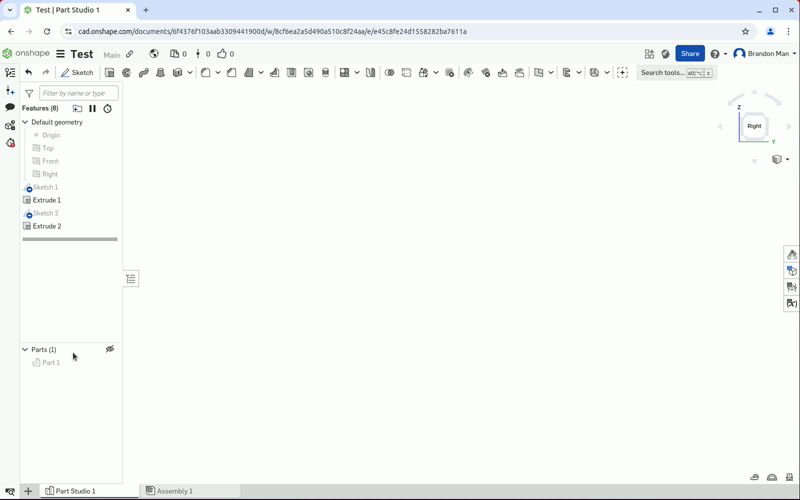
key(shift+y)
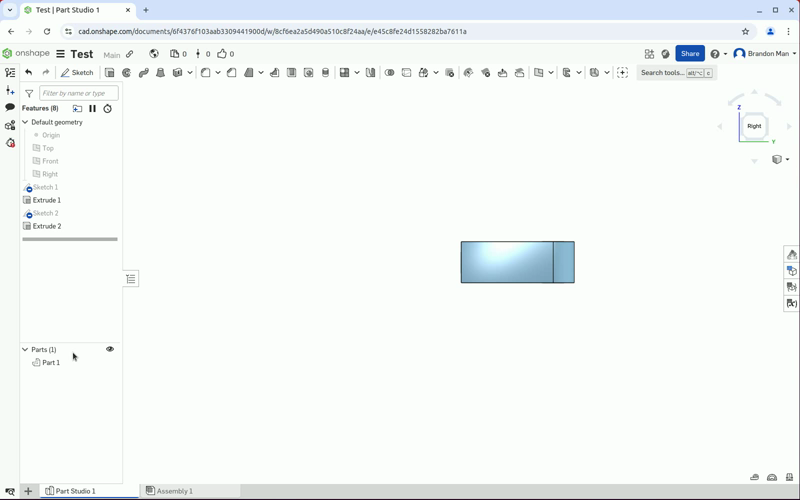
mouse_move(541, 75)
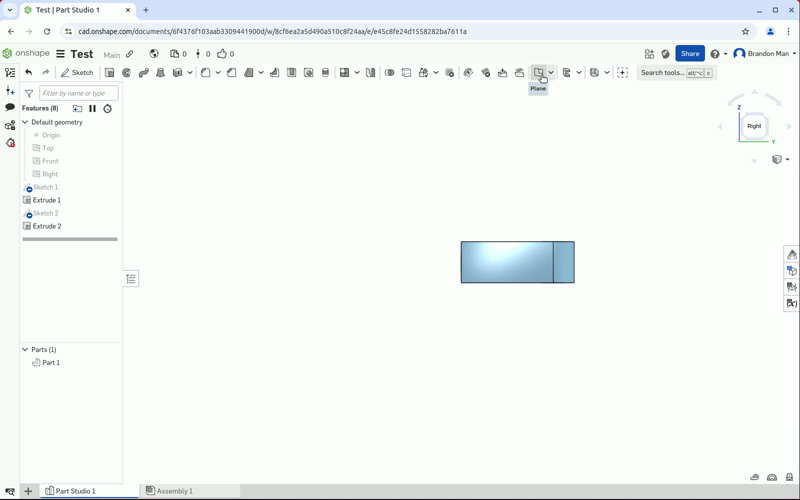
click(541, 75)
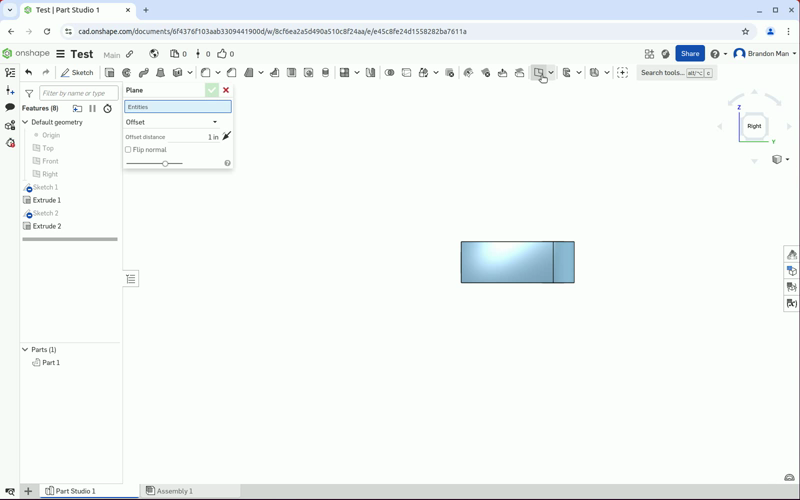
mouse_move(73, 176)
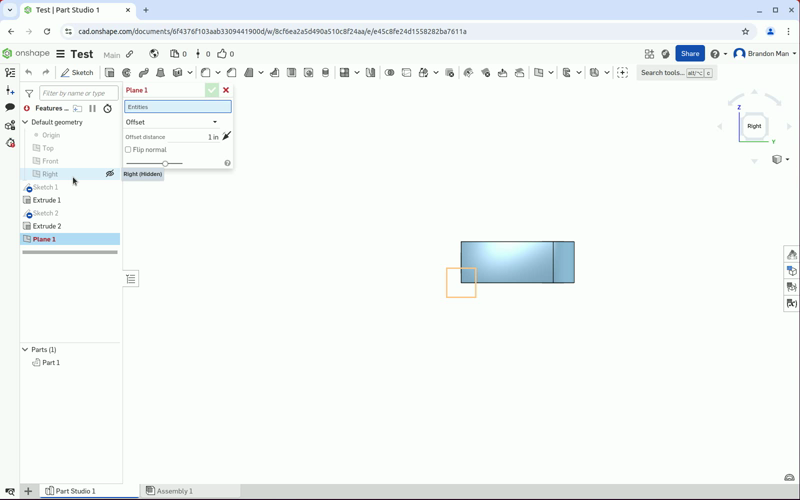
click(73, 176)
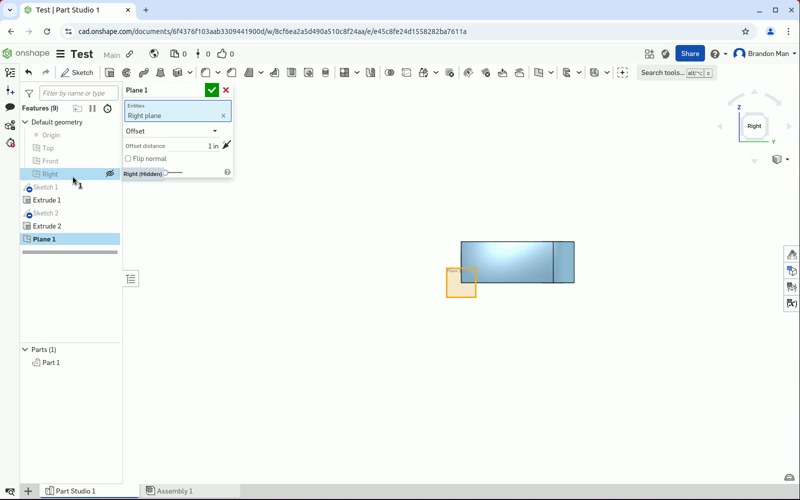
key(tab, 2)
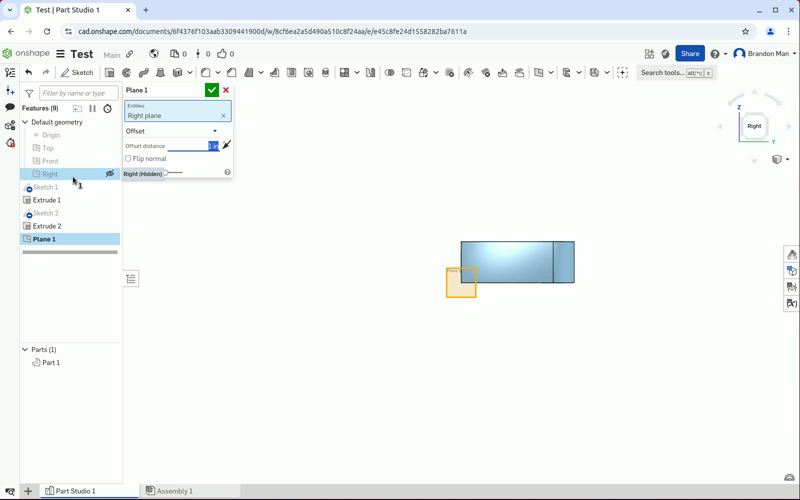
text(8.411)
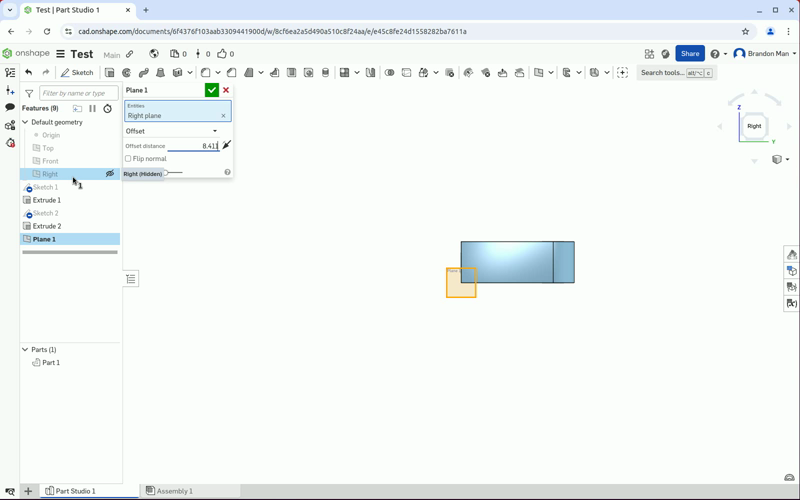
key(enter, 2)
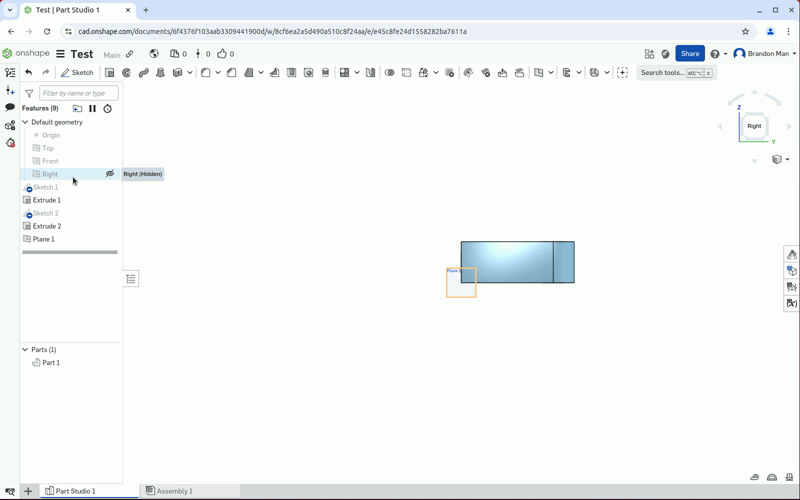
key(shift+s)
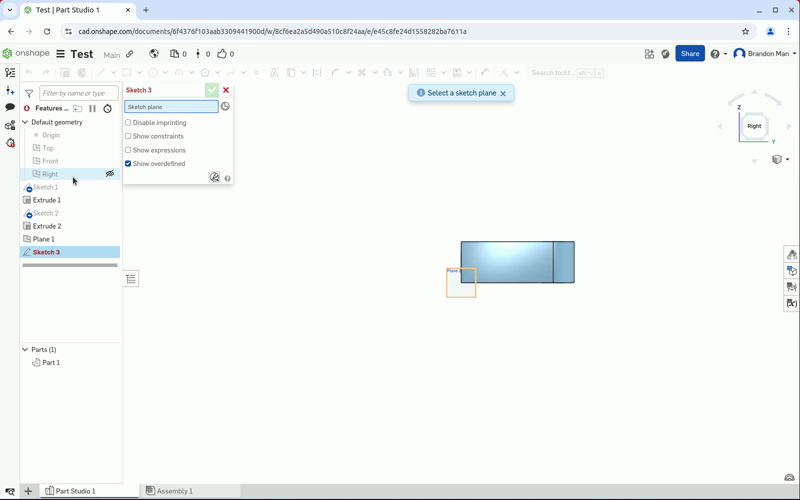
mouse_move(73, 241)
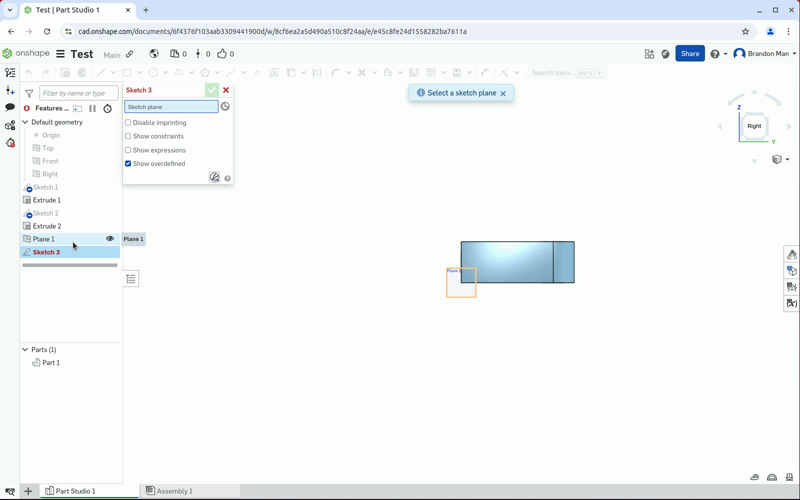
click(73, 241)
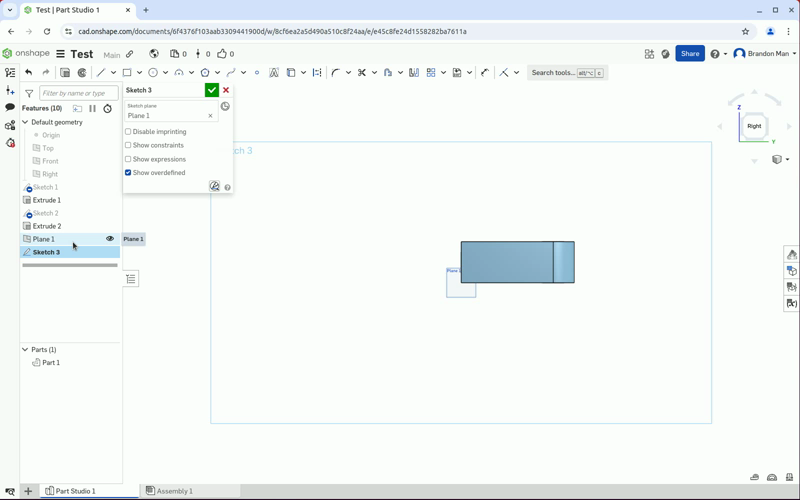
mouse_move(73, 352)
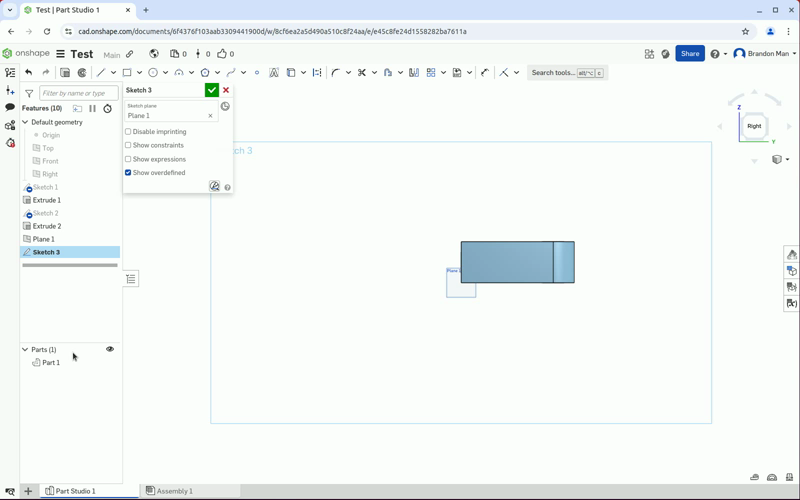
key(y)
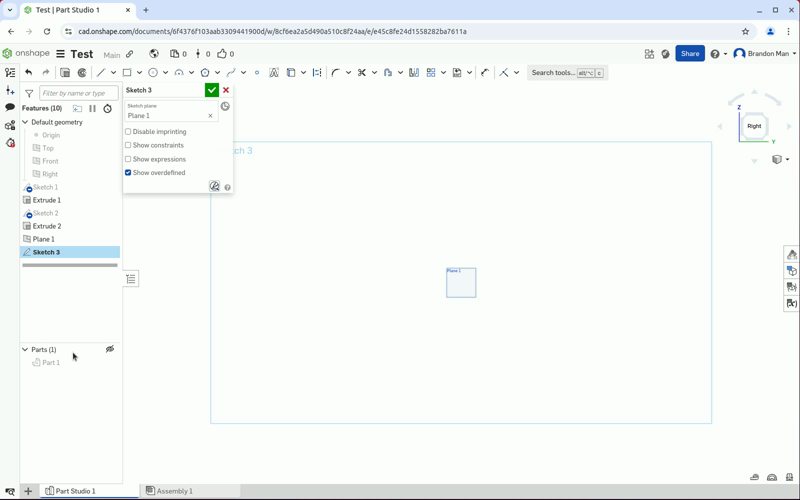
key(l)
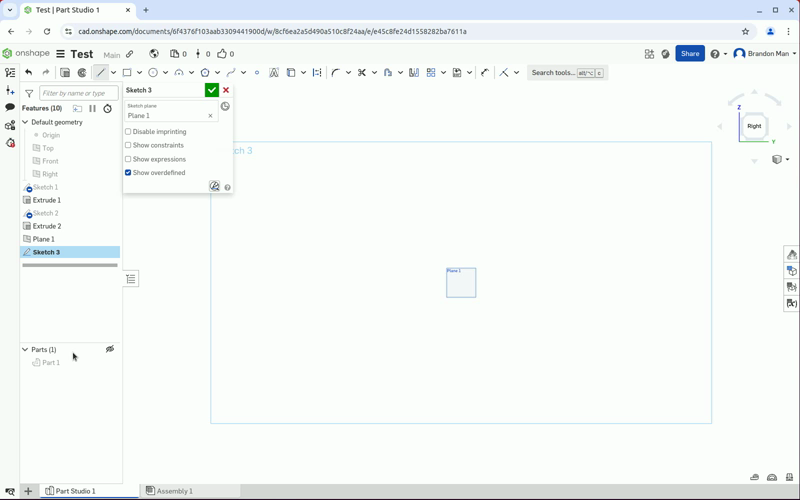
key_down(shift)
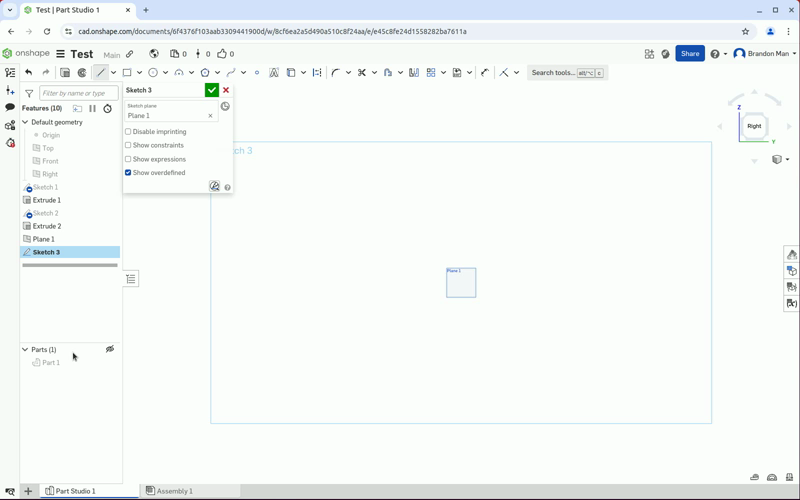
mouse_move(512, 282)
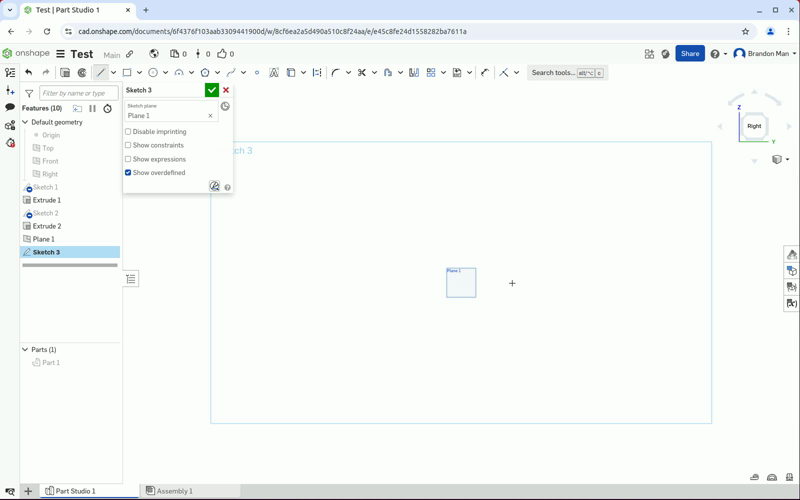
click(512, 282)
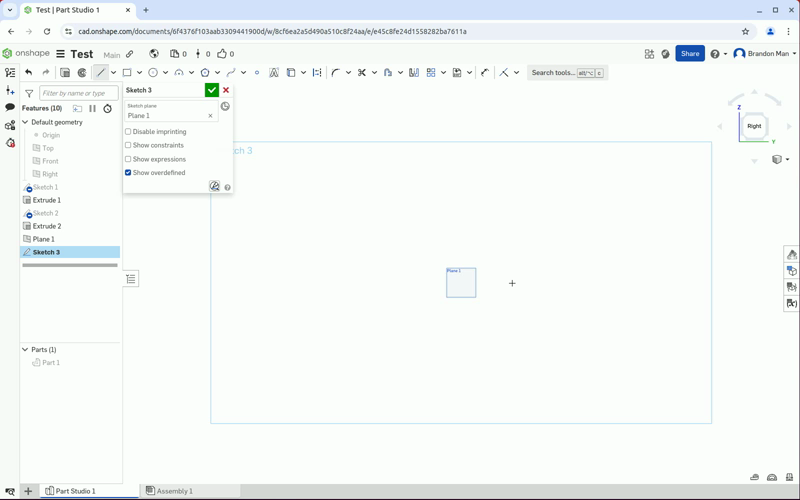
key_up(shift)
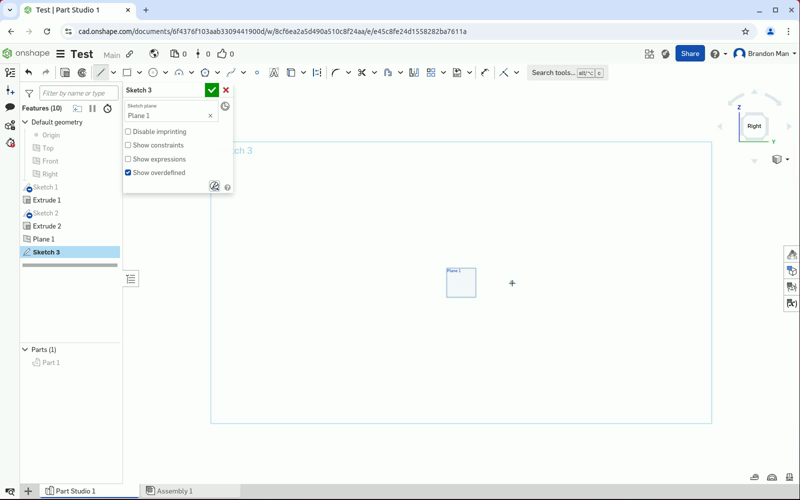
key_down(shift)
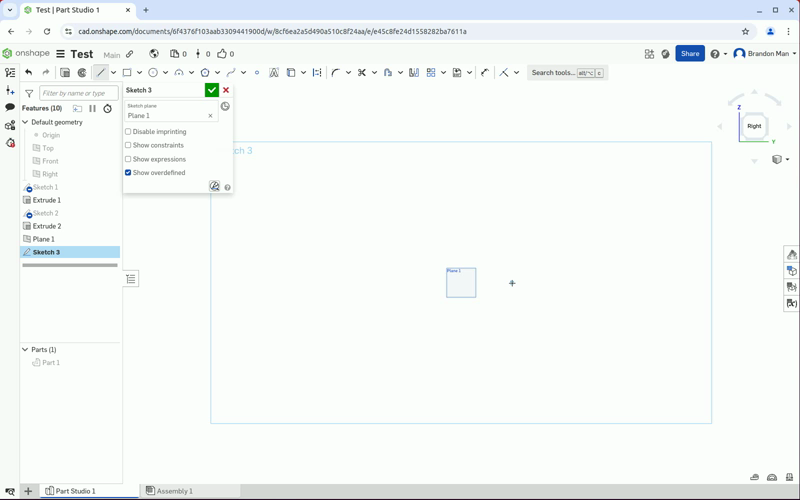
mouse_move(542, 282)
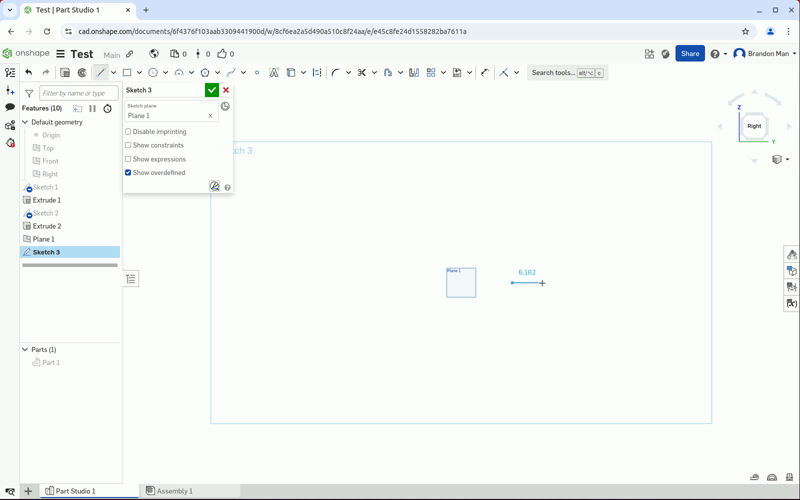
mouse_move(543, 282)
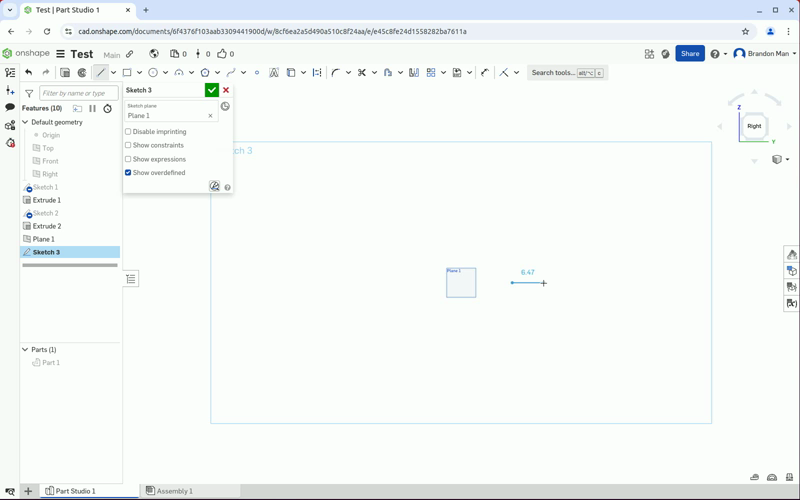
click(543, 282)
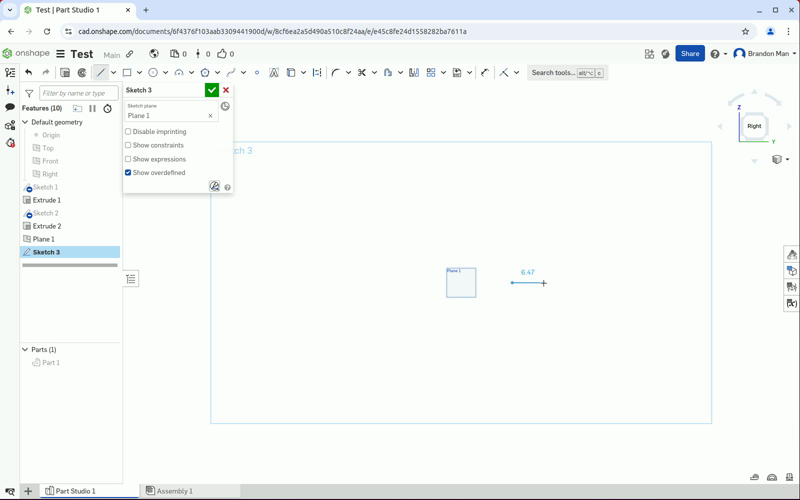
key_up(shift)
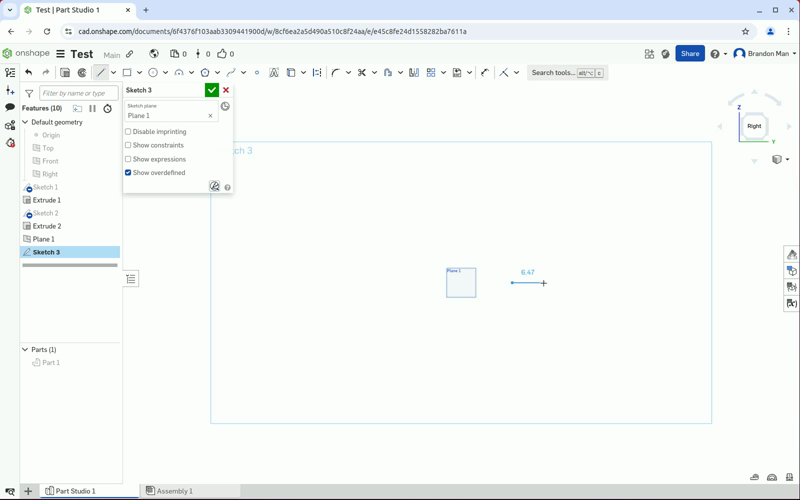
key_down(shift)
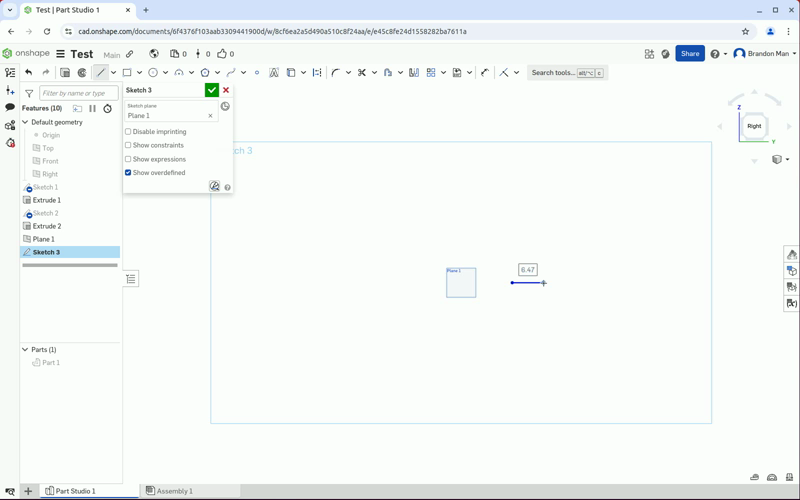
mouse_move(573, 282)
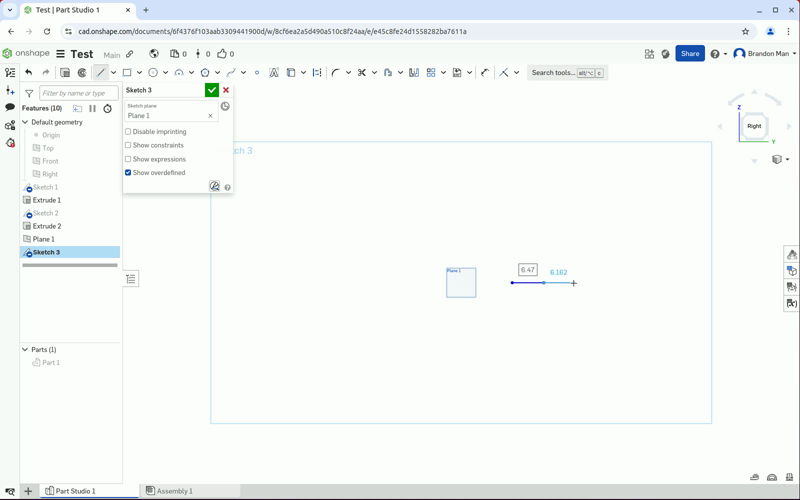
mouse_move(543, 241)
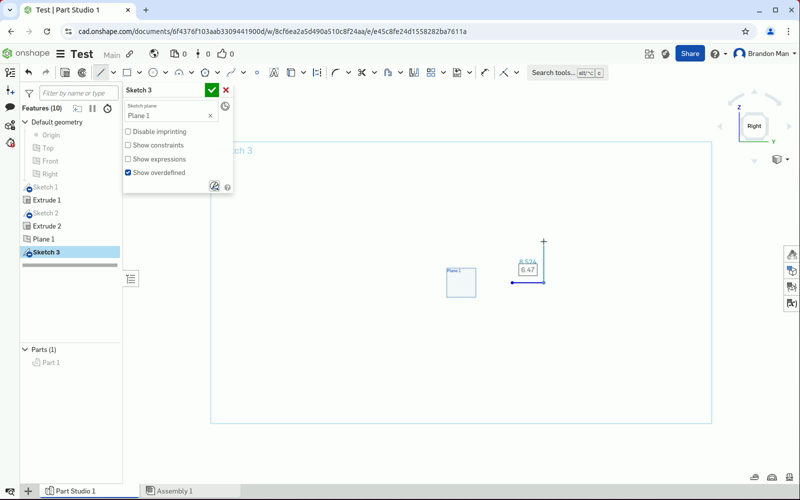
click(543, 241)
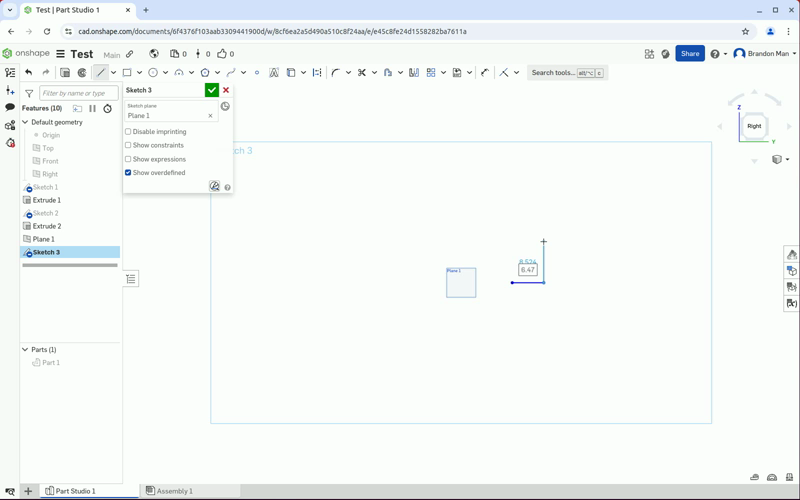
key_up(shift)
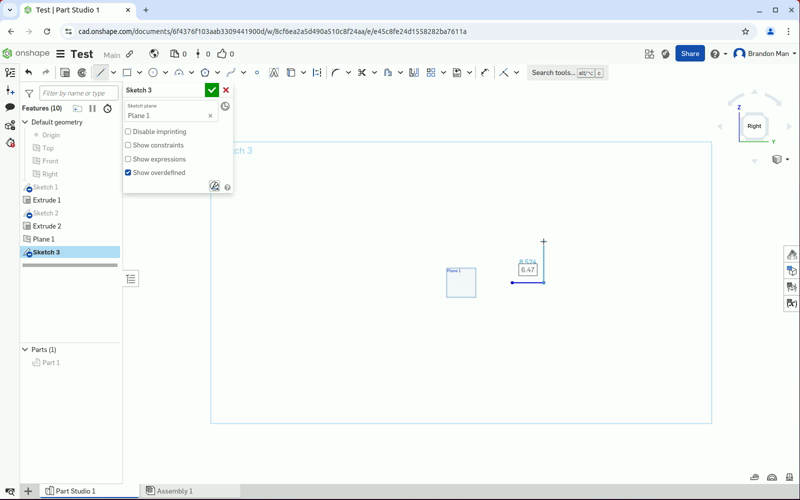
key_down(shift)
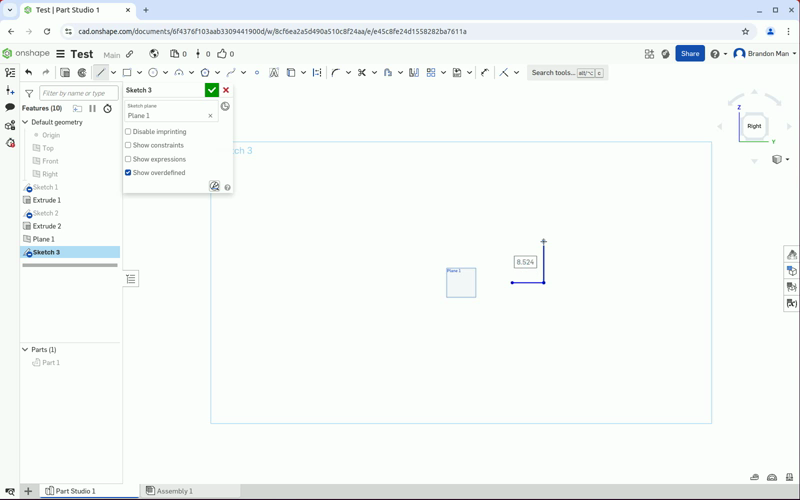
mouse_move(573, 241)
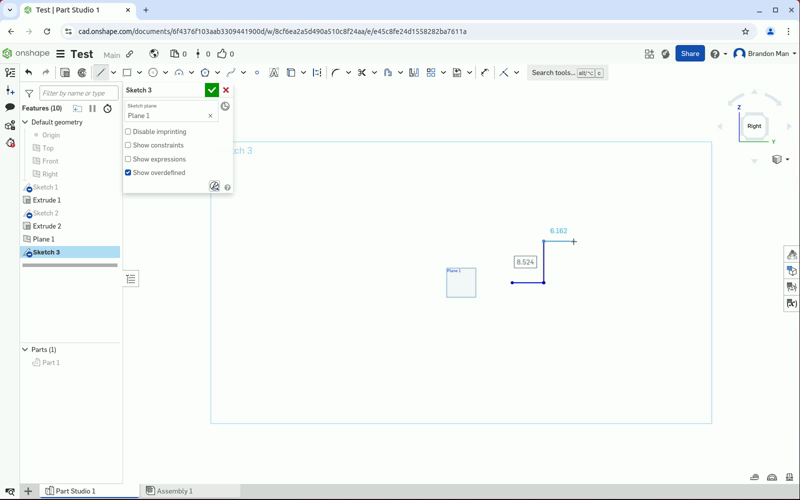
mouse_move(512, 241)
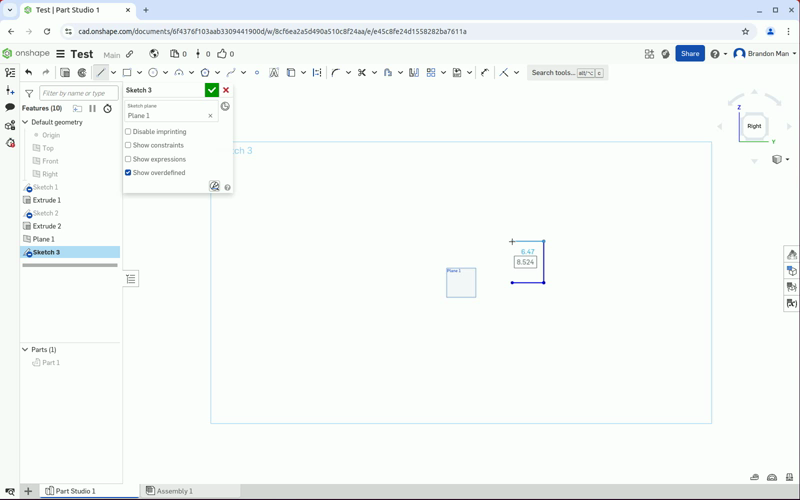
click(512, 241)
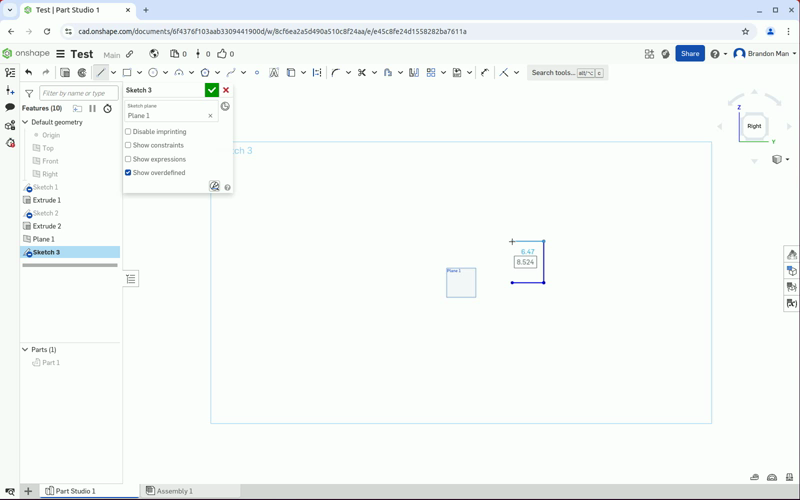
key_up(shift)
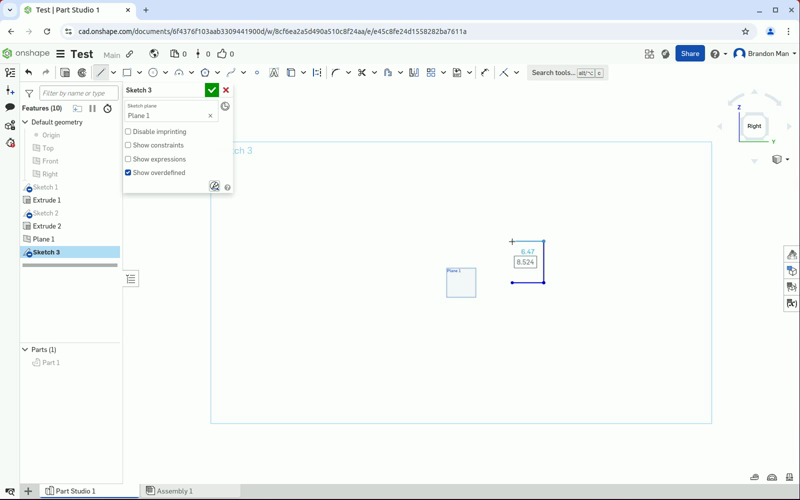
mouse_move(542, 241)
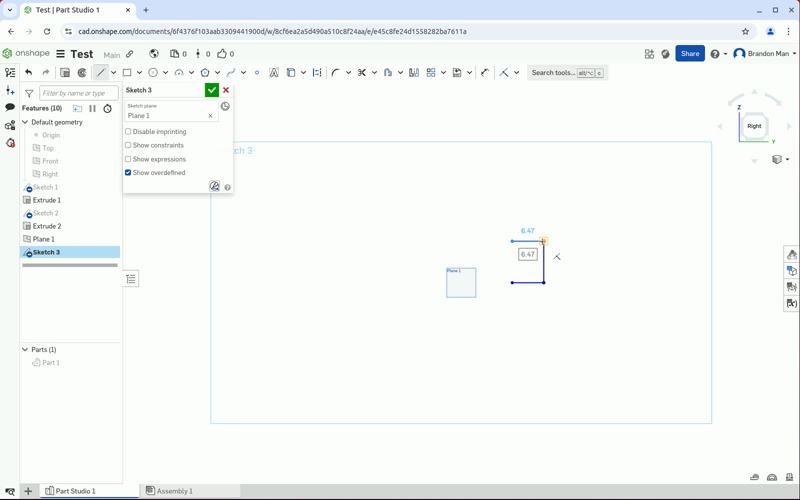
key_down(shift)
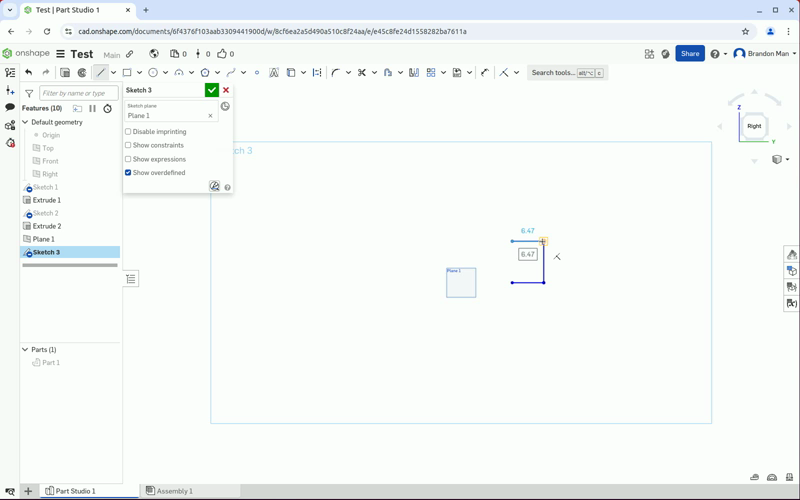
mouse_move(512, 282)
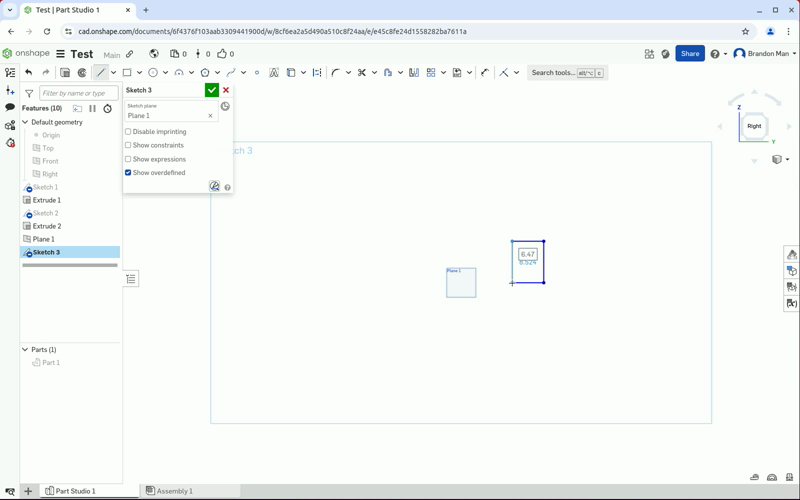
key_up(shift)
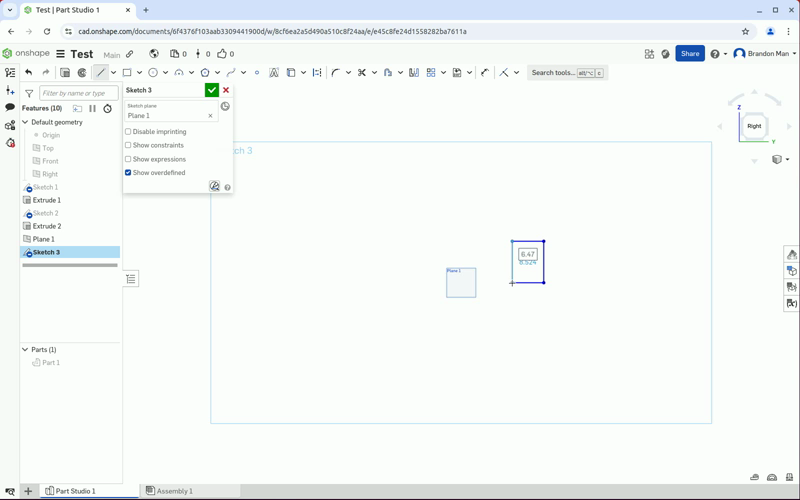
click(512, 282)
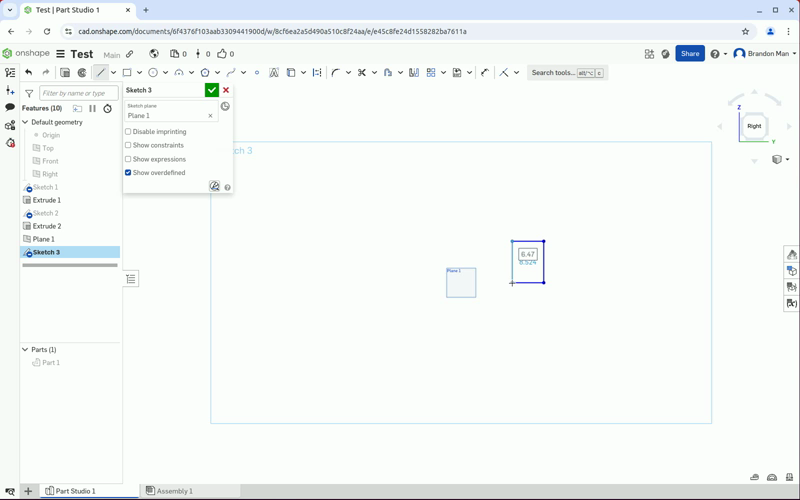
key(esc)
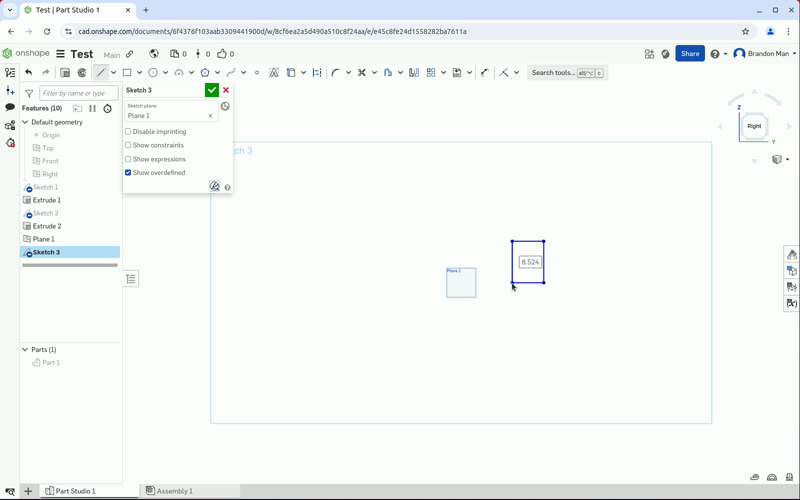
mouse_move(522, 269)
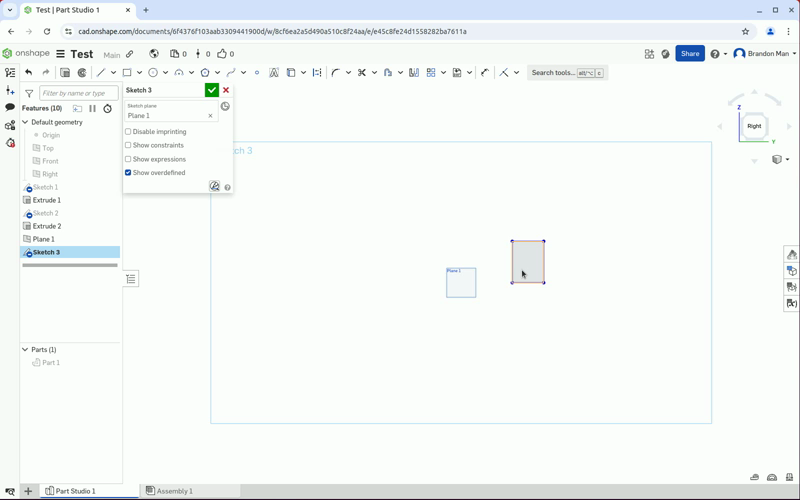
scroll(6)
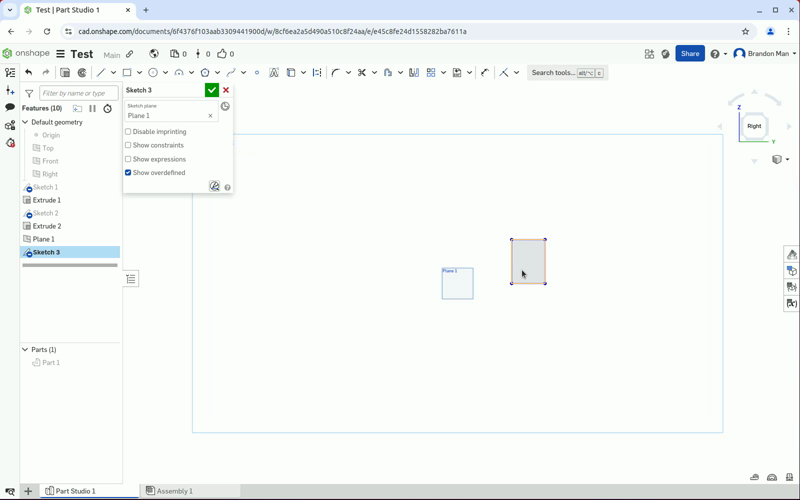
scroll(6)
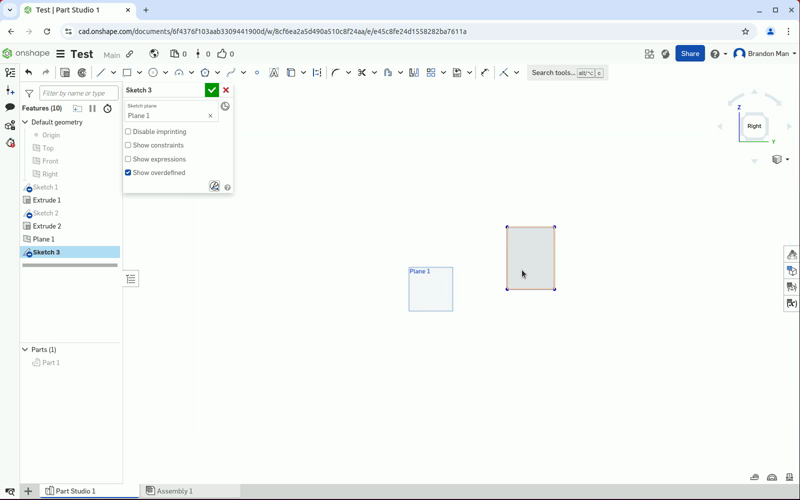
scroll(6)
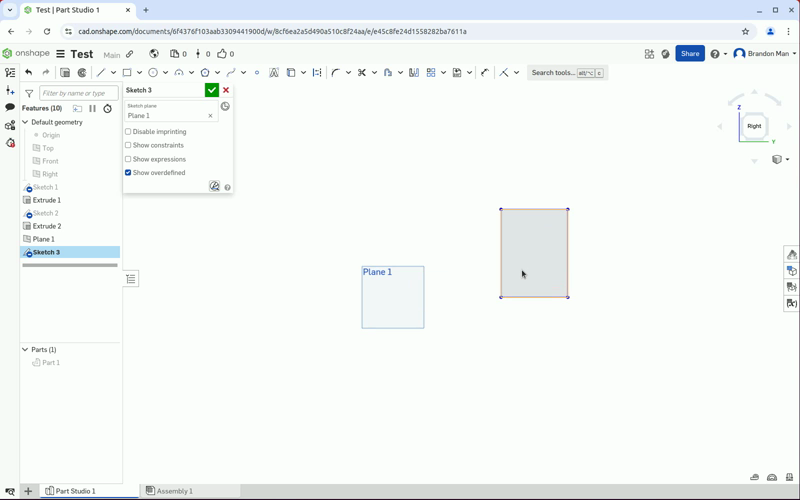
scroll(6)
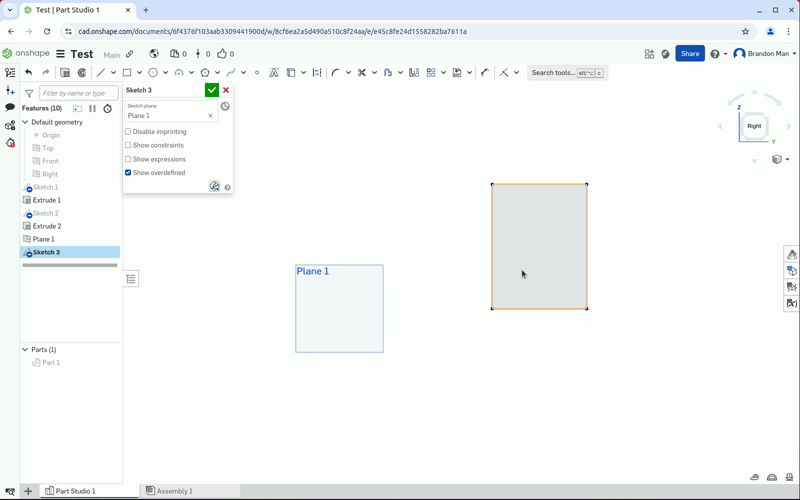
scroll(6)
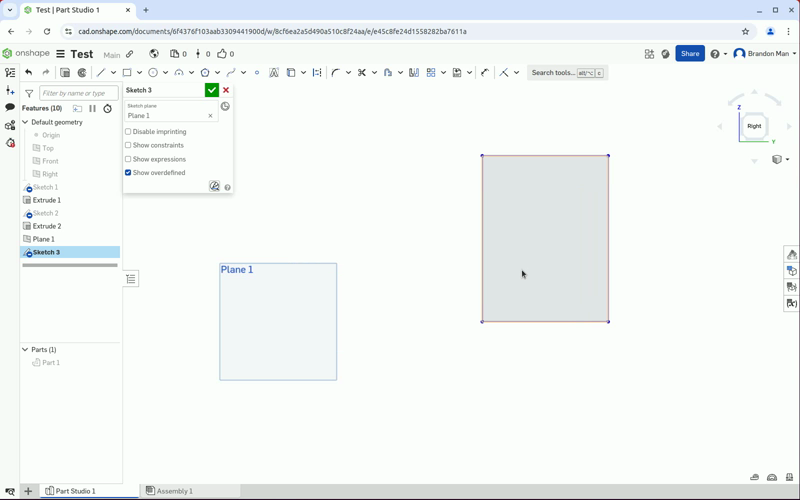
scroll(6)
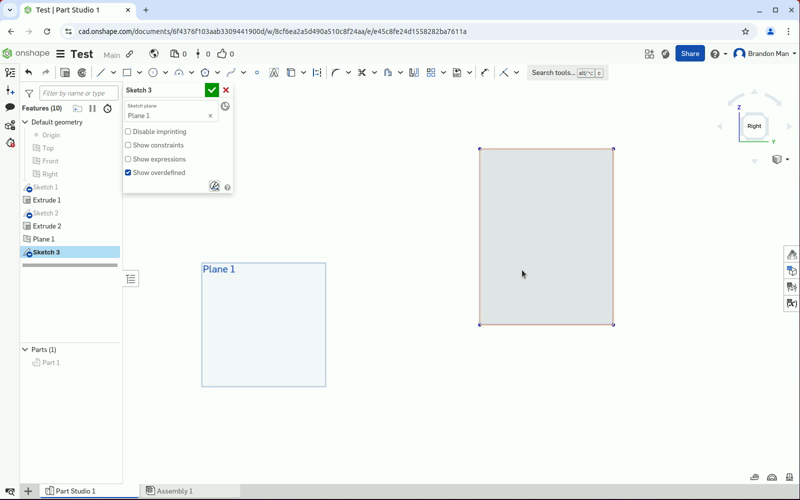
scroll(6)
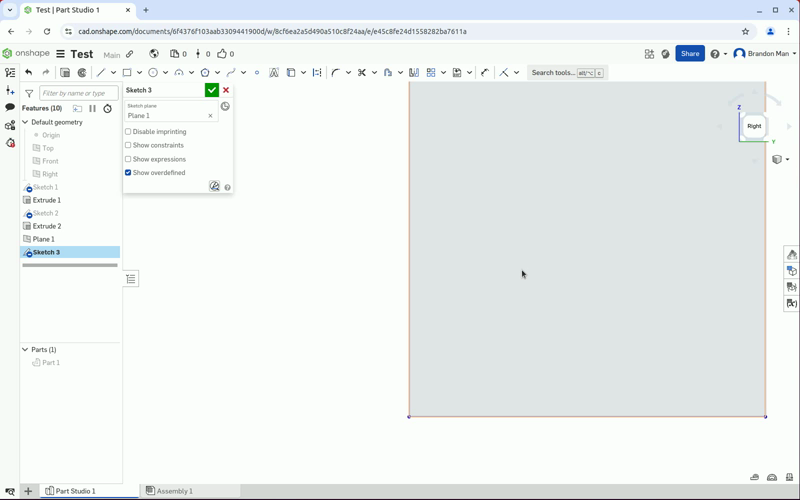
click(522, 269)
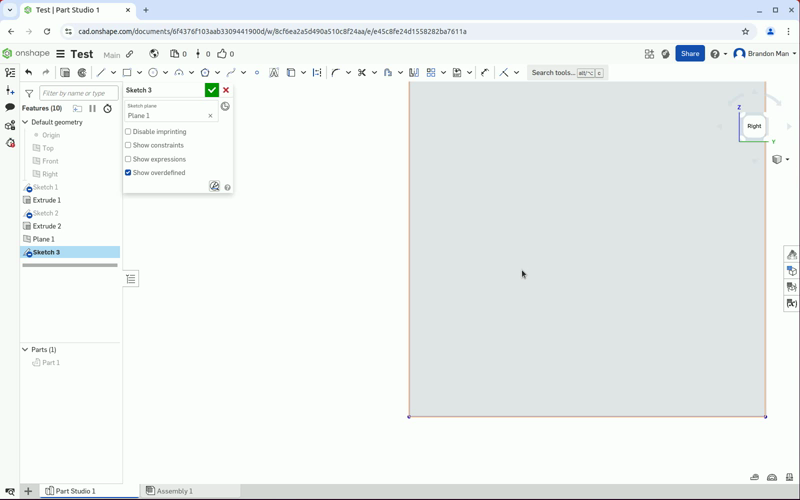
scroll(-6)
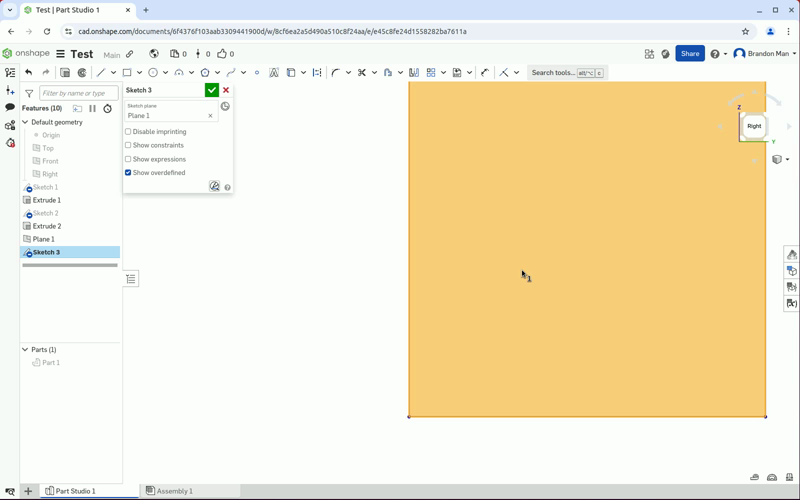
scroll(-6)
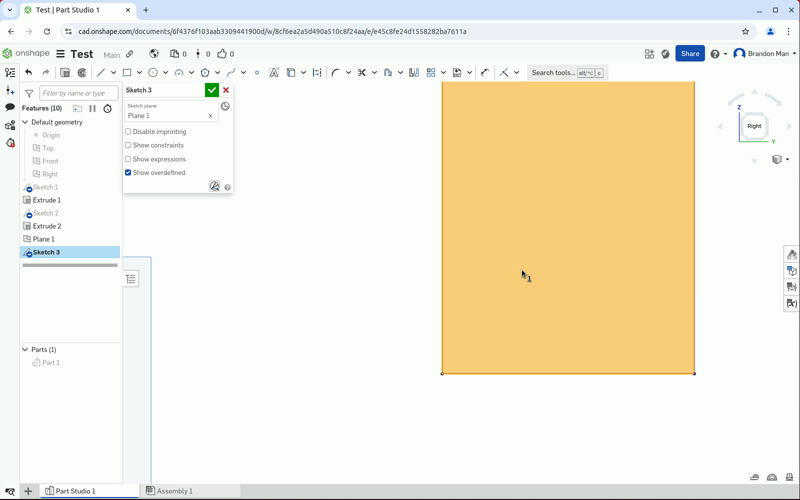
scroll(-6)
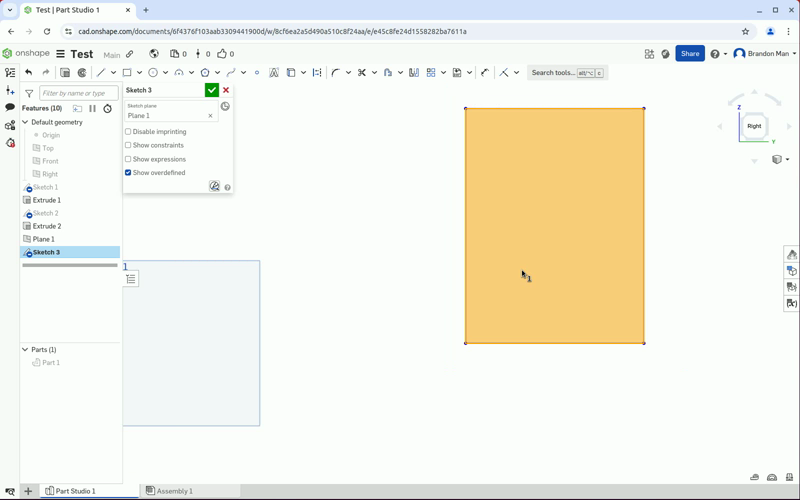
scroll(-6)
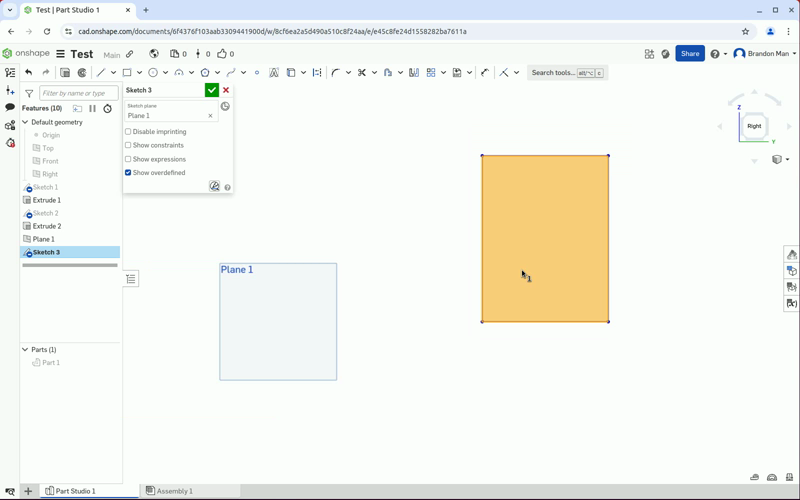
scroll(-6)
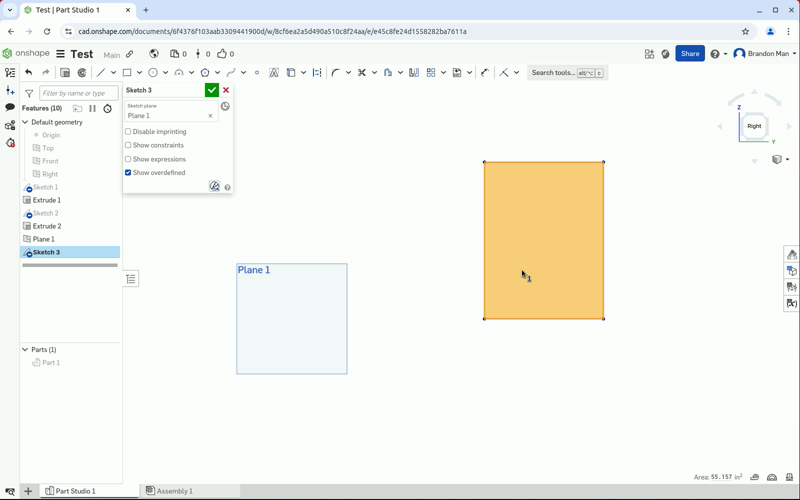
scroll(-6)
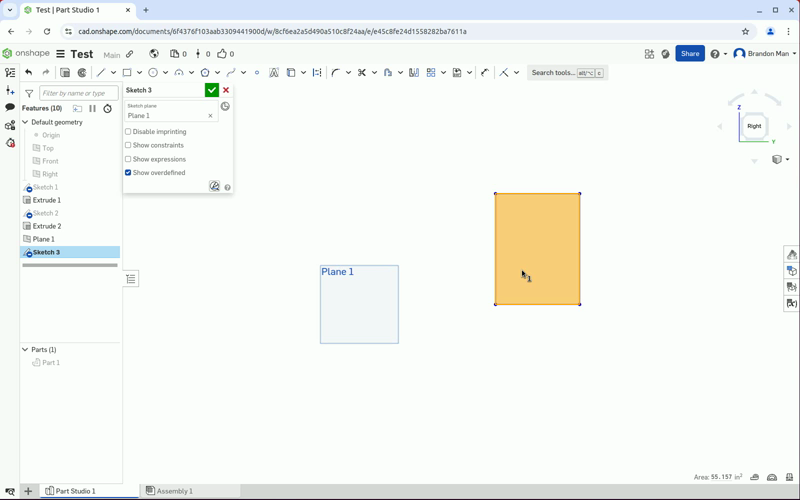
scroll(-6)
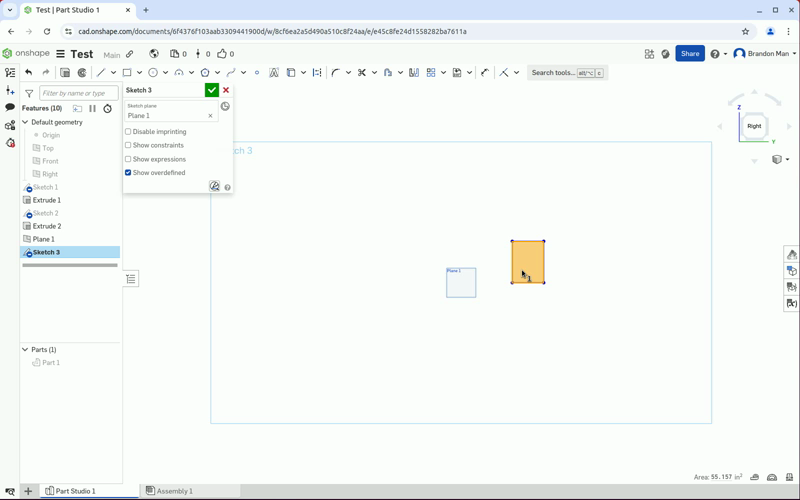
mouse_move(73, 352)
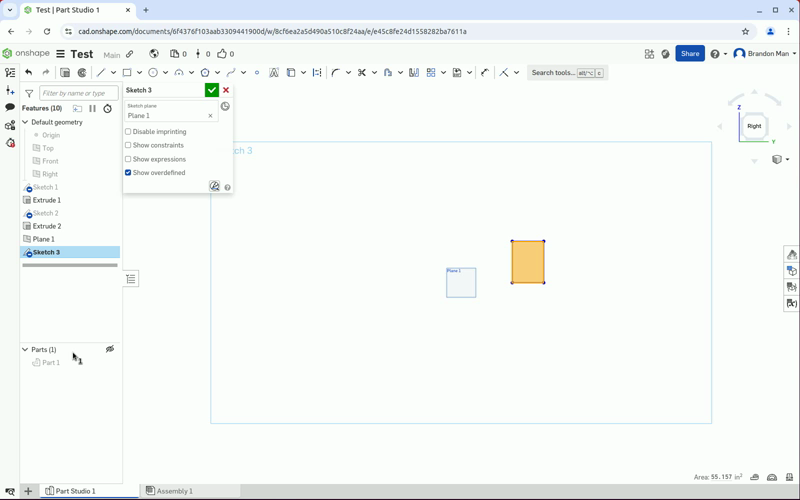
key(shift+y)
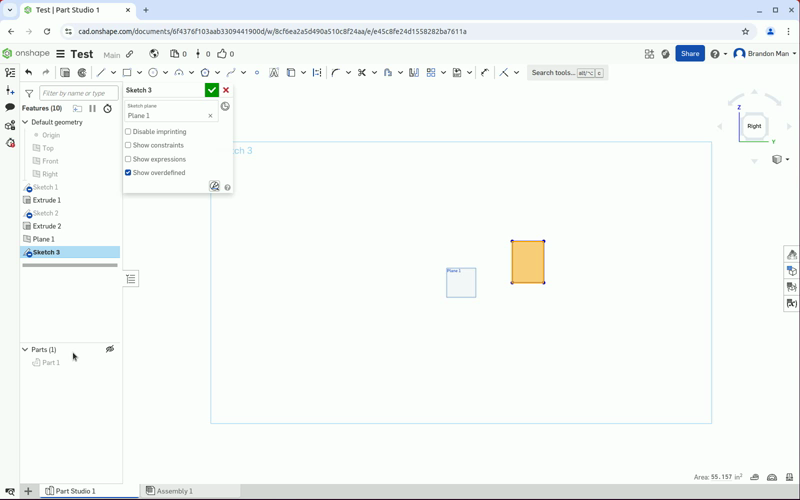
key(shift+e)
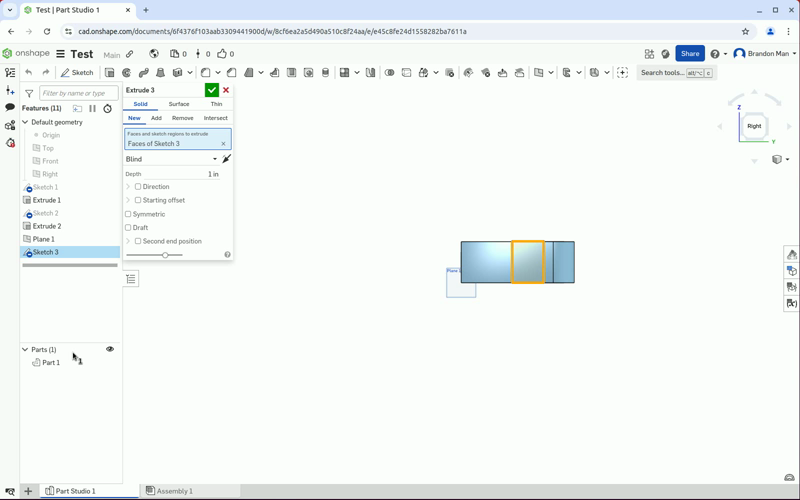
mouse_move(143, 106)
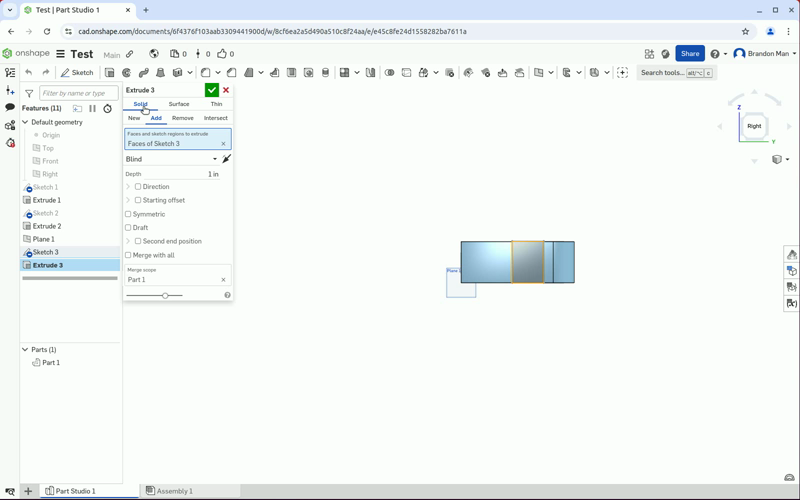
click(143, 106)
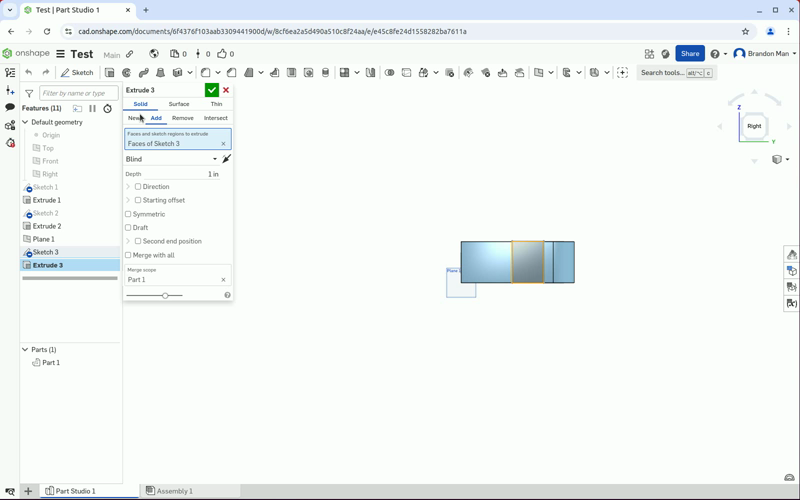
mouse_move(137, 120)
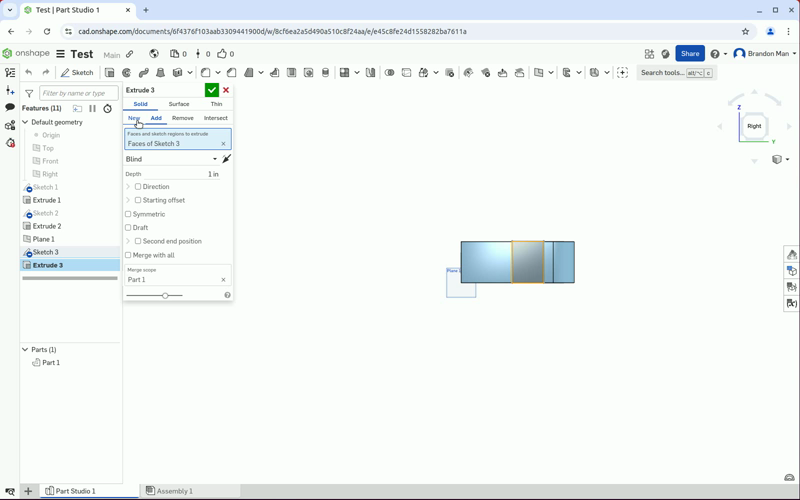
click(137, 120)
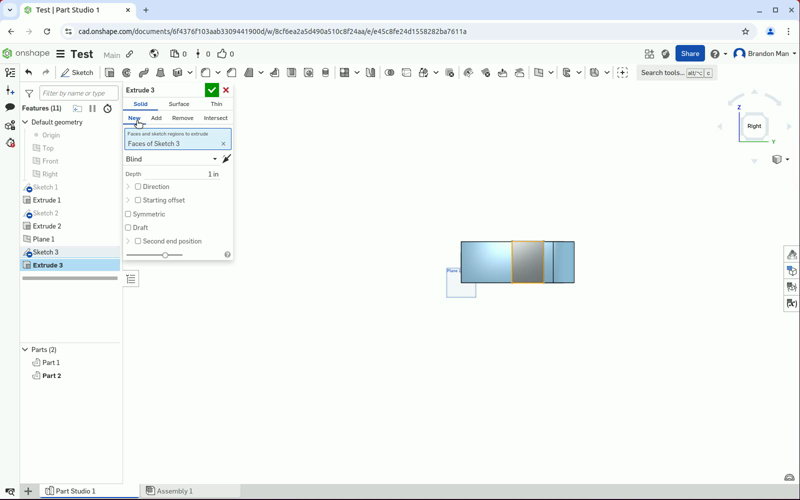
key(tab, 4)
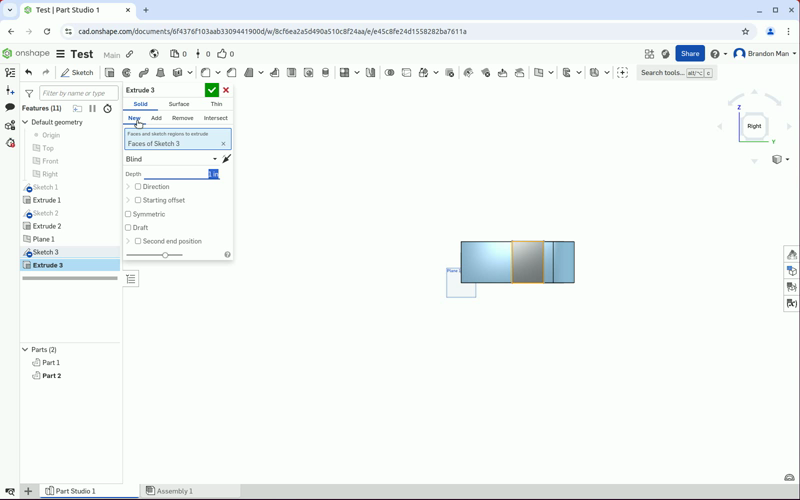
text(4.092)
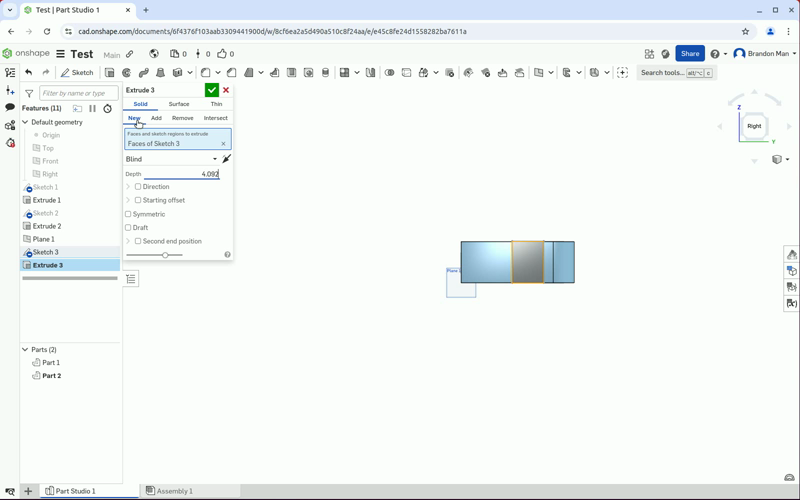
key(enter)
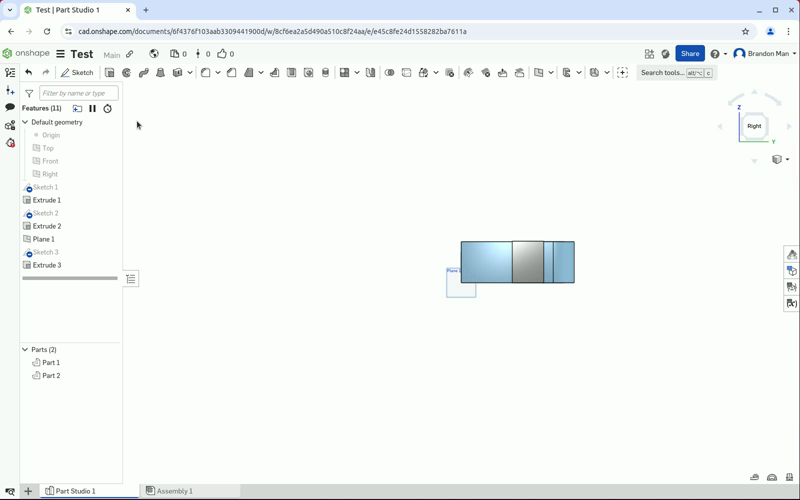
key(shift+h)
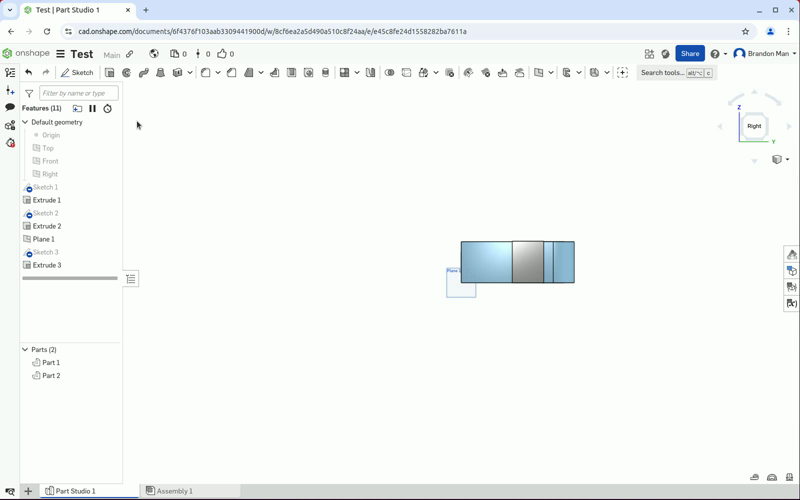
key(shift+h)
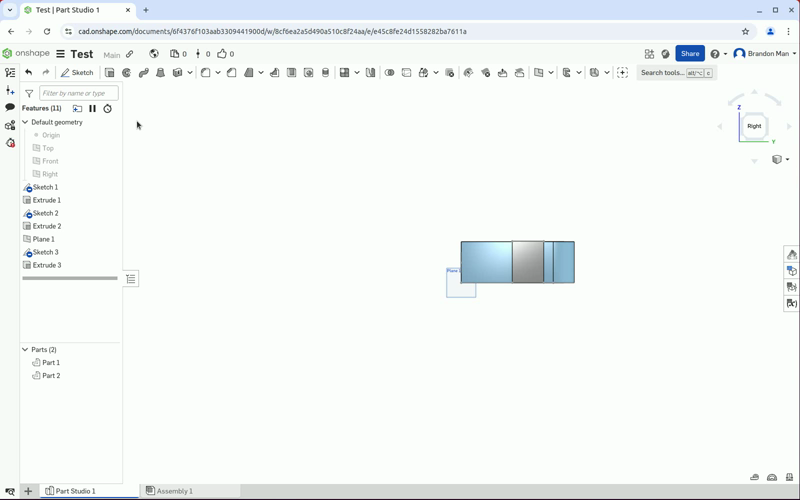
key(shift+7)
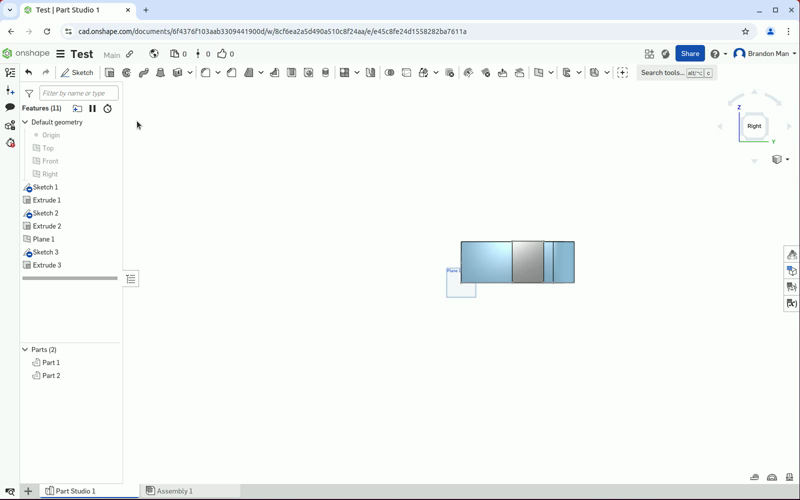
key(right, 2)
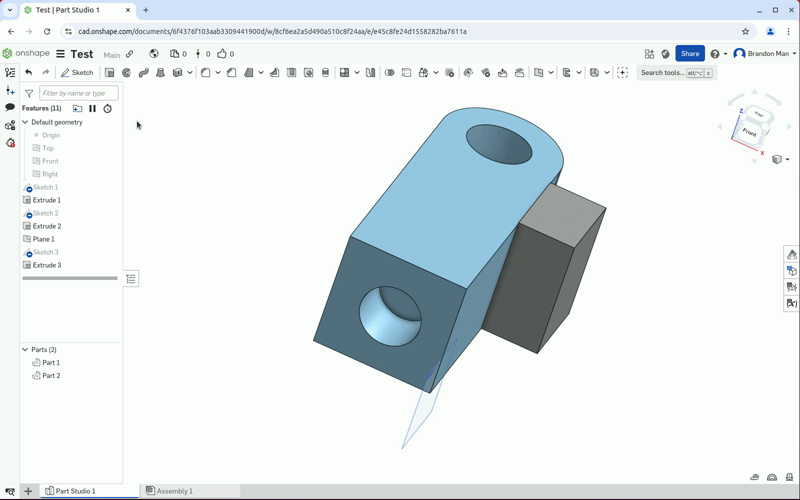
key(down, 2)
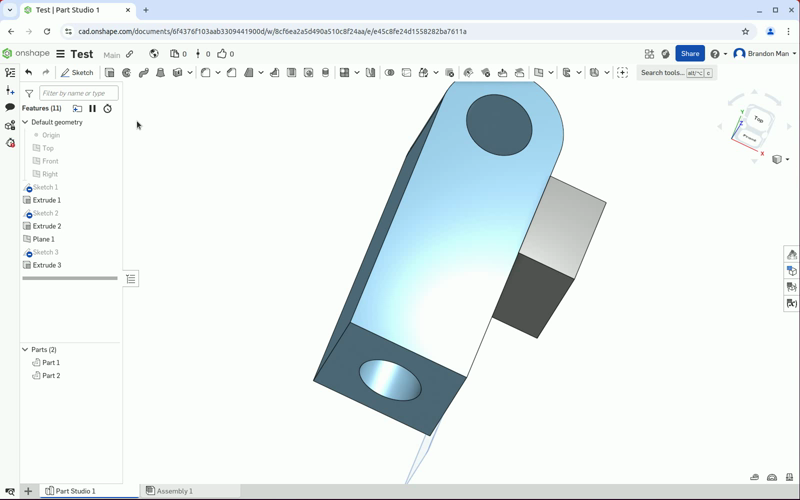
key(up, 2)
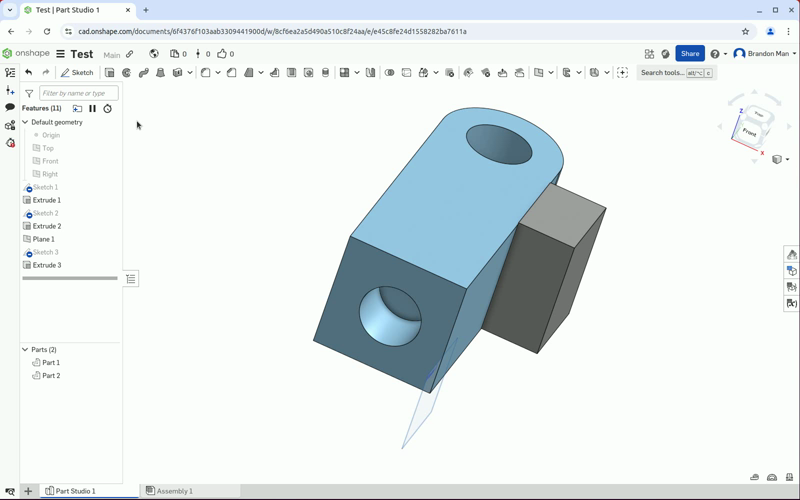
key(left, 2)
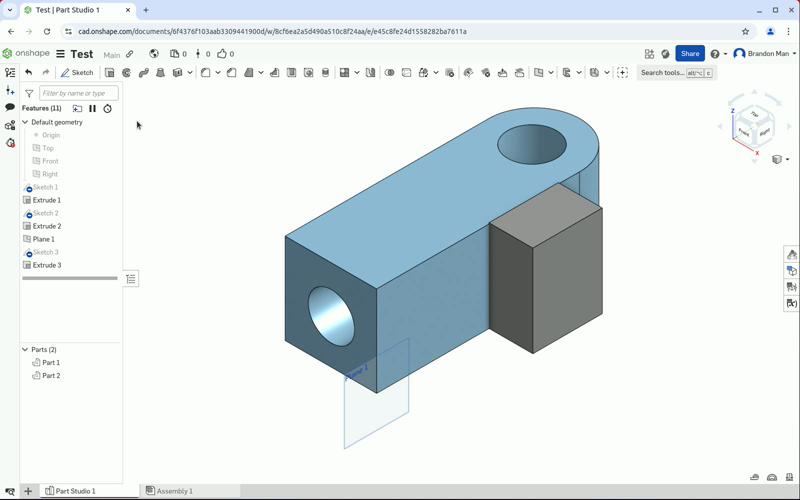
mouse_move(73, 189)
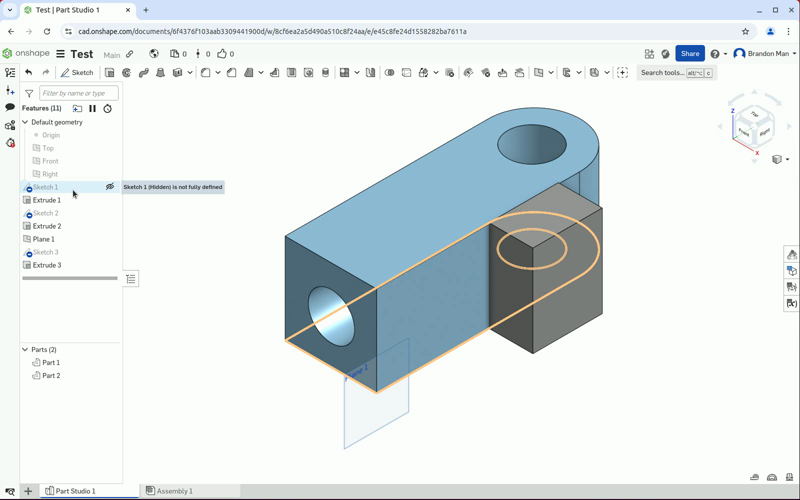
click(73, 189)